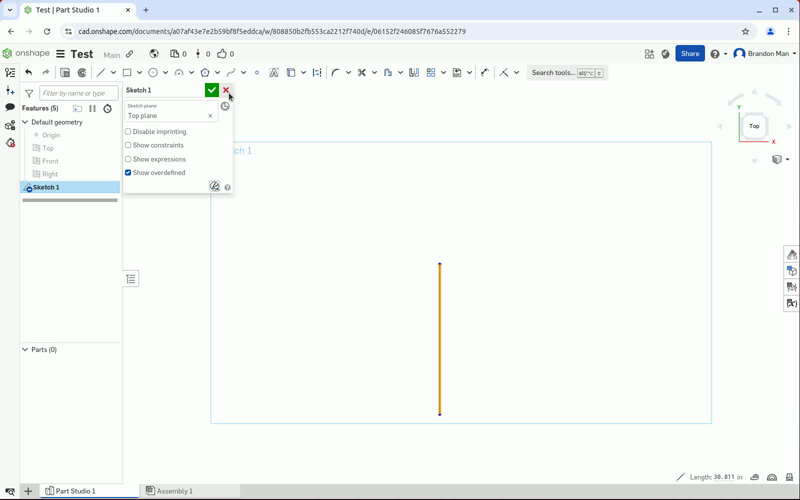
key(shift+h)
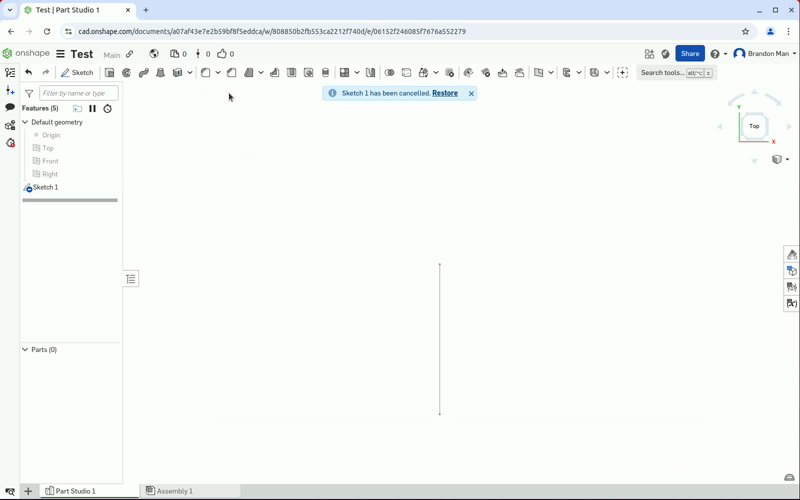
key(shift+s)
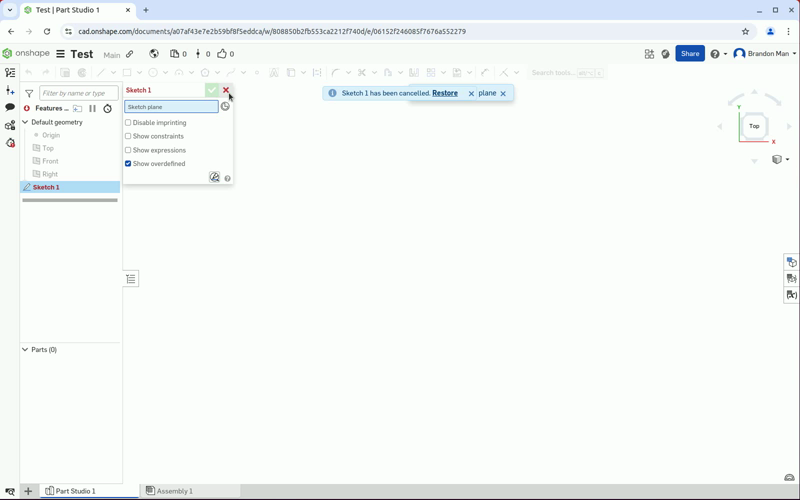
mouse_move(73, 150)
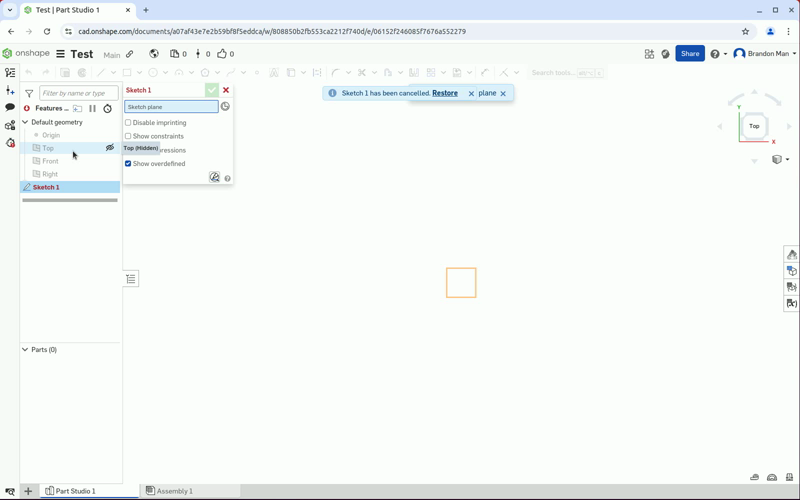
click(73, 150)
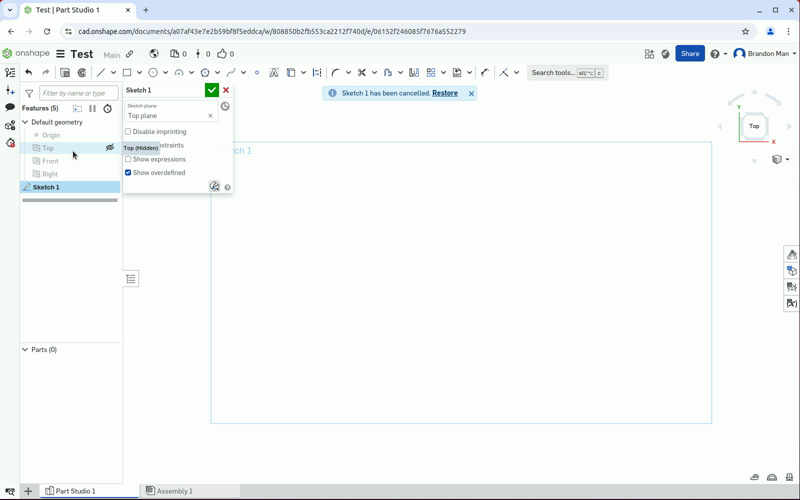
mouse_move(73, 352)
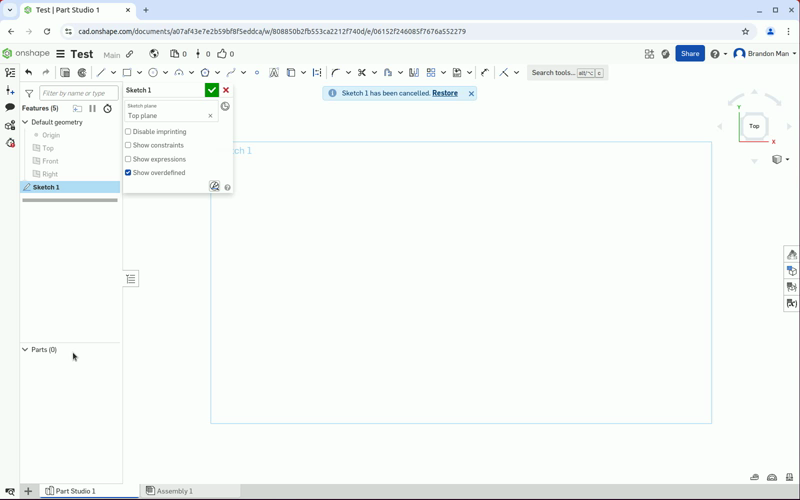
key(y)
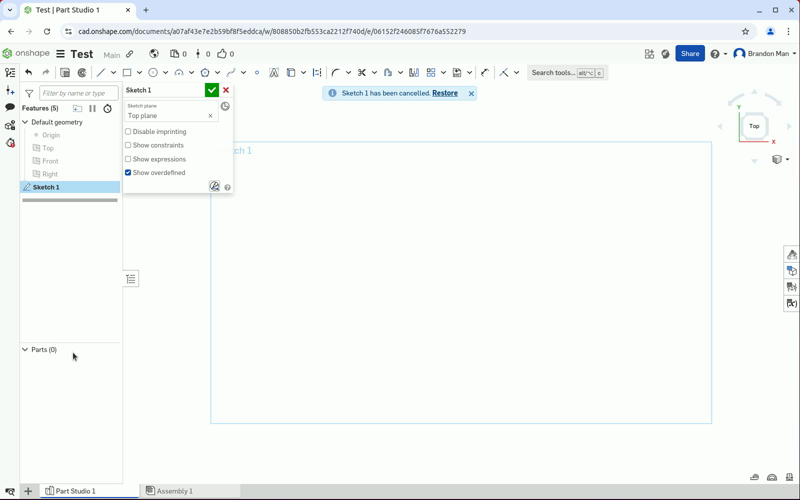
key(c)
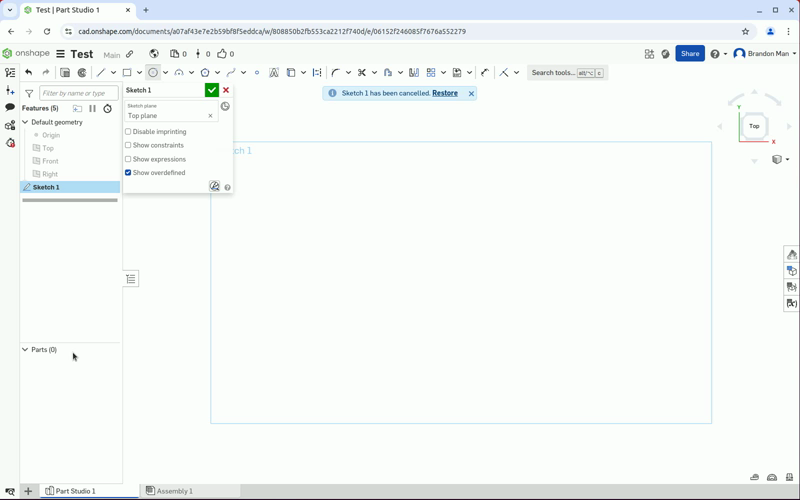
key_down(shift)
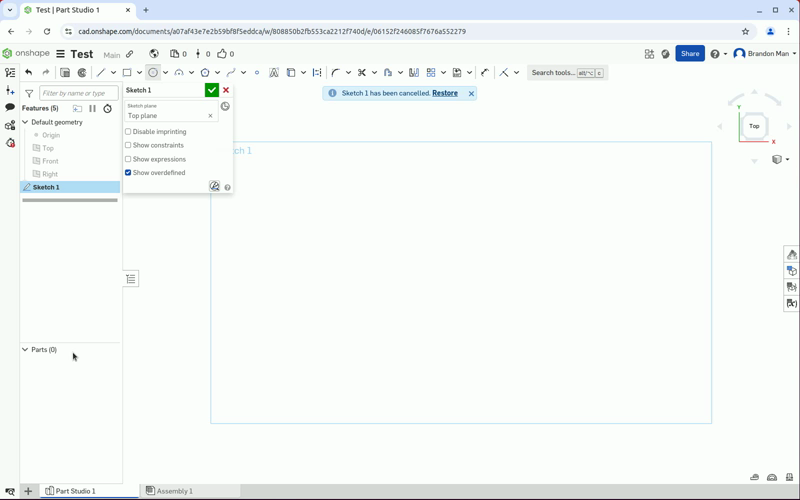
mouse_move(461, 282)
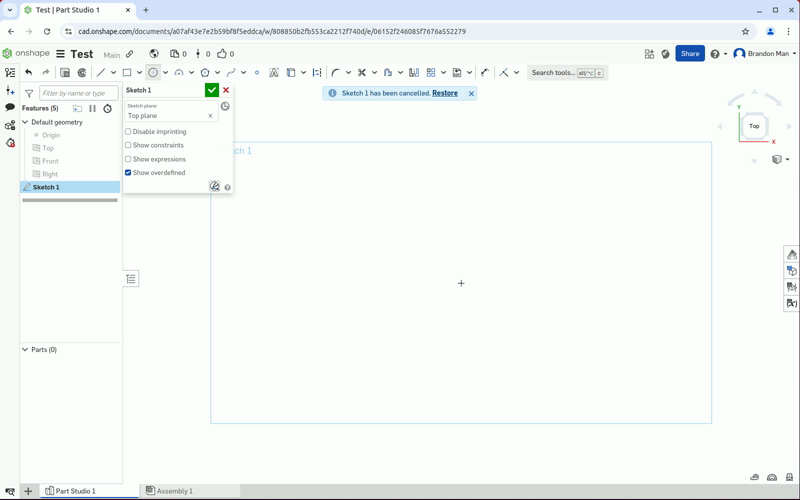
click(461, 282)
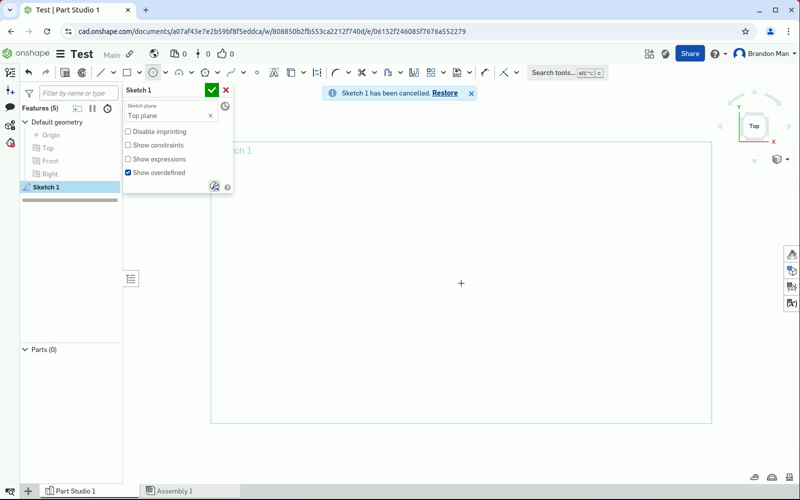
key_up(shift)
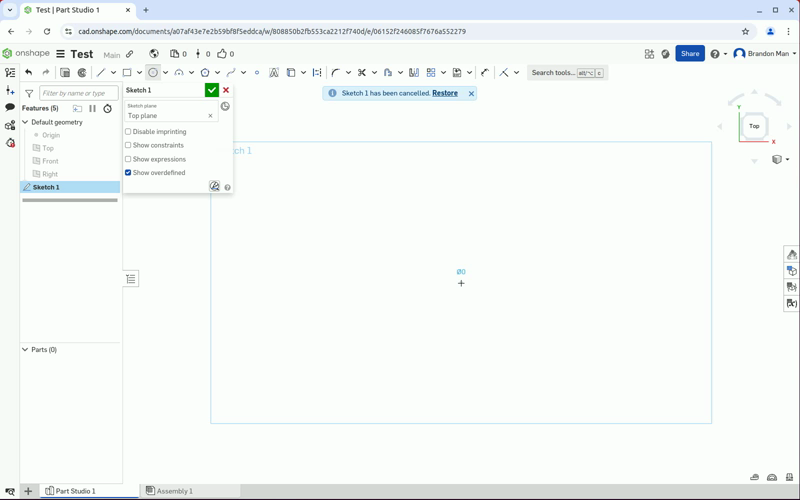
mouse_move(572, 282)
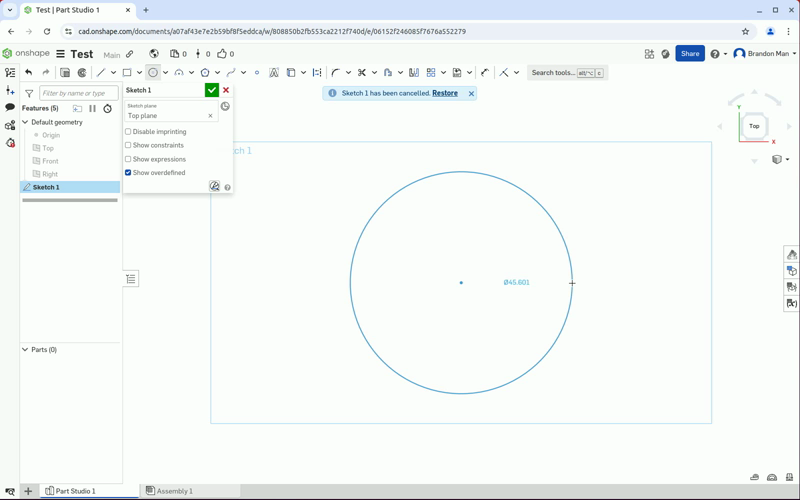
click(572, 282)
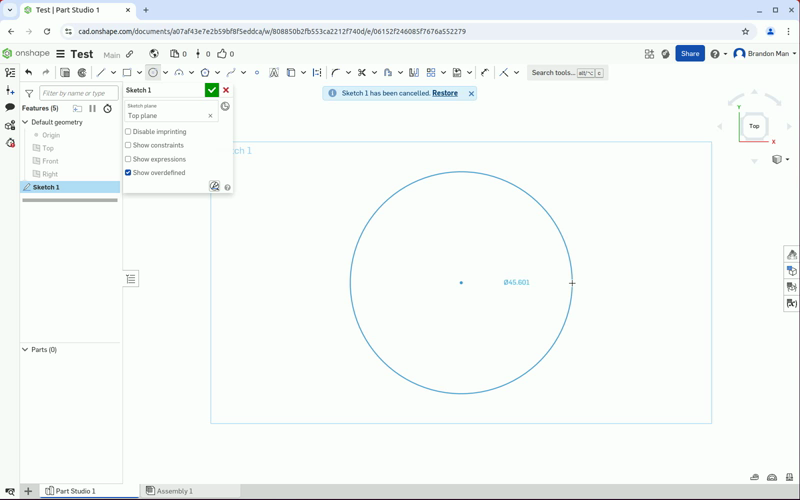
key(esc)
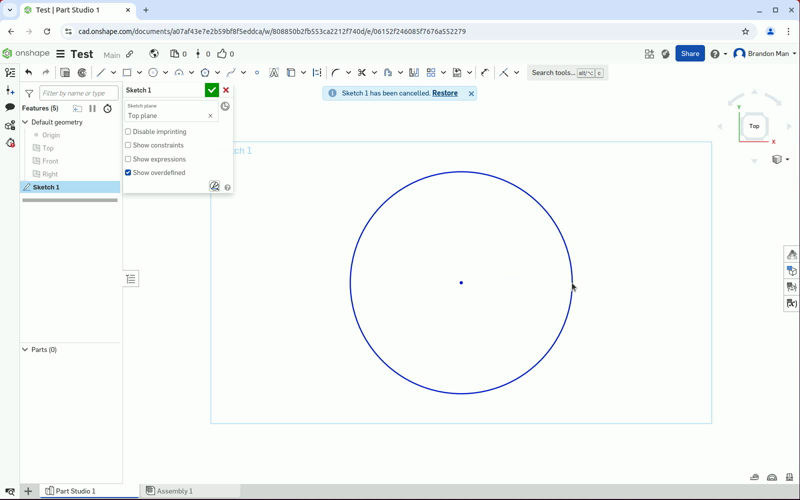
mouse_move(493, 341)
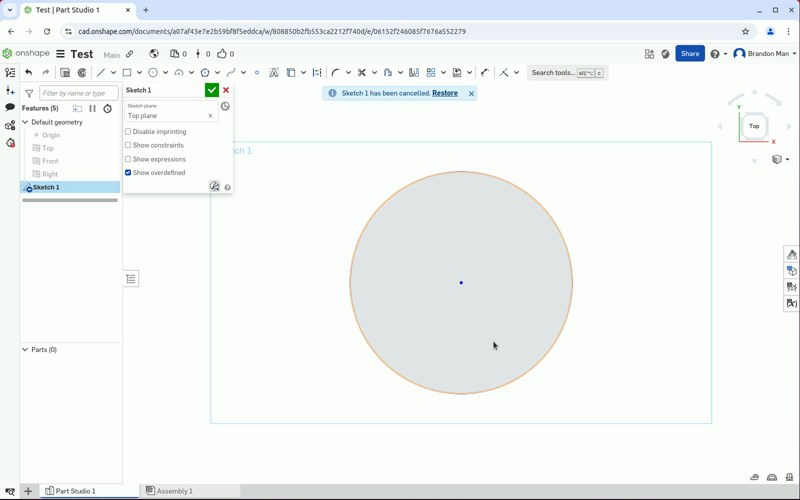
click(493, 341)
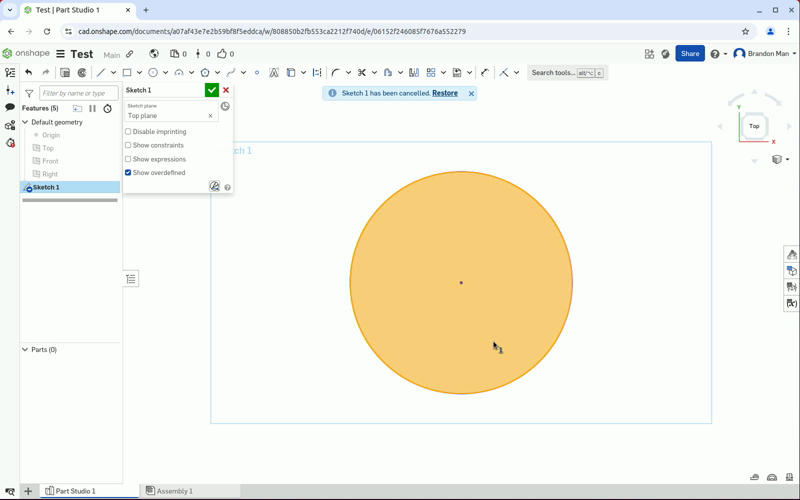
mouse_move(73, 352)
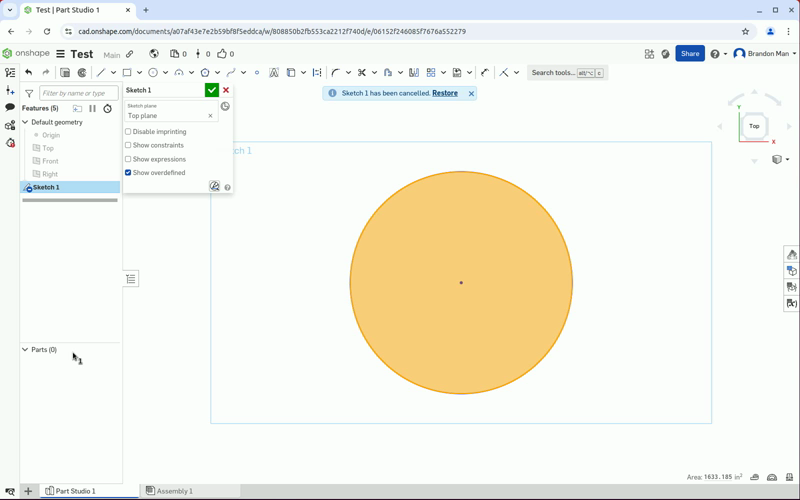
key(shift+y)
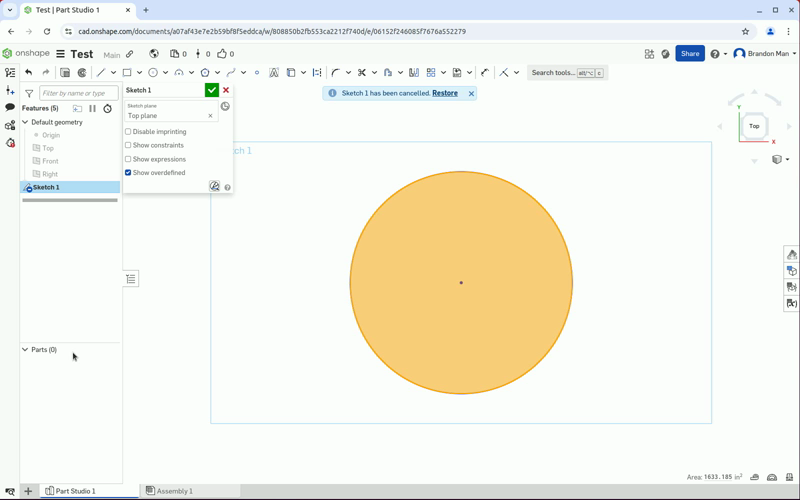
key(shift+e)
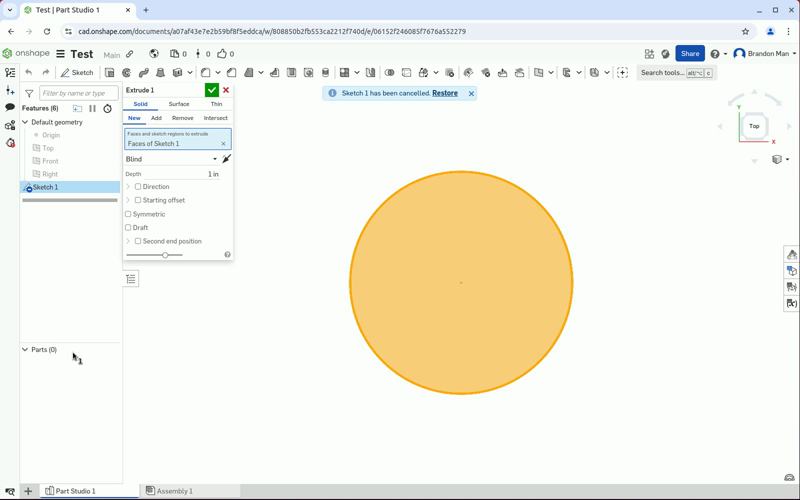
mouse_move(143, 106)
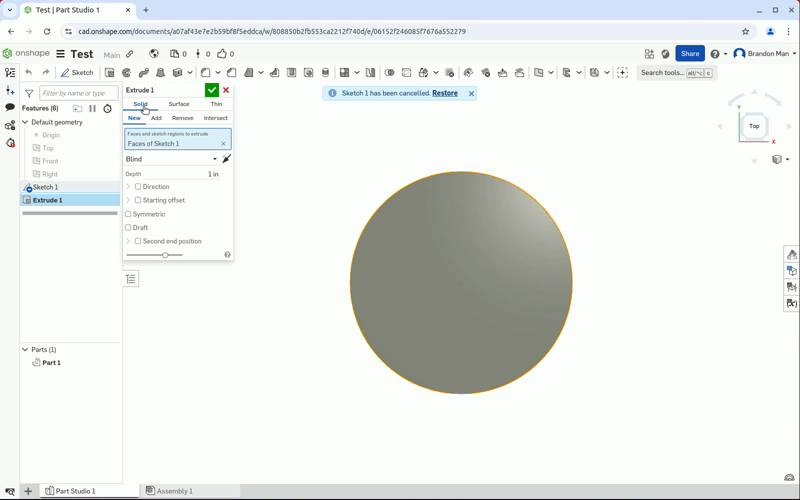
click(143, 106)
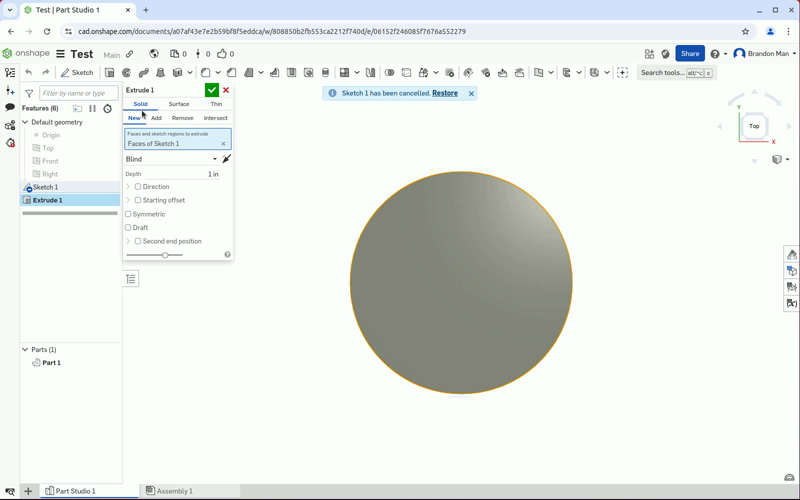
mouse_move(137, 120)
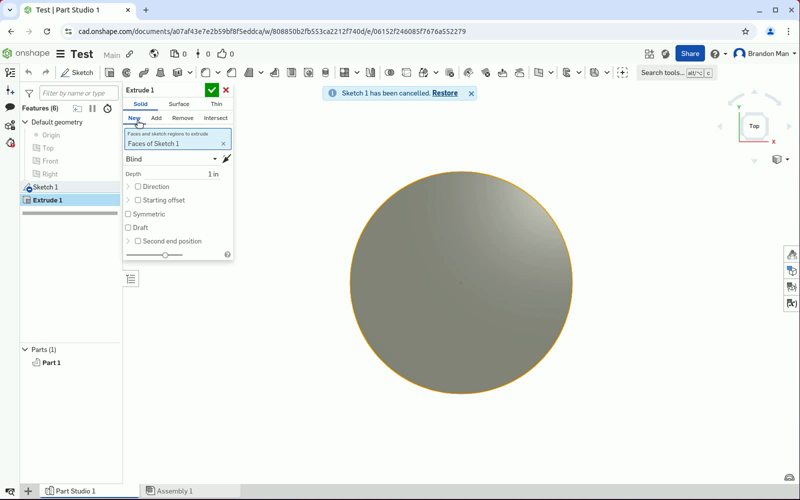
click(137, 120)
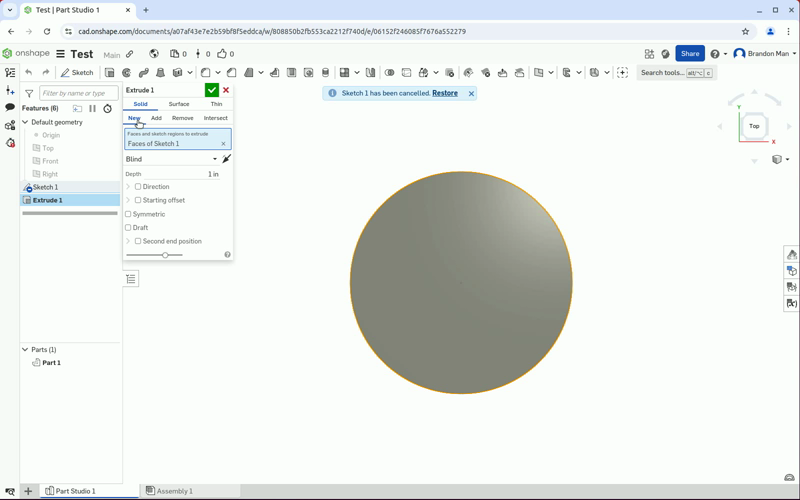
key(tab, 4)
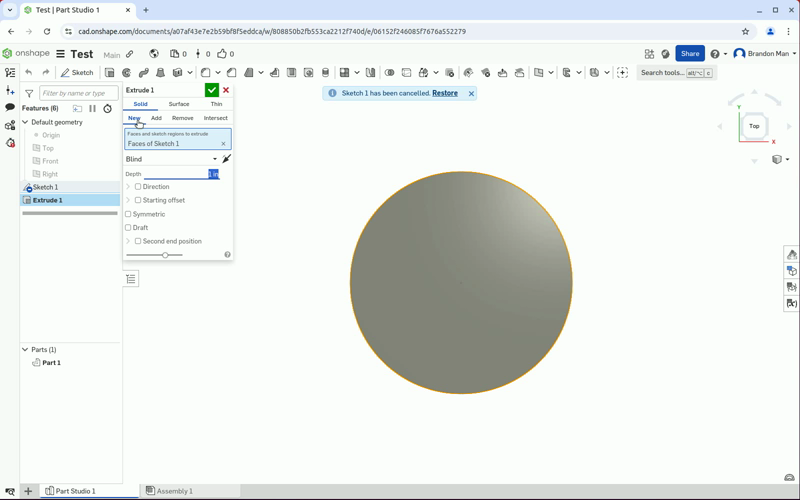
text(6.258)
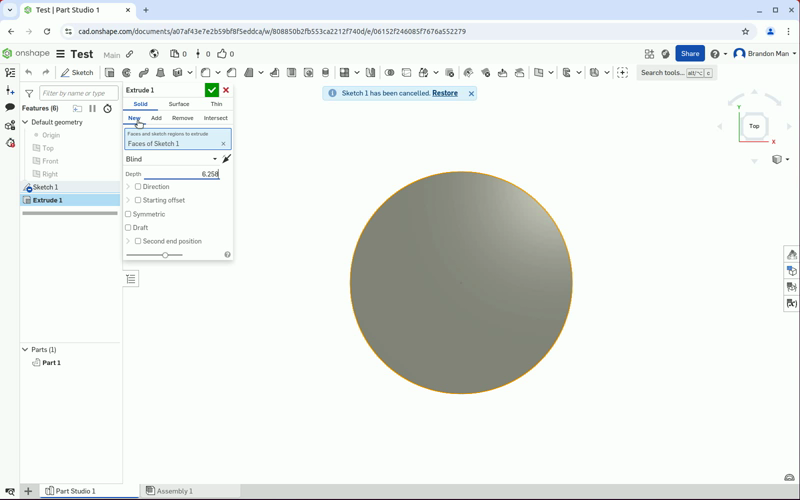
key(enter)
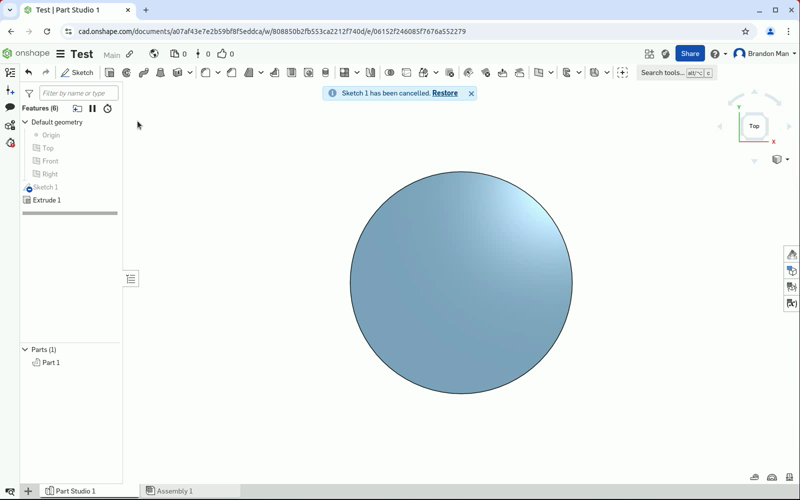
key(shift+h)
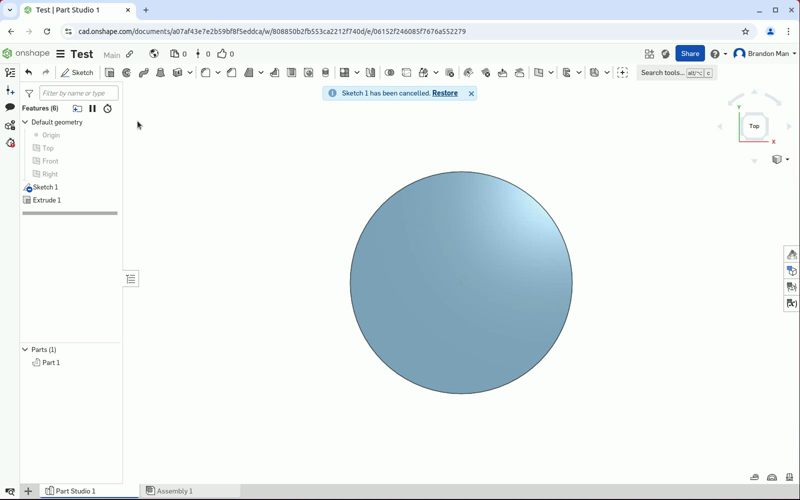
key(shift+h)
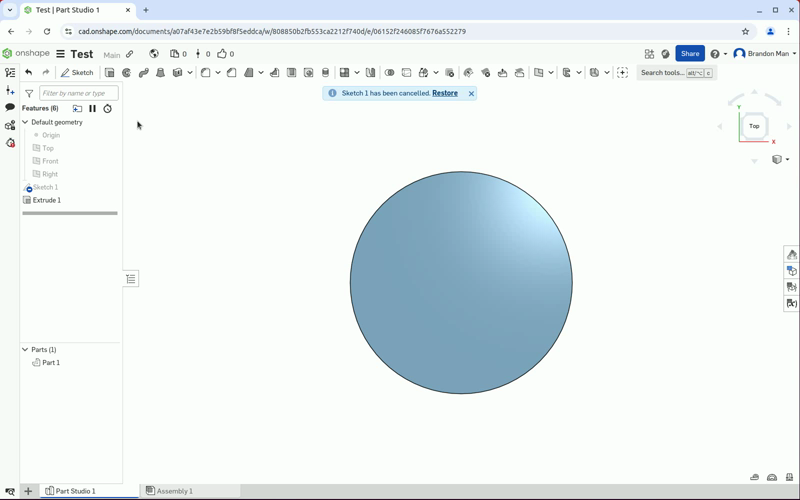
mouse_move(73, 189)
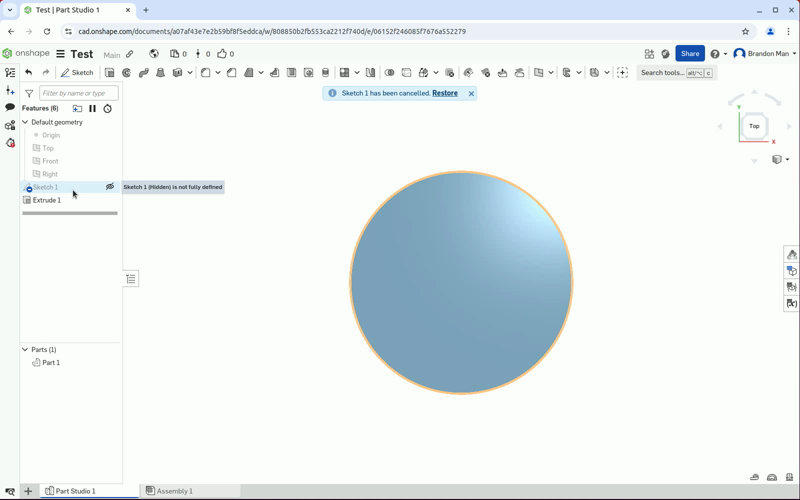
click(73, 189)
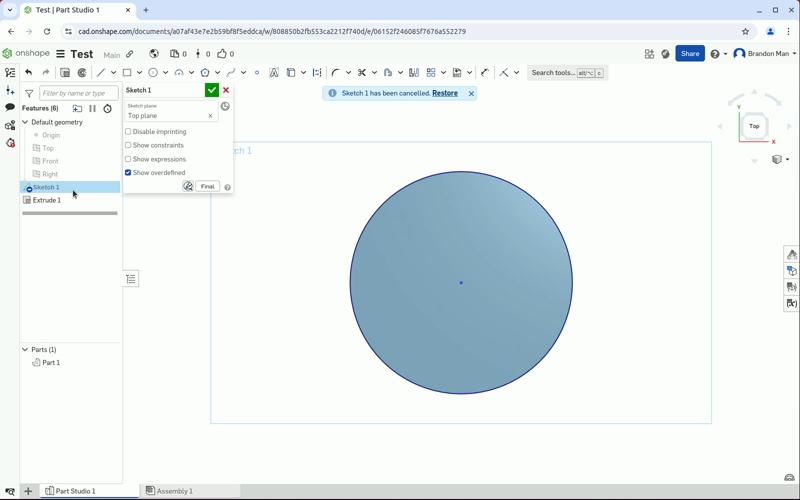
mouse_move(229, 92)
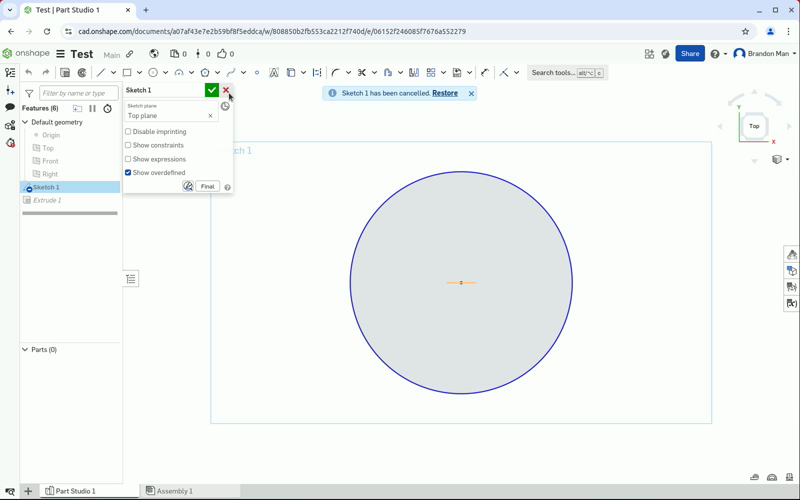
click(229, 92)
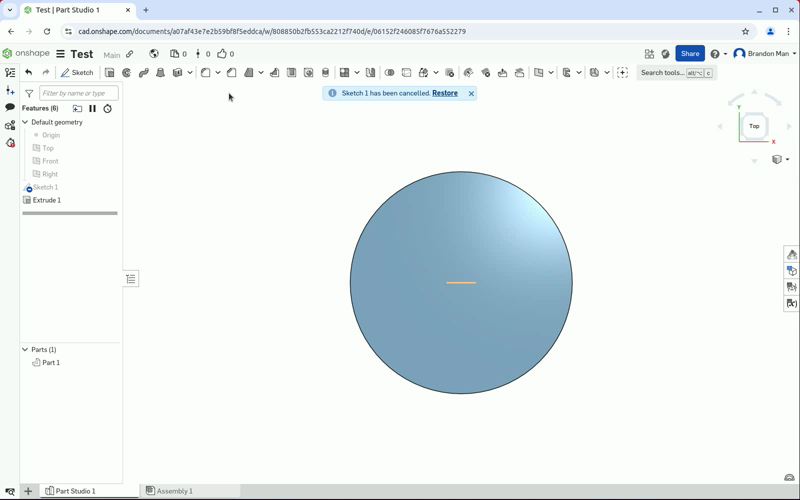
mouse_move(541, 75)
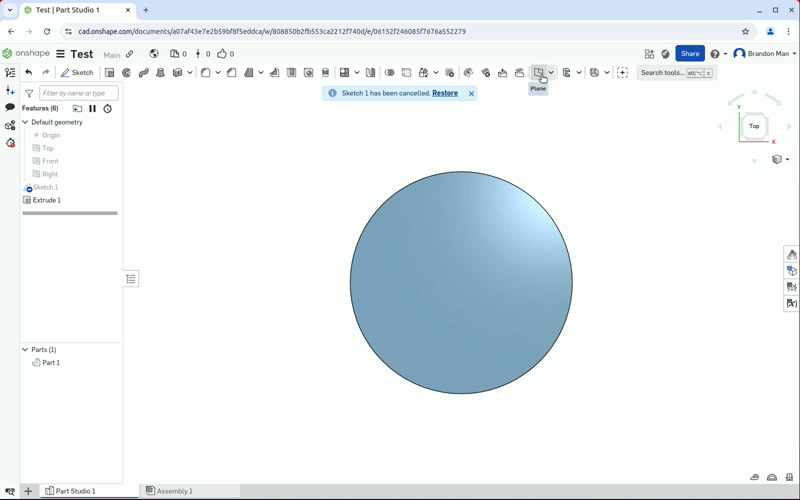
click(541, 75)
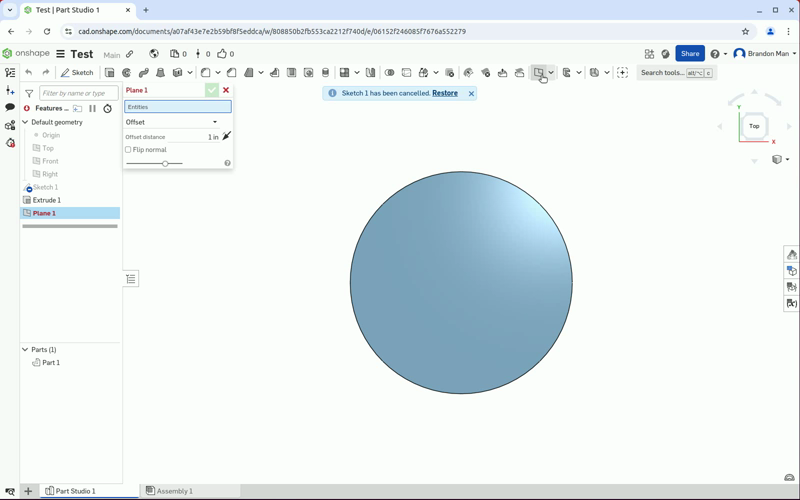
mouse_move(73, 150)
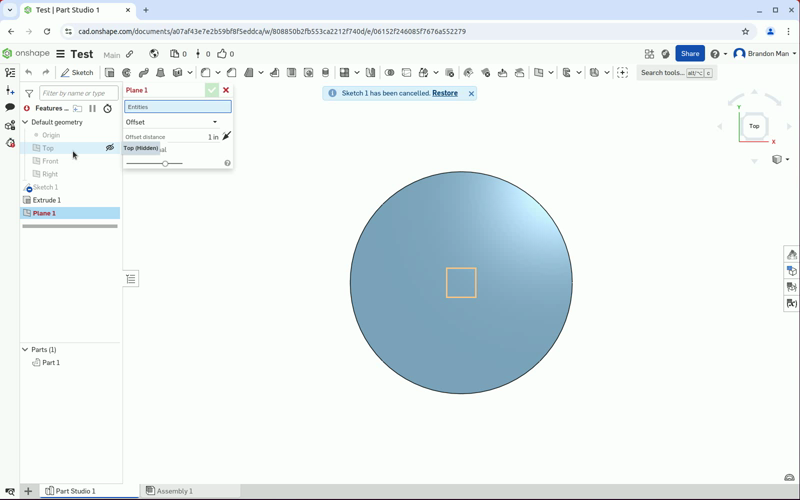
click(73, 150)
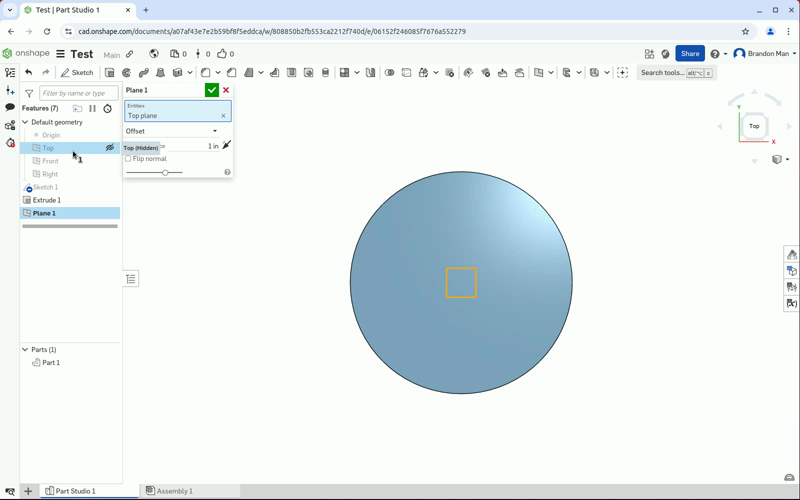
key(tab, 2)
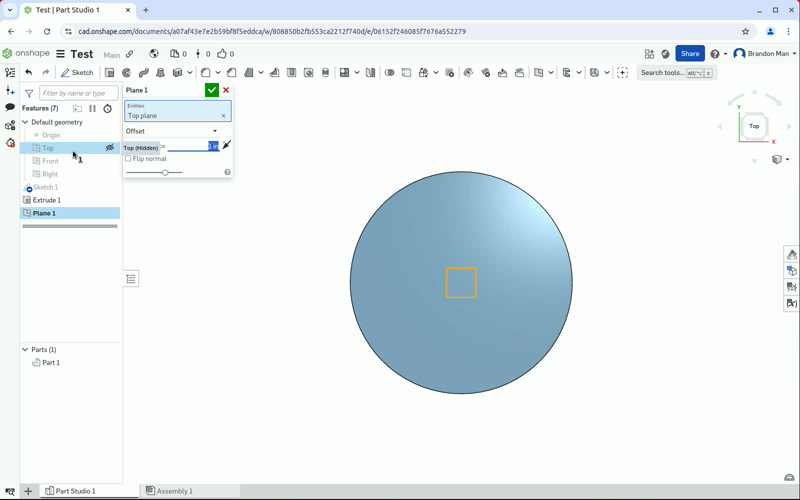
text(6.255)
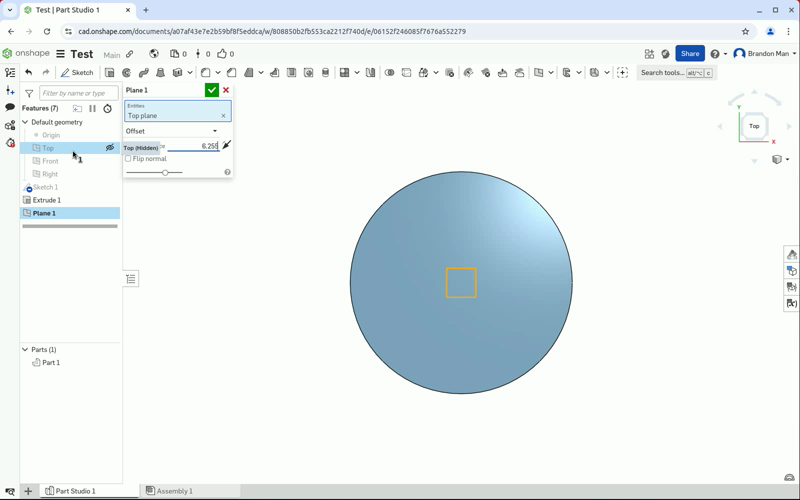
key(enter, 2)
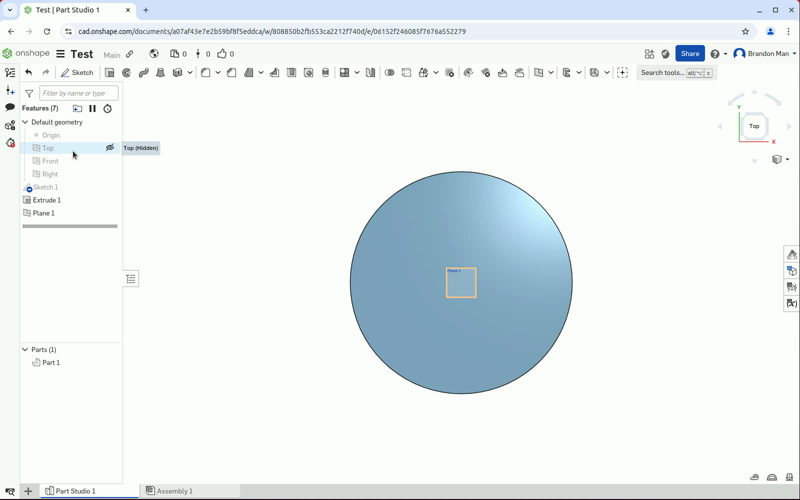
key(shift+s)
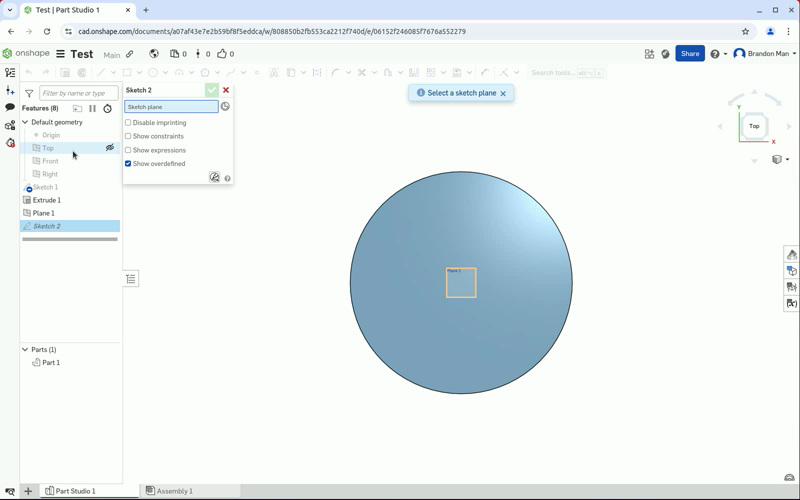
mouse_move(73, 215)
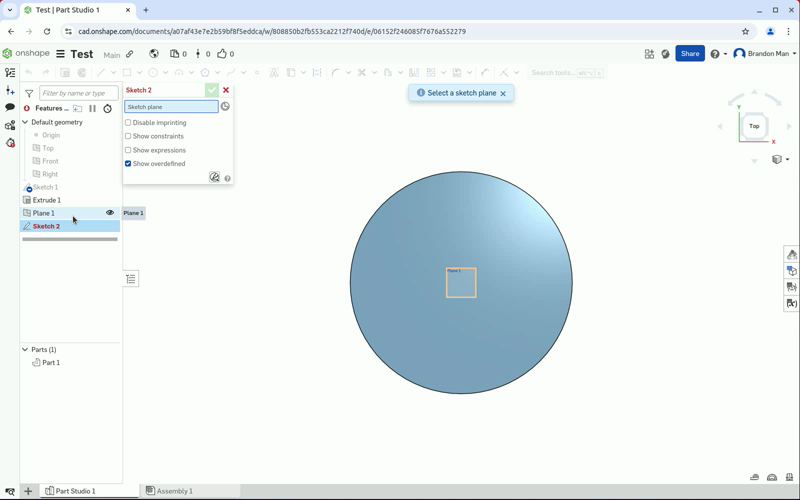
click(73, 215)
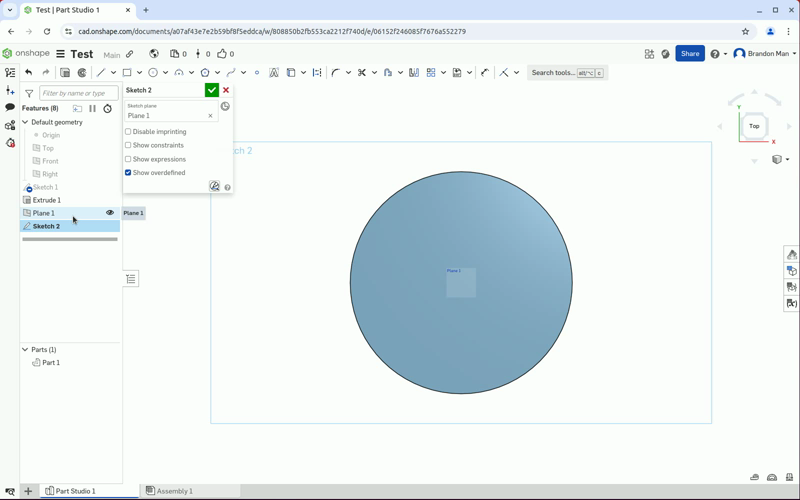
mouse_move(73, 352)
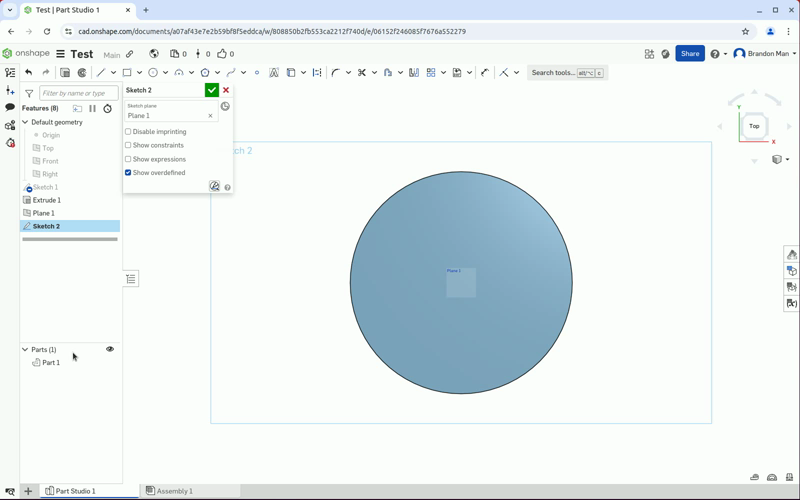
key(y)
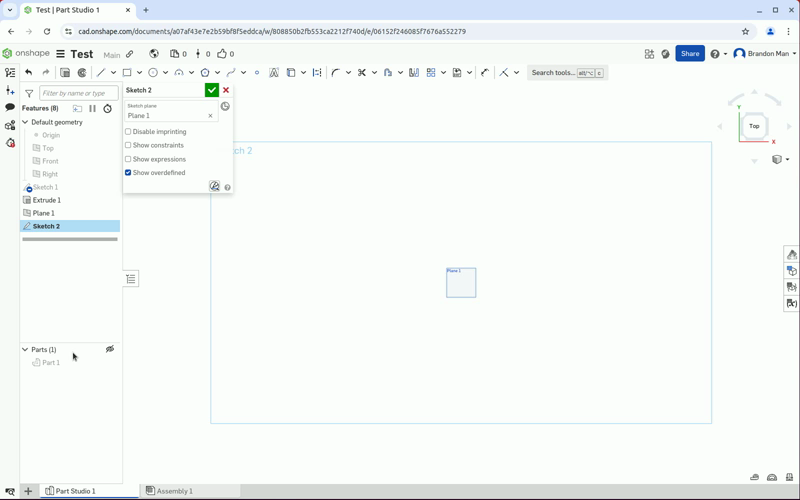
key(a)
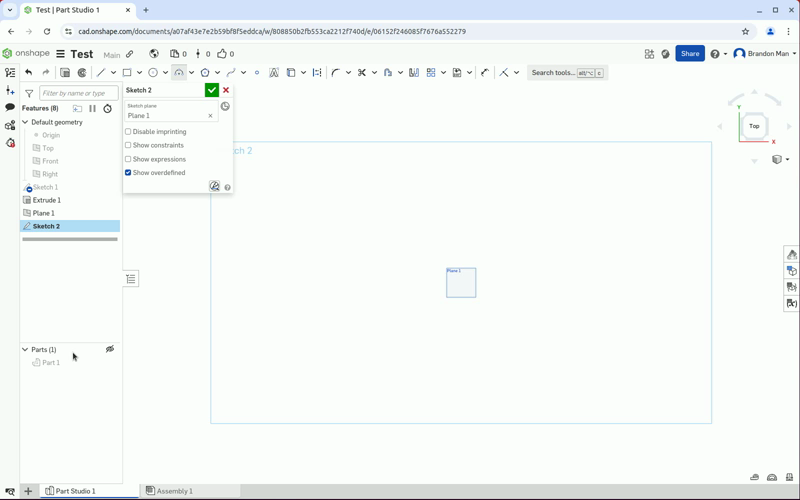
key_down(shift)
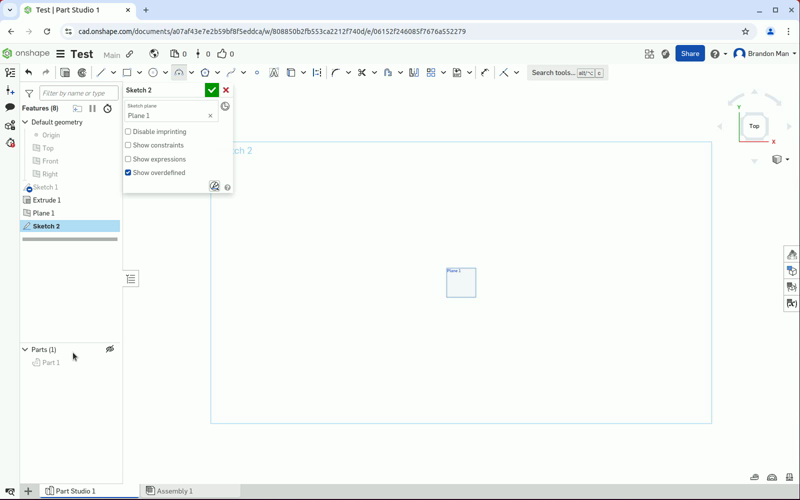
mouse_move(547, 211)
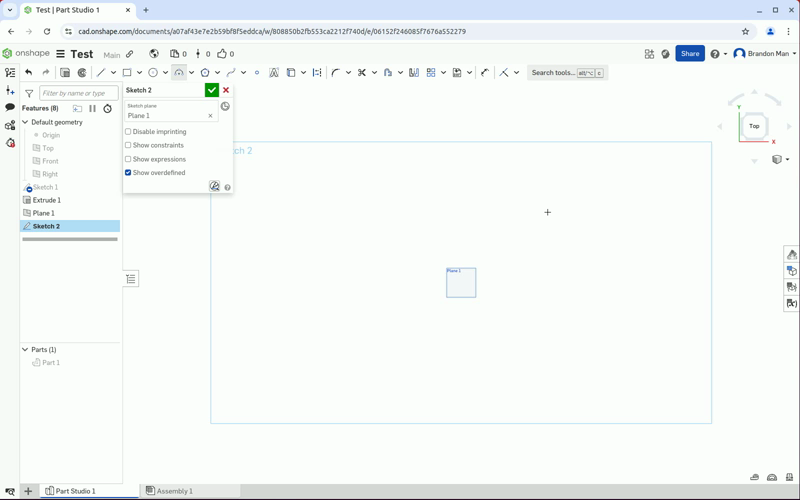
click(547, 211)
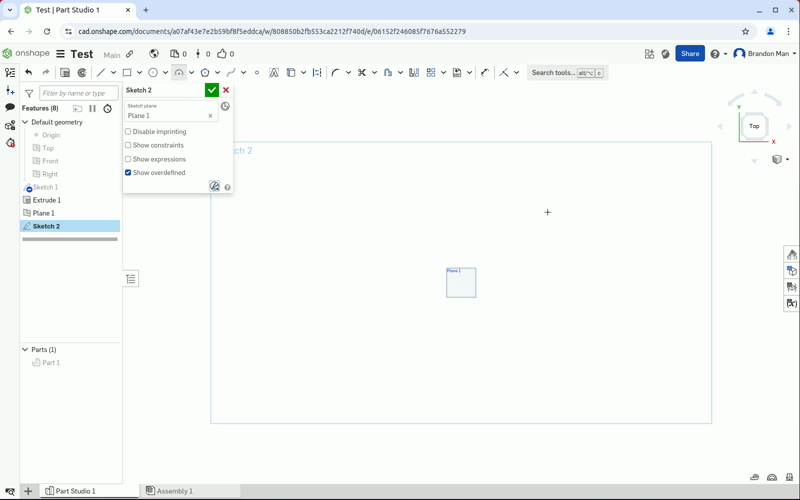
key_up(shift)
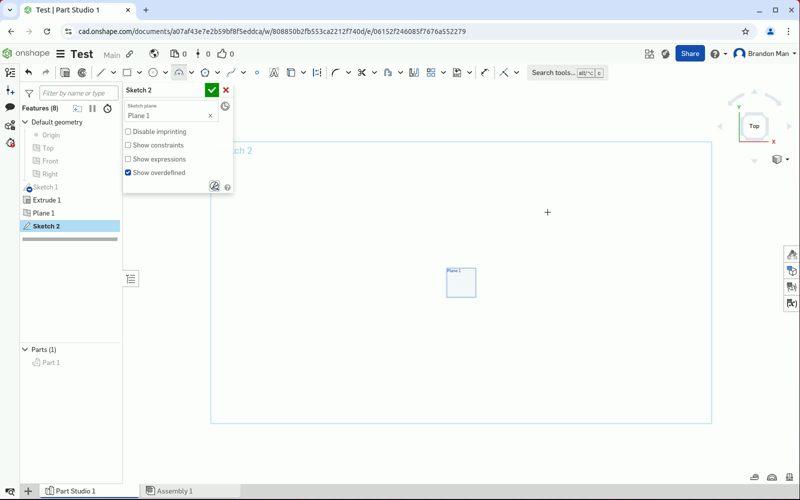
key_down(shift)
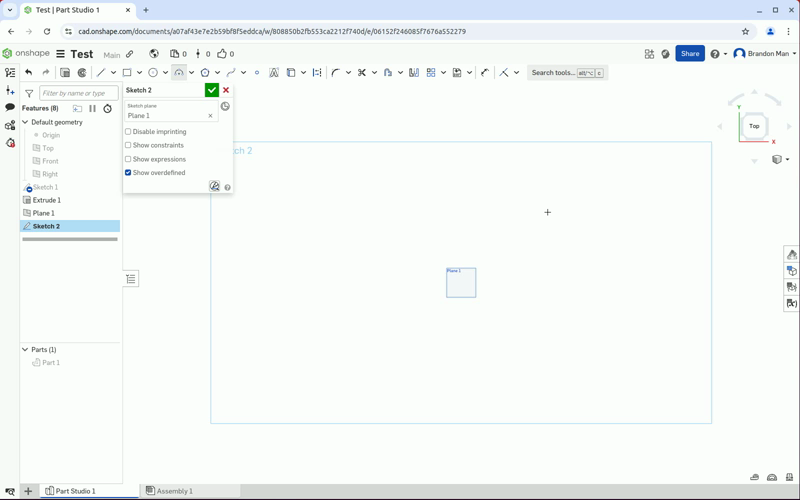
mouse_move(573, 283)
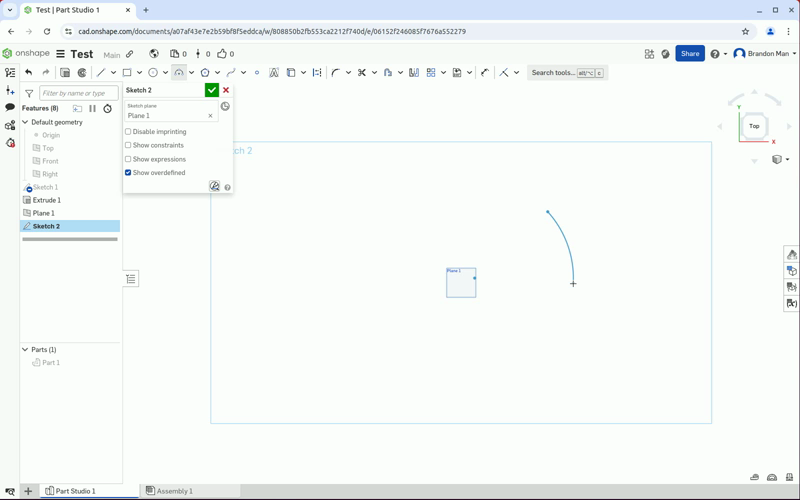
click(573, 283)
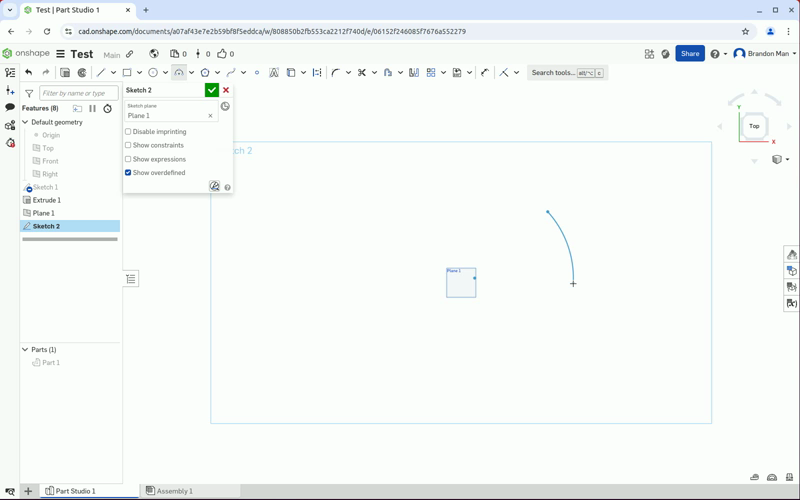
mouse_move(566, 245)
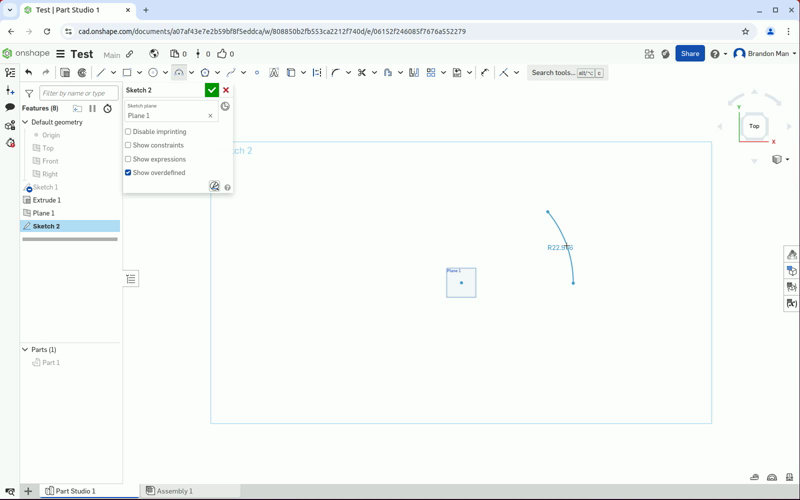
click(566, 245)
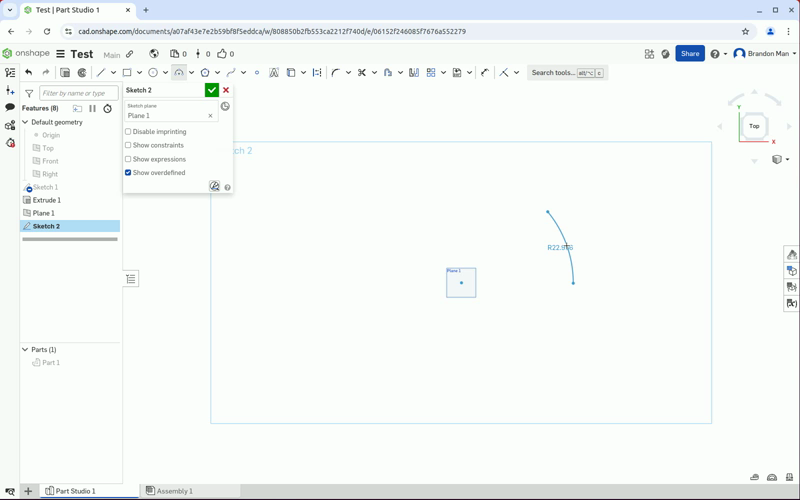
key_up(shift)
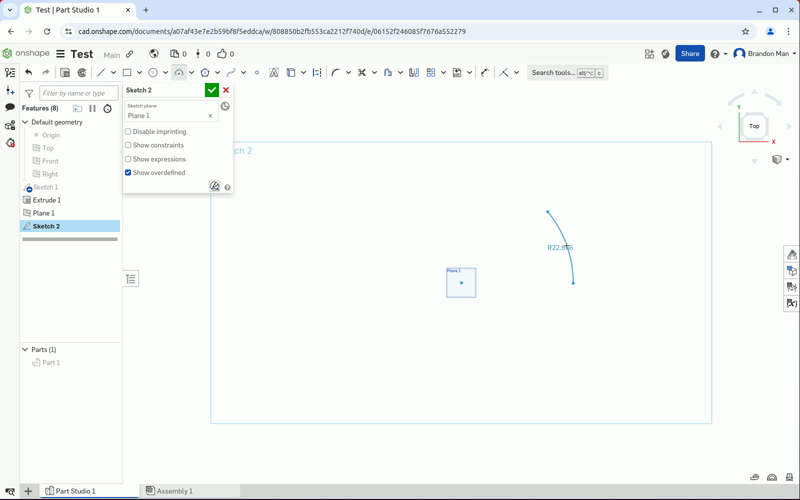
key(esc)
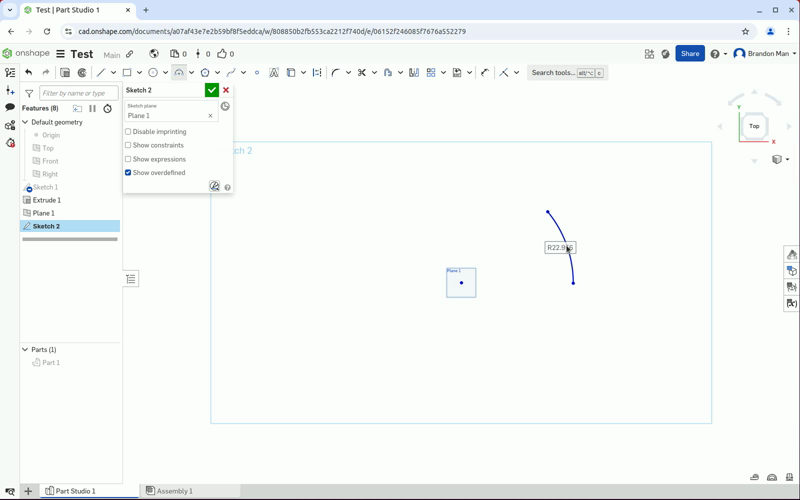
key(l)
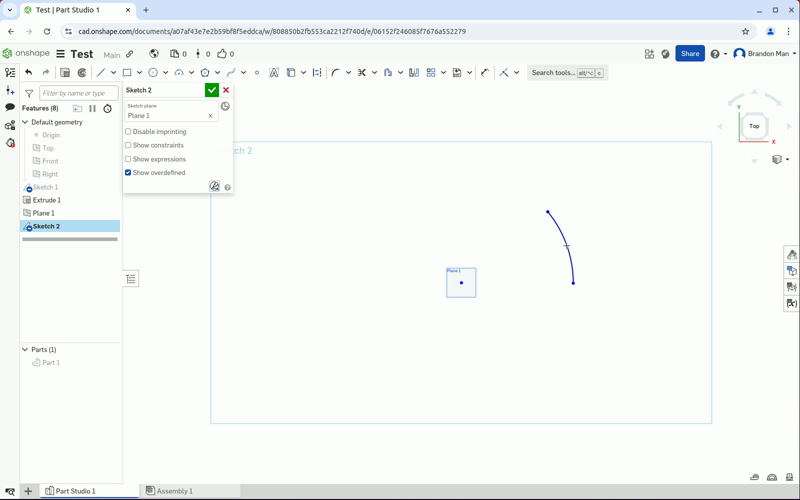
mouse_move(573, 283)
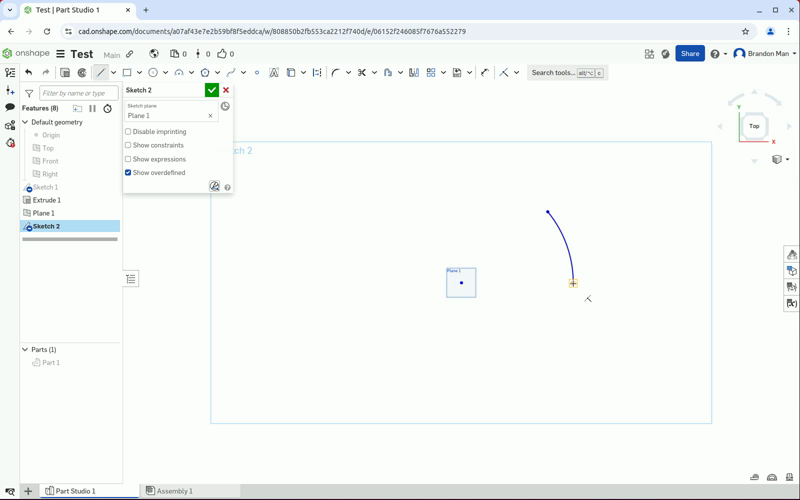
click(573, 283)
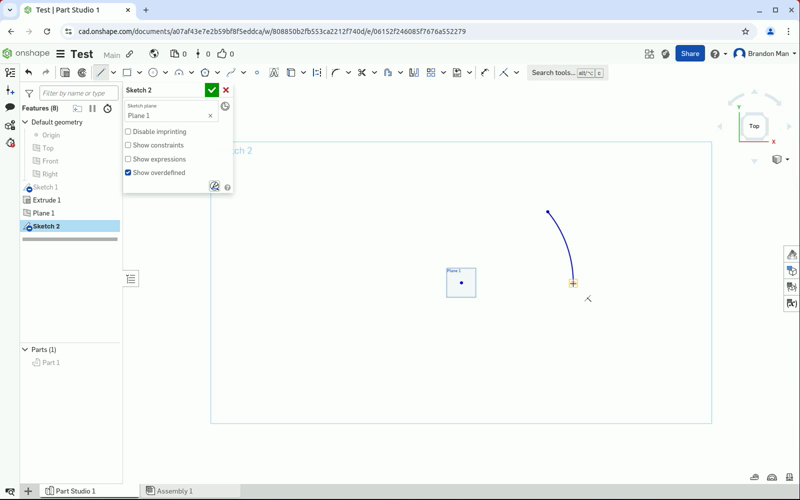
key_down(shift)
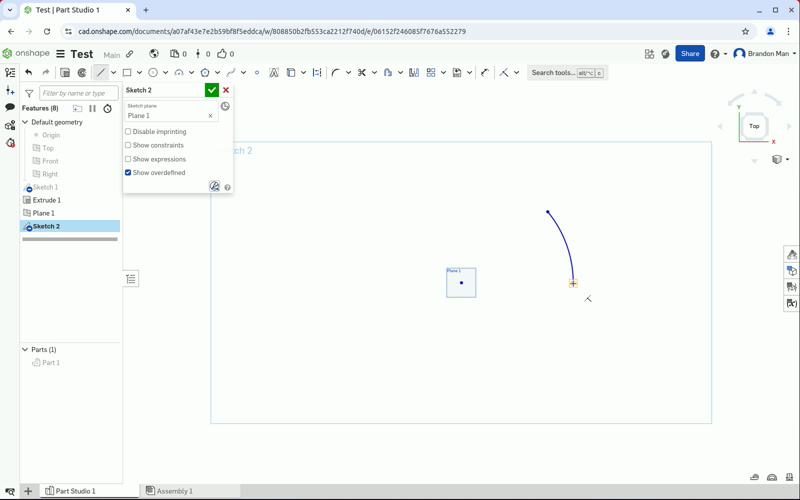
mouse_move(573, 211)
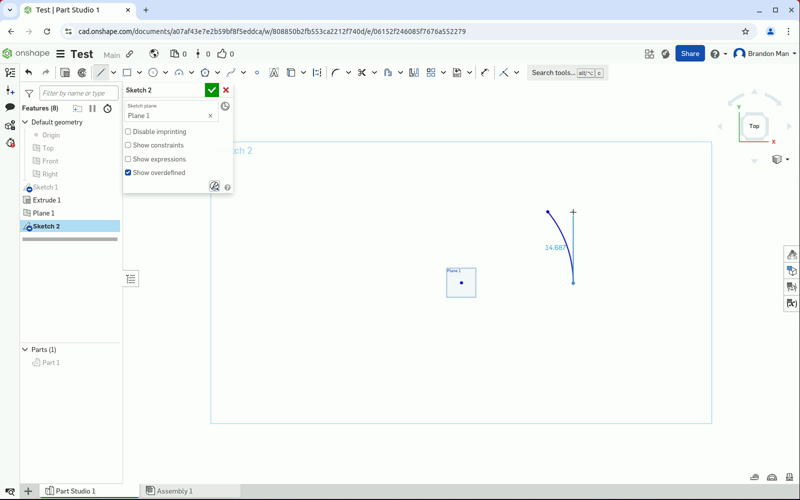
click(573, 211)
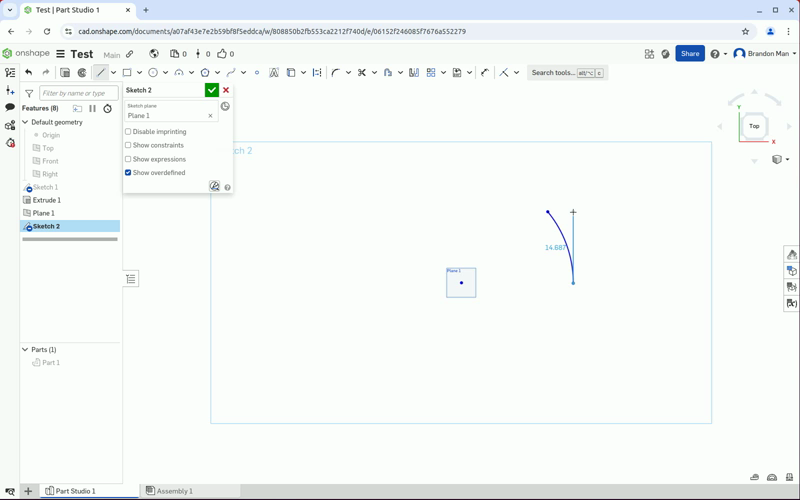
key_up(shift)
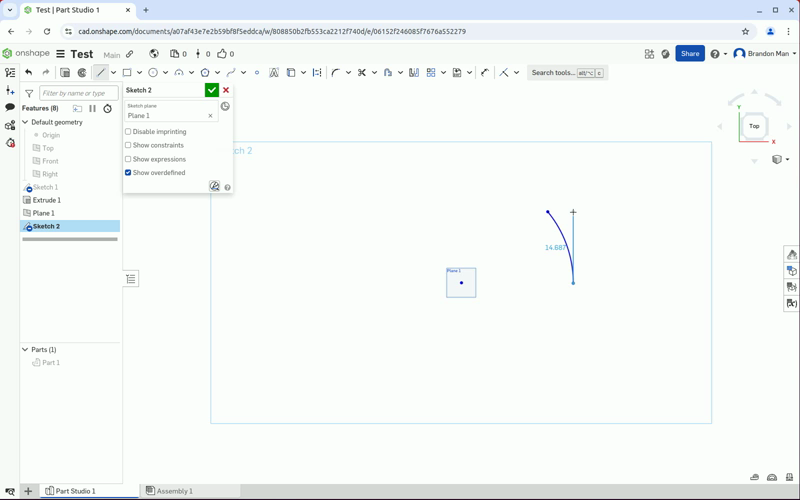
mouse_move(589, 211)
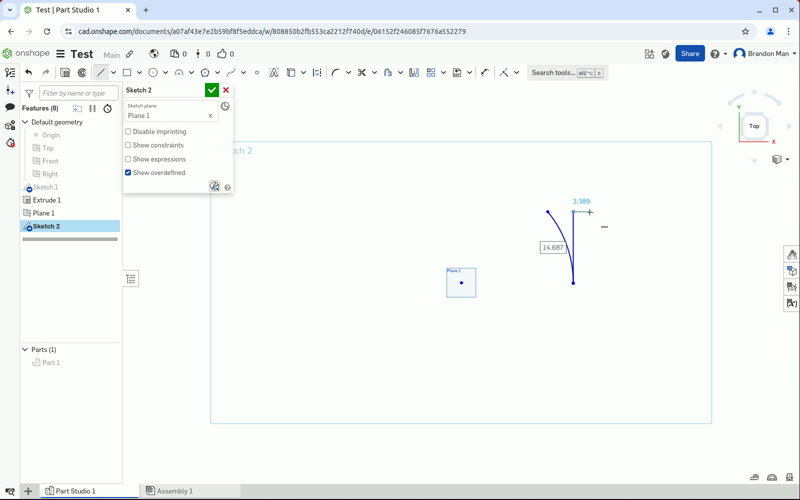
key_down(shift)
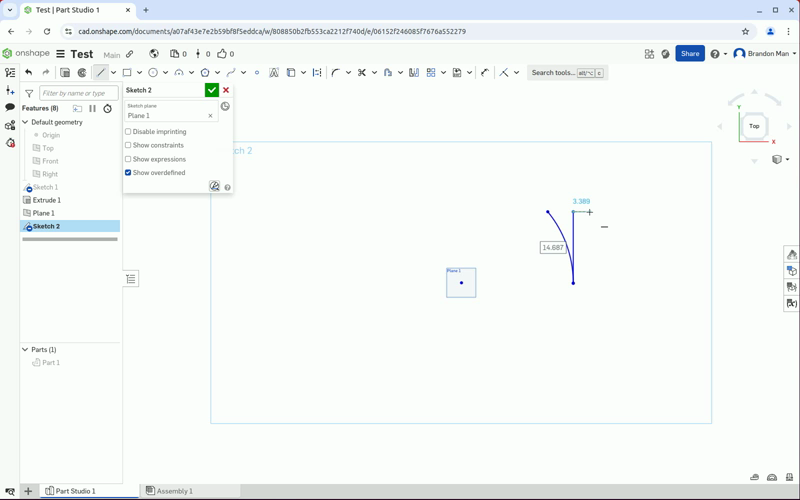
mouse_move(547, 211)
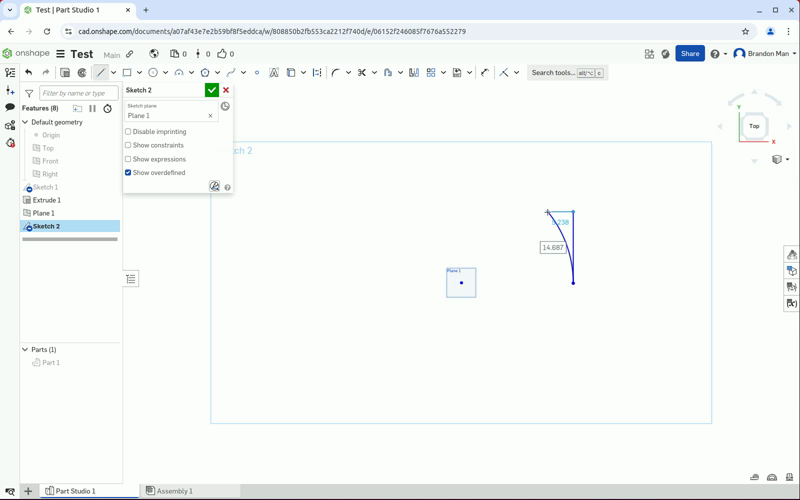
key_up(shift)
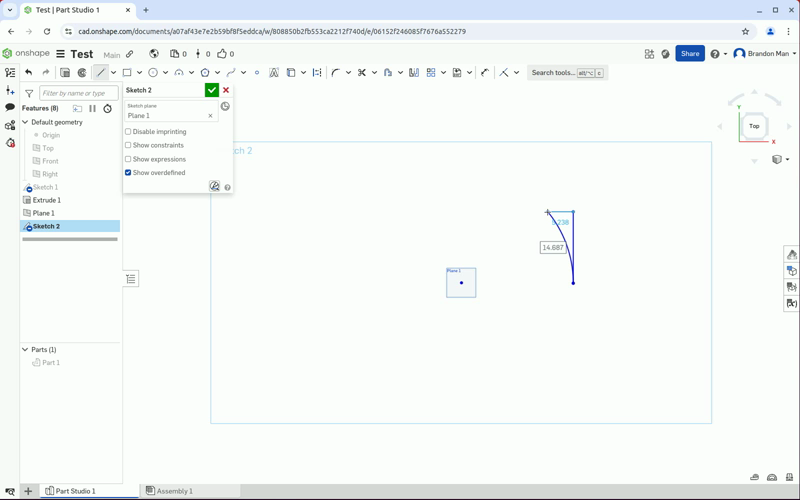
click(547, 211)
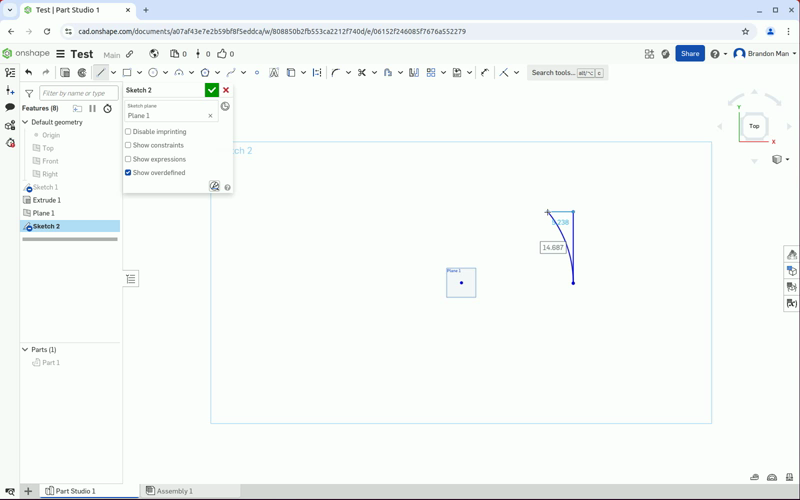
key(esc)
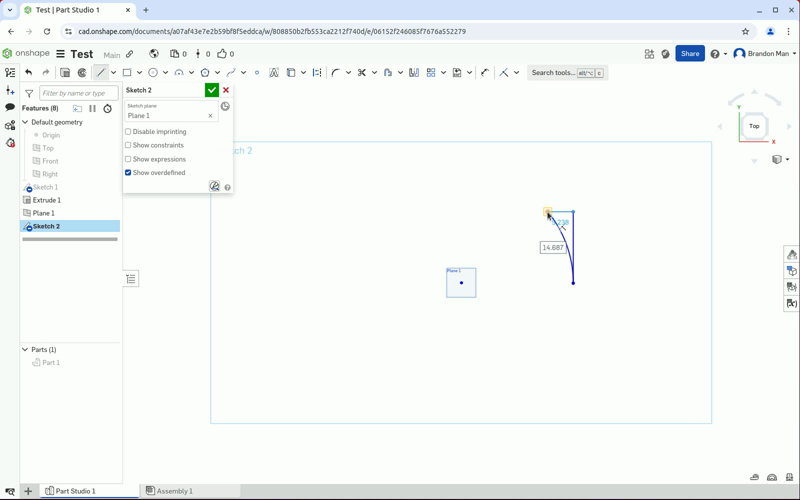
mouse_move(557, 223)
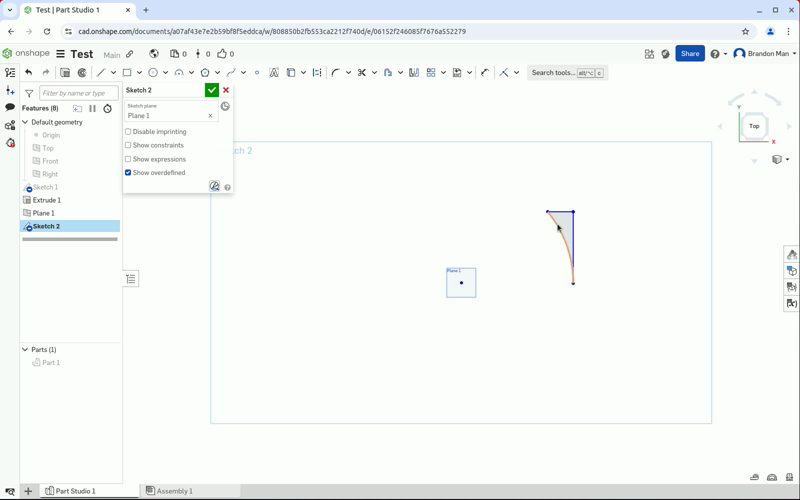
scroll(6)
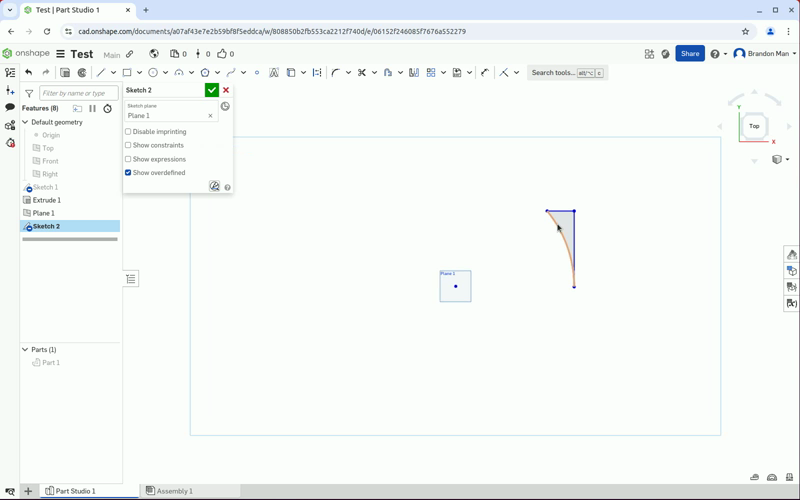
scroll(6)
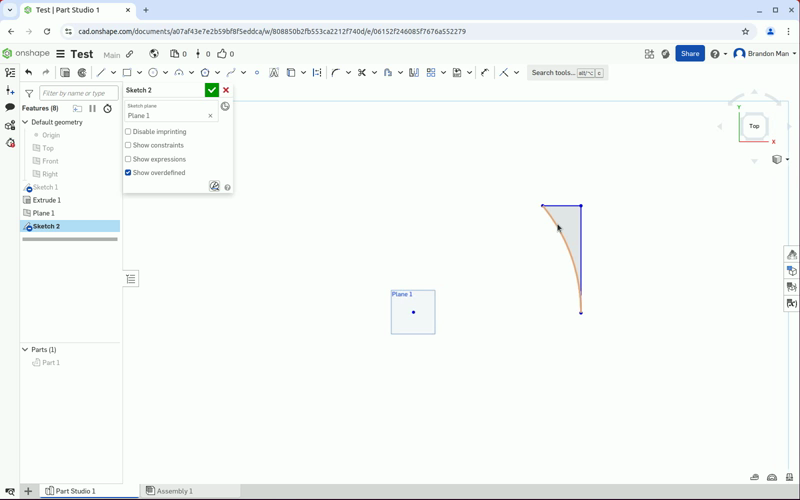
scroll(6)
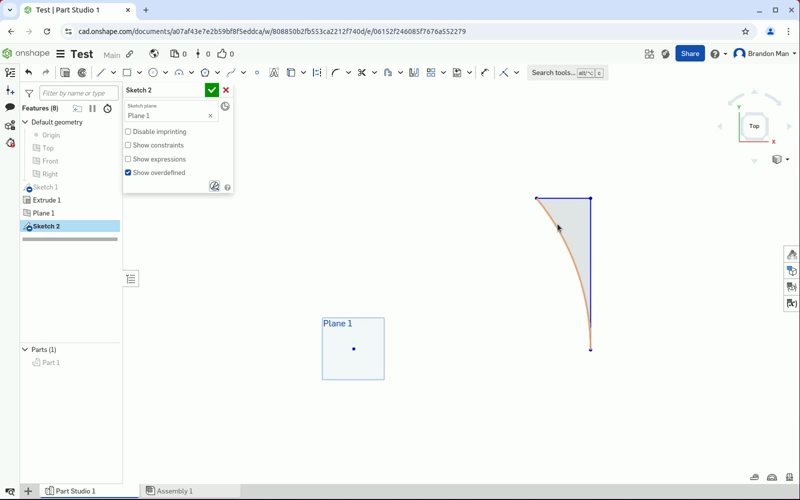
scroll(6)
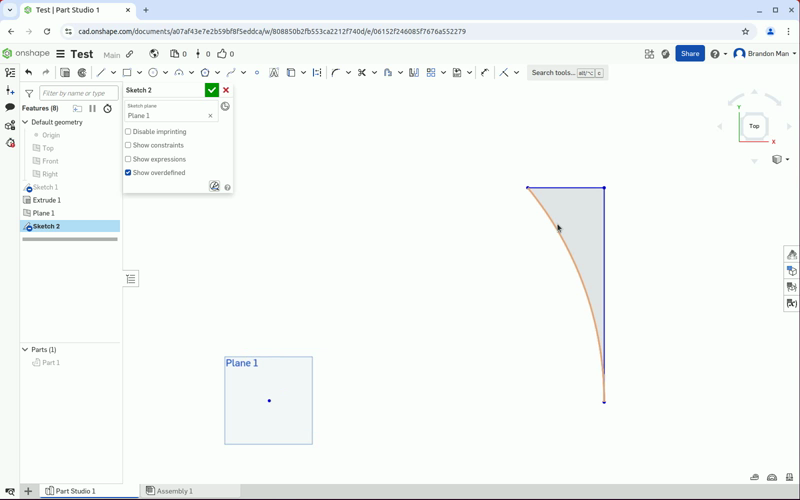
scroll(6)
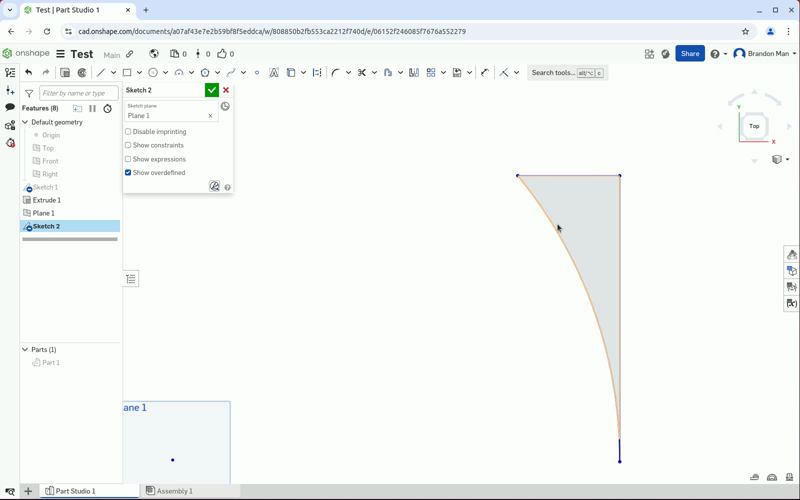
scroll(6)
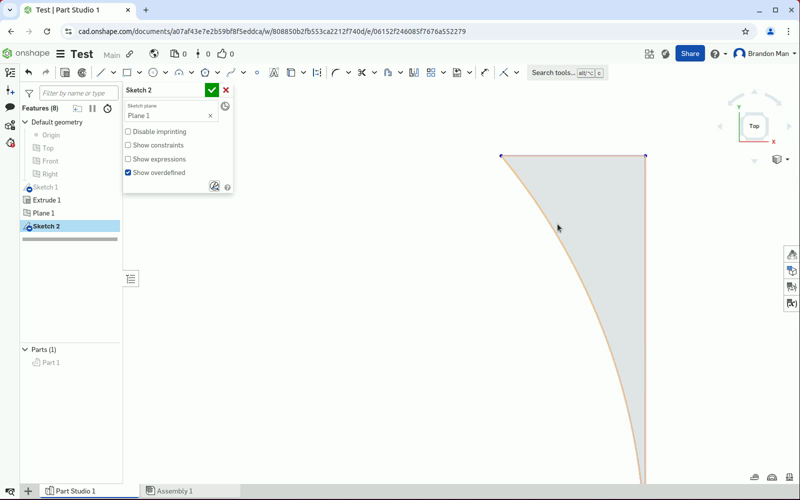
scroll(6)
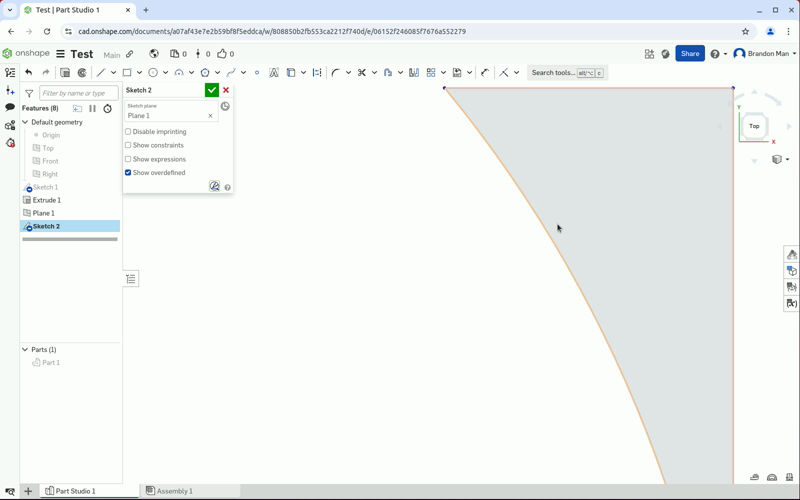
click(557, 223)
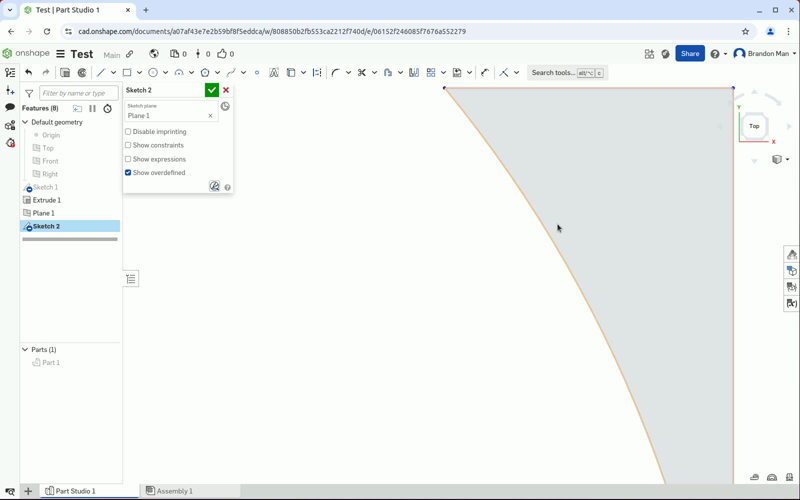
scroll(-6)
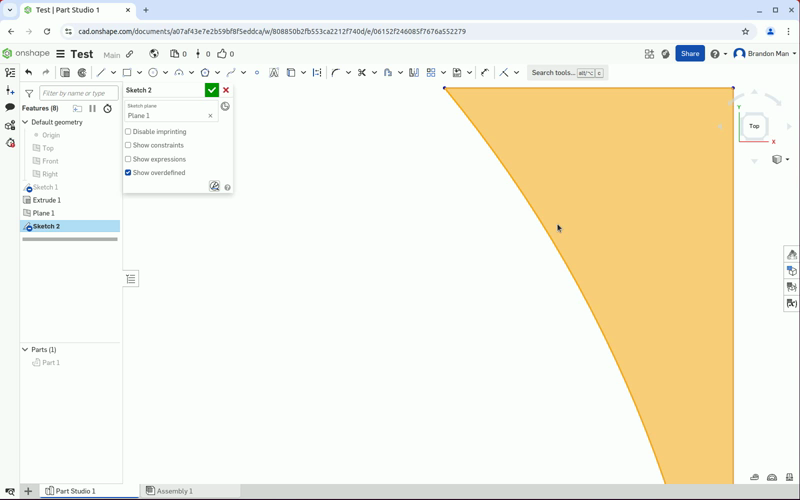
scroll(-6)
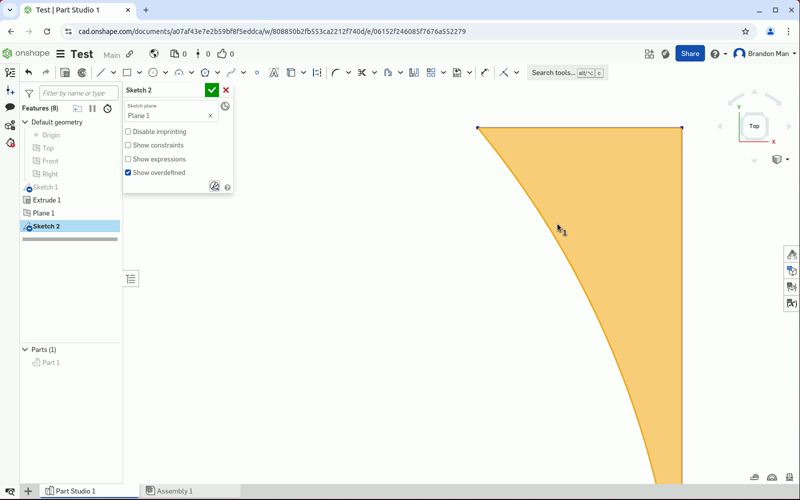
scroll(-6)
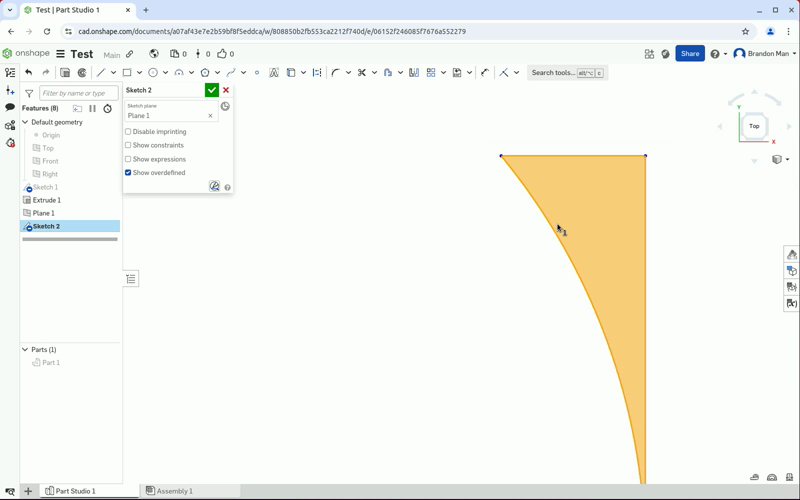
scroll(-6)
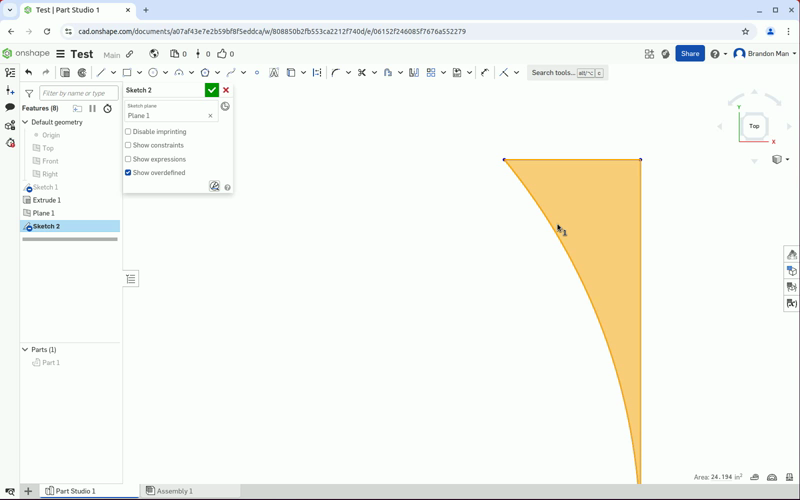
scroll(-6)
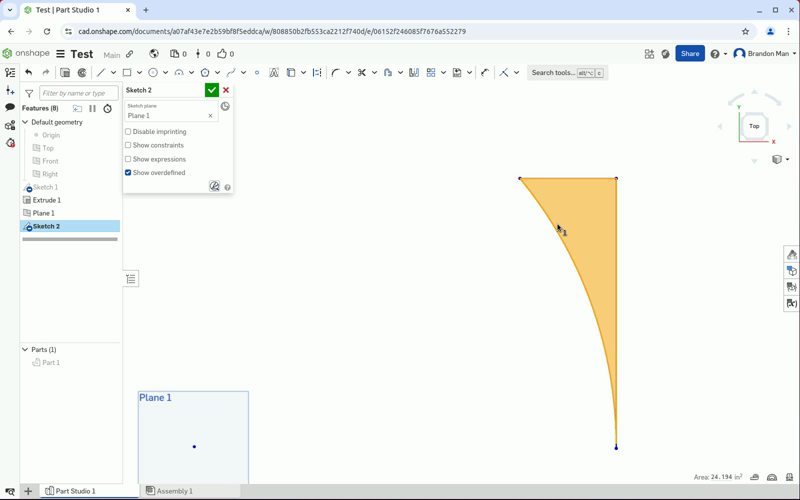
scroll(-6)
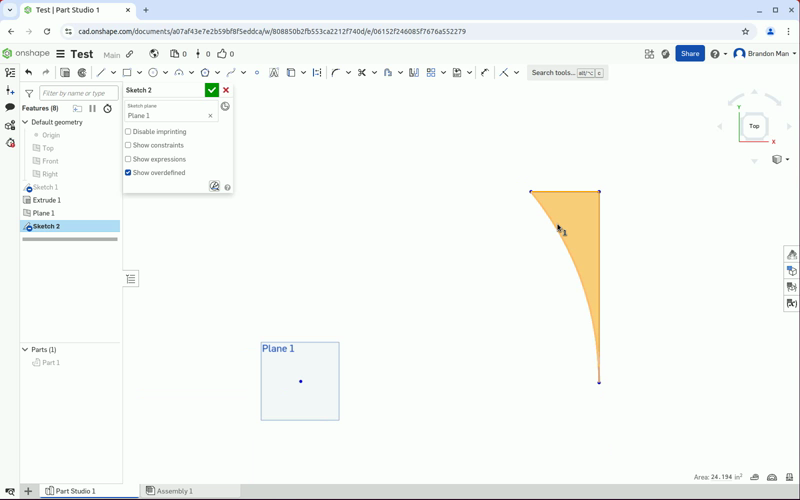
scroll(-6)
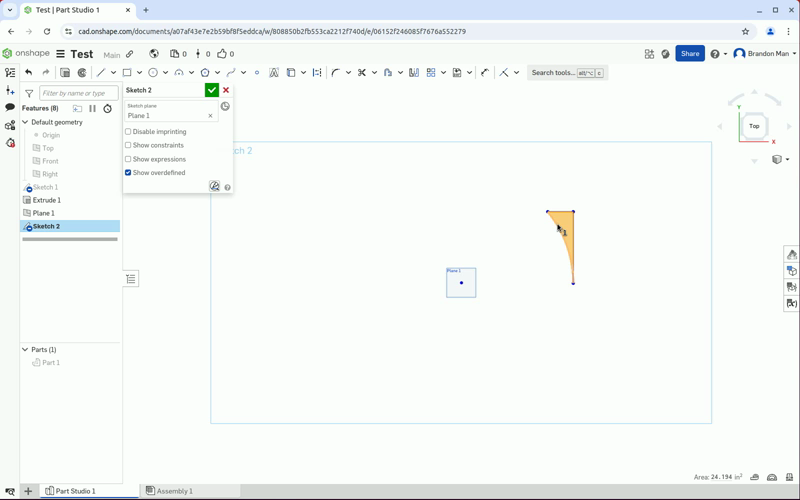
mouse_move(73, 352)
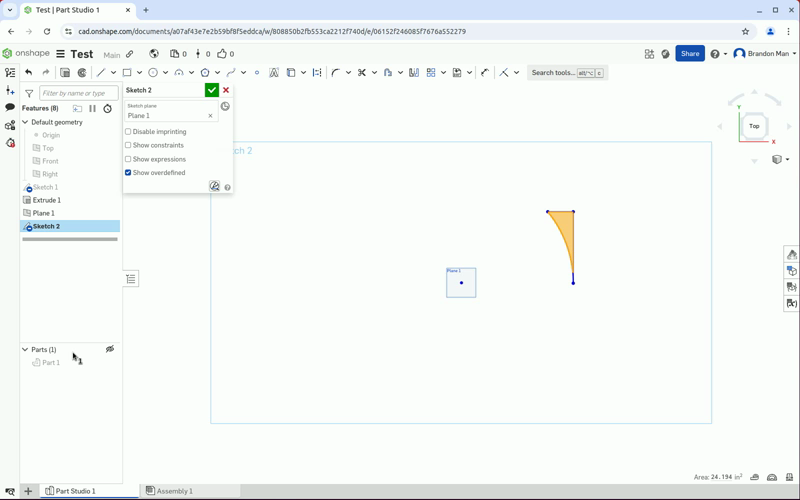
key(shift+y)
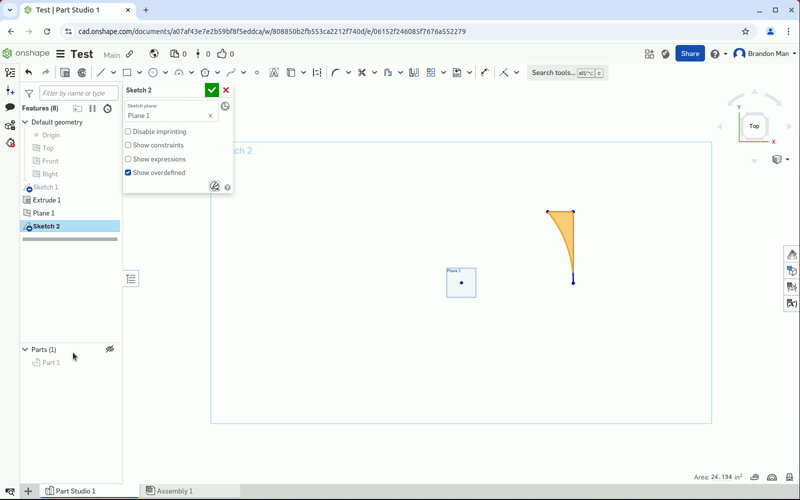
key(shift+e)
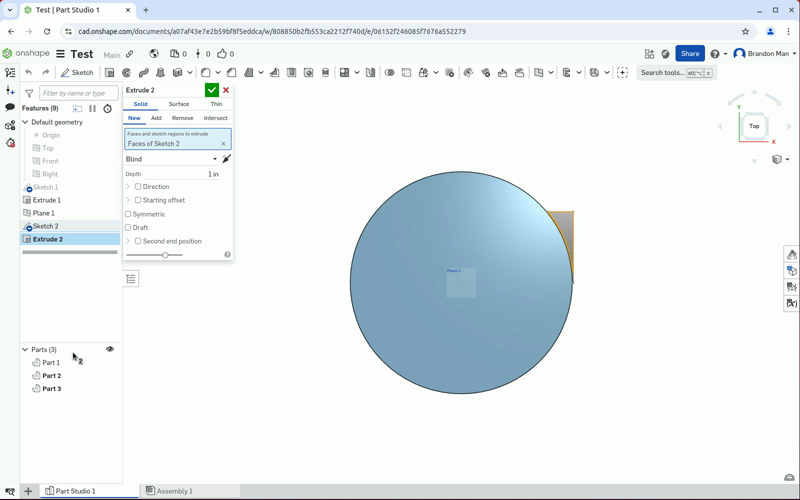
mouse_move(143, 106)
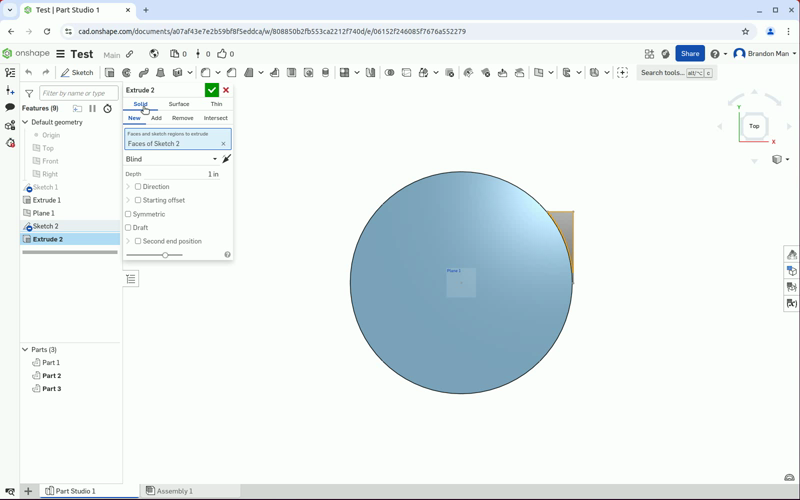
click(143, 106)
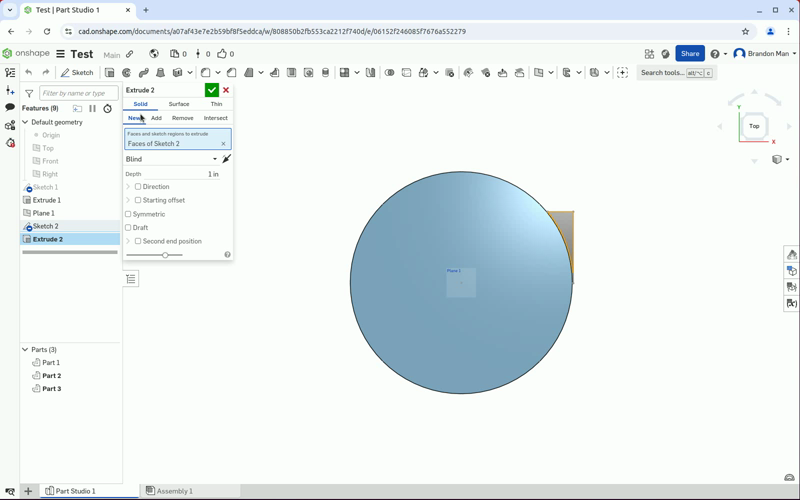
mouse_move(137, 120)
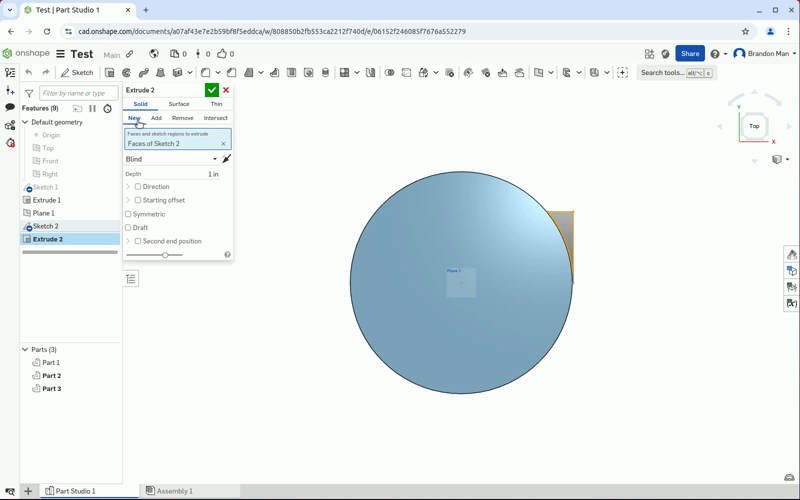
click(137, 120)
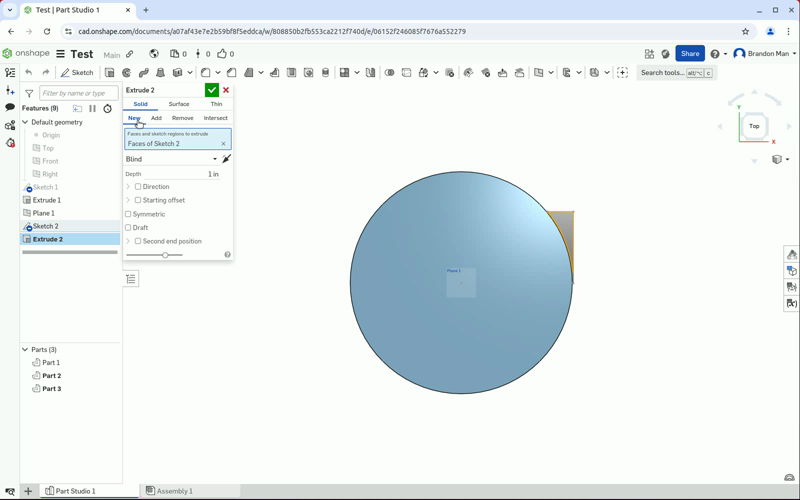
key(tab, 4)
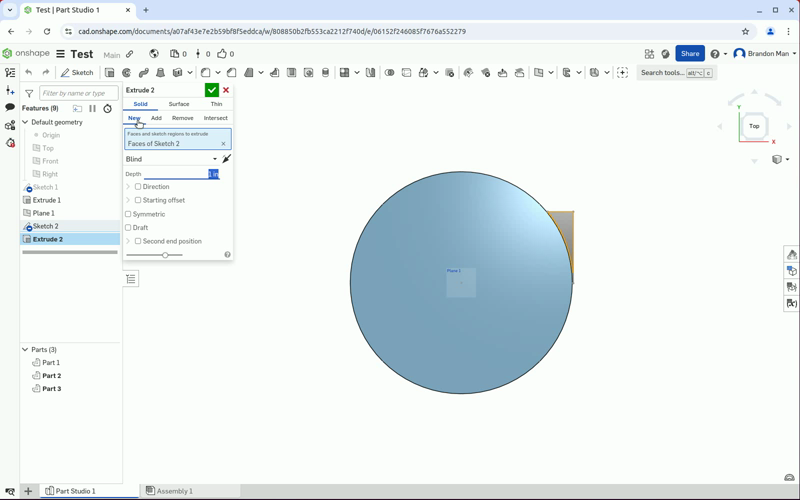
text(3.129)
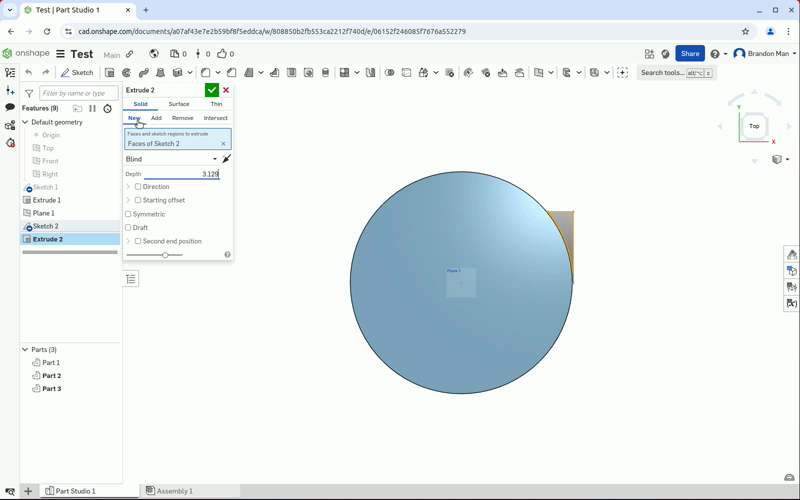
key(enter)
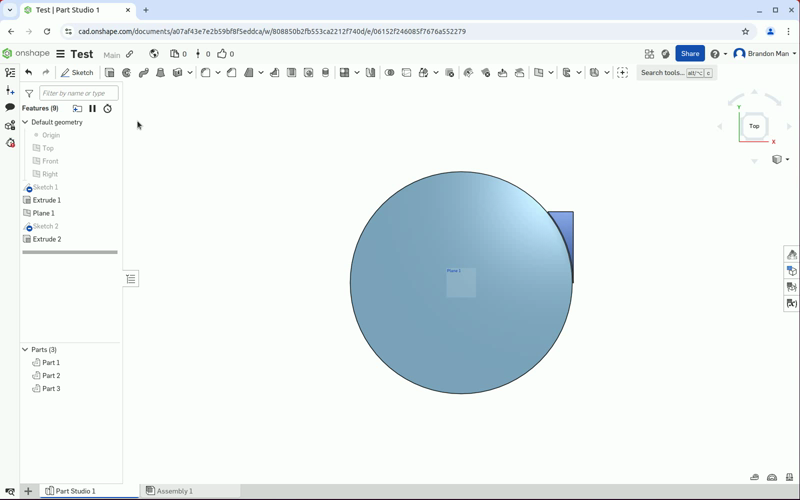
key(shift+h)
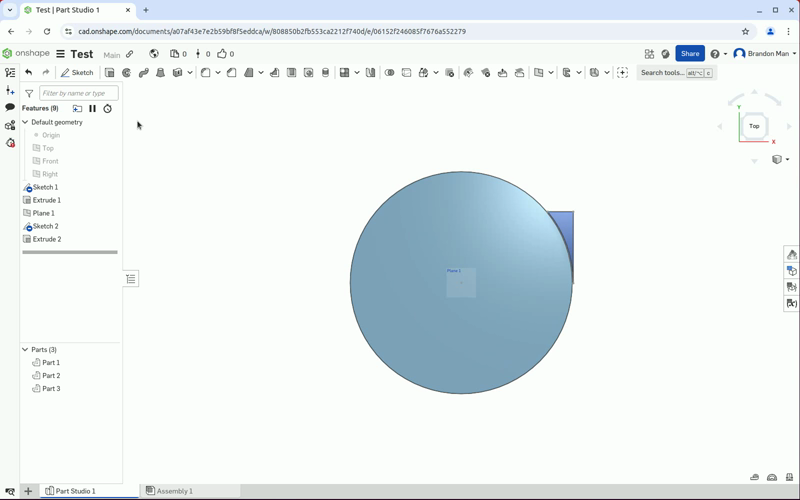
key(shift+h)
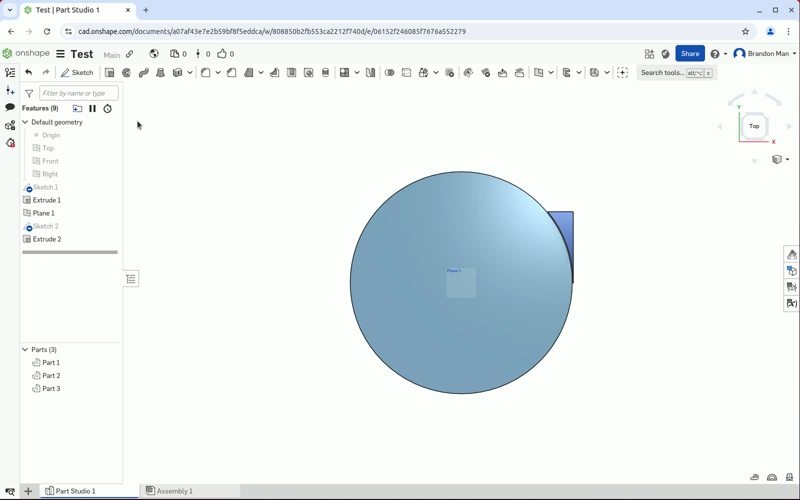
mouse_move(73, 189)
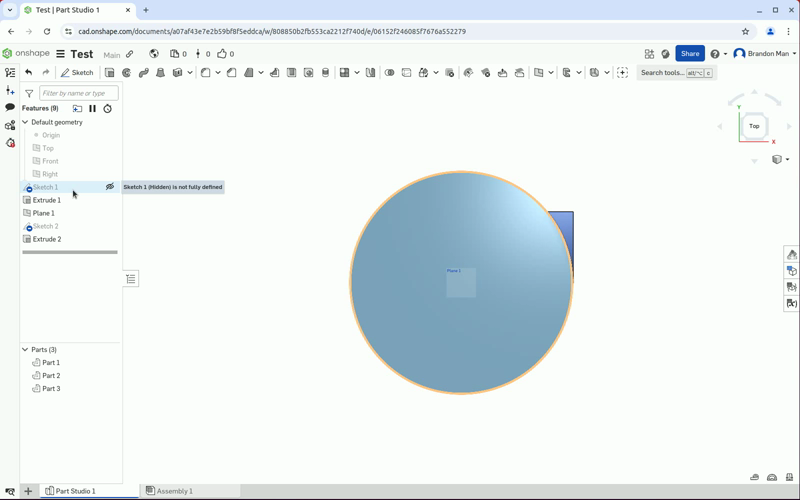
click(73, 189)
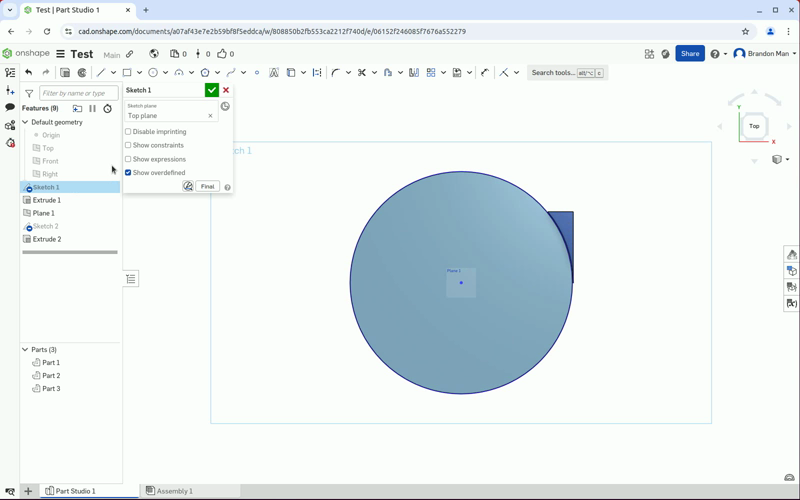
mouse_move(229, 92)
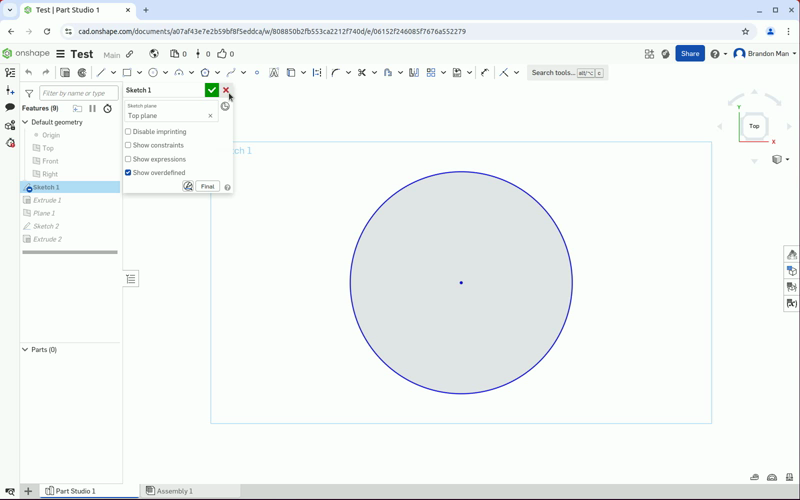
click(229, 92)
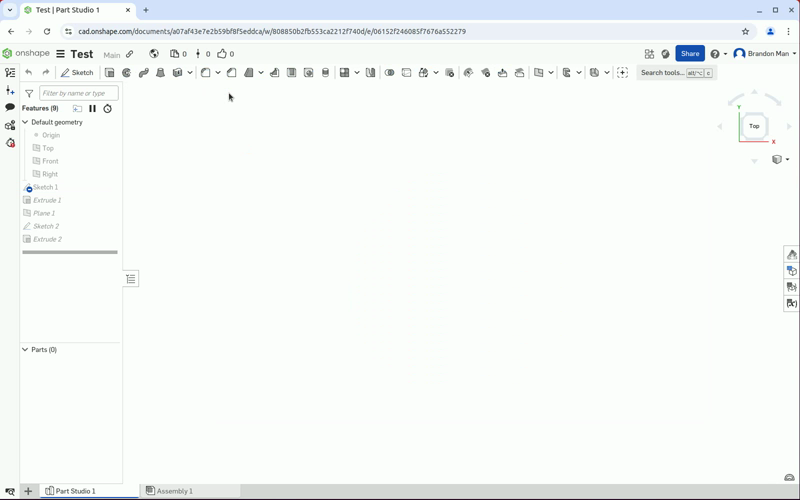
key(shift+s)
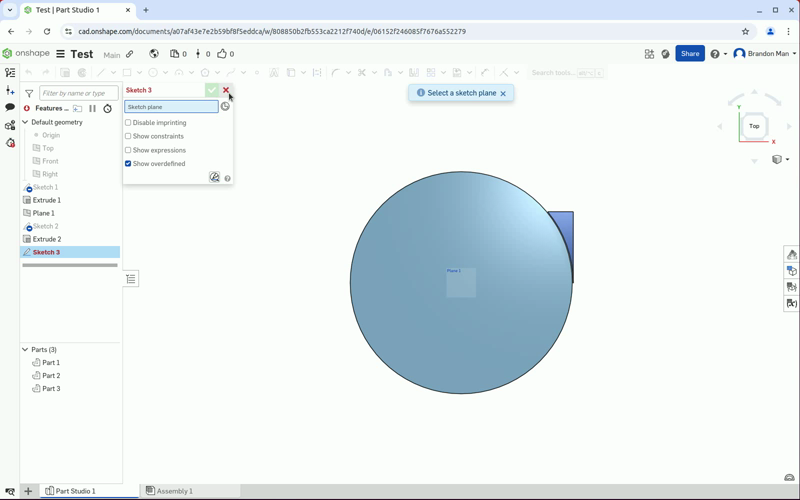
mouse_move(73, 215)
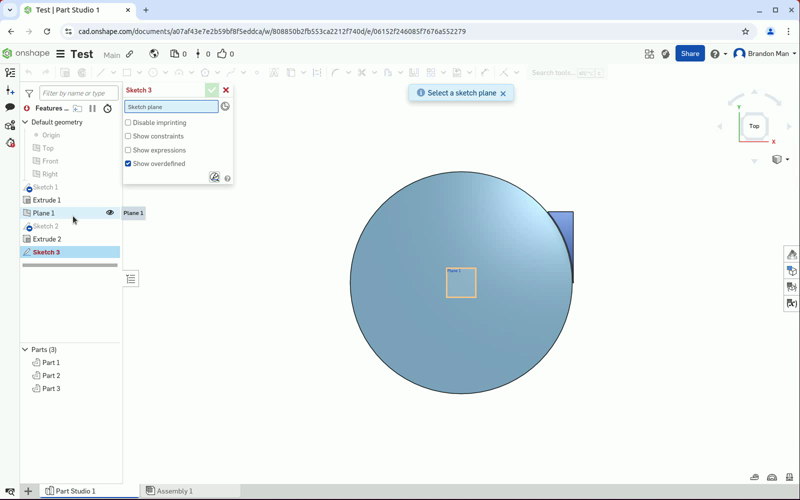
click(73, 215)
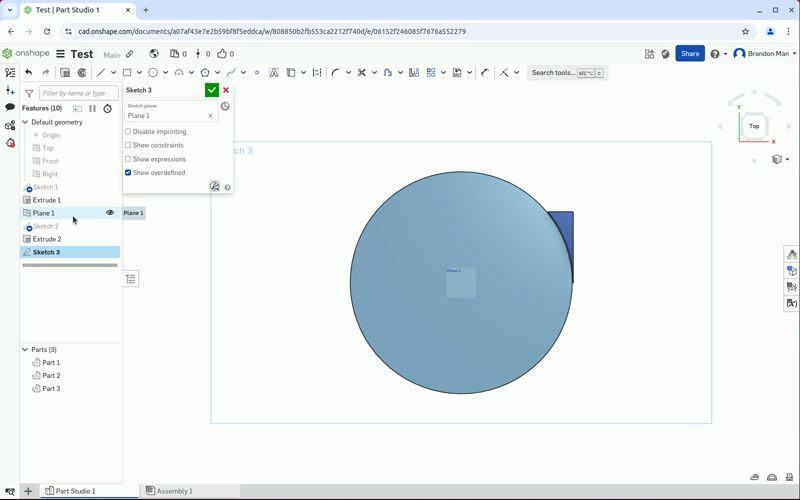
mouse_move(73, 352)
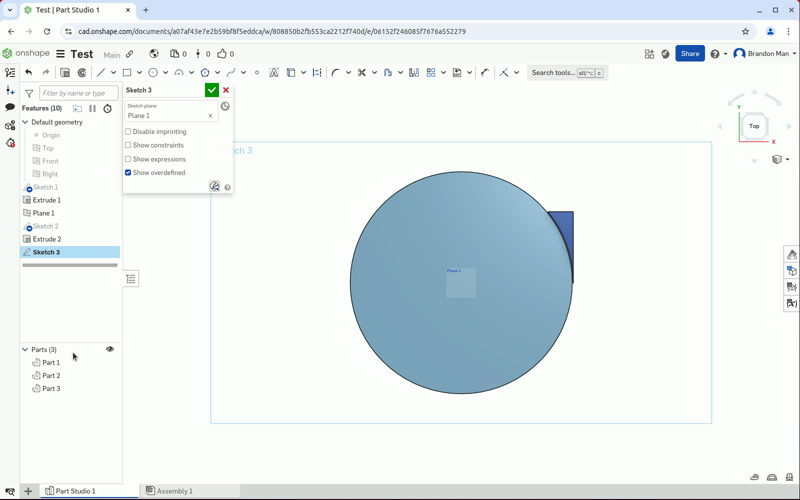
key(y)
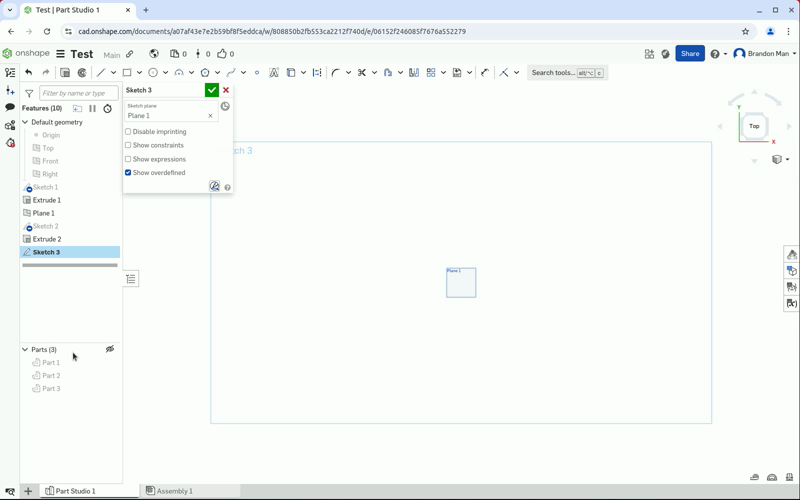
key(l)
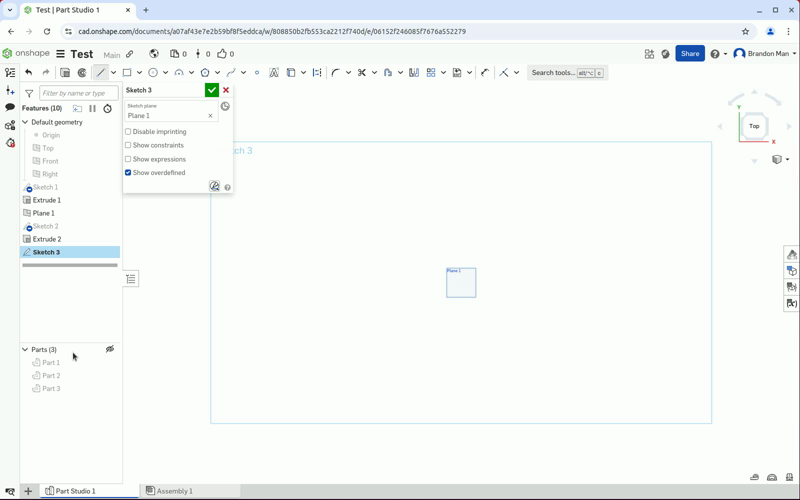
key_down(shift)
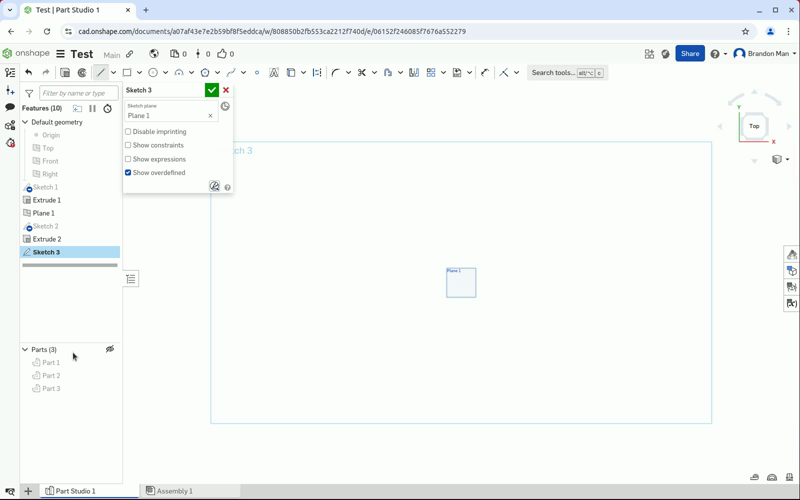
mouse_move(553, 346)
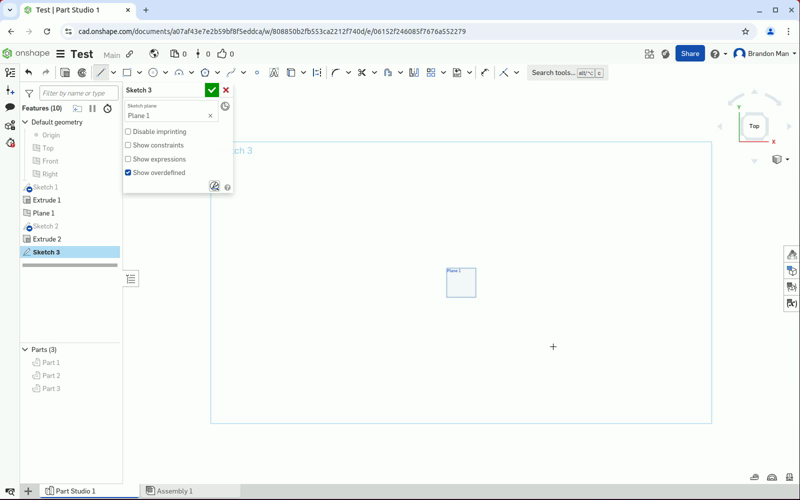
click(553, 346)
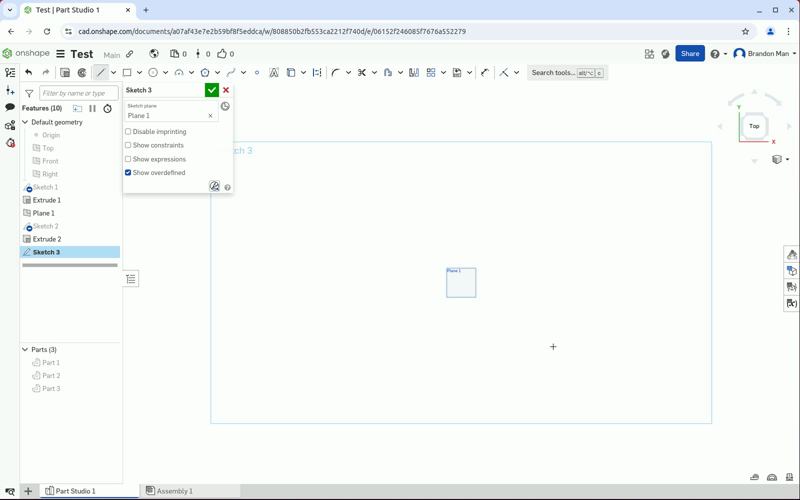
key_up(shift)
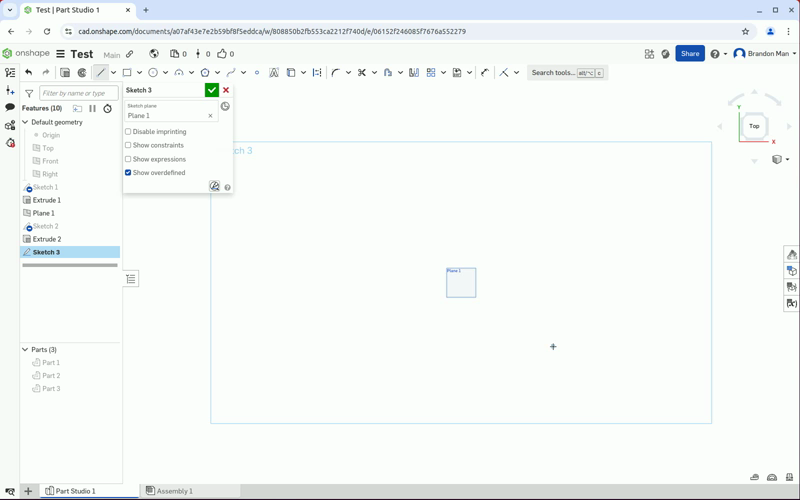
key_down(shift)
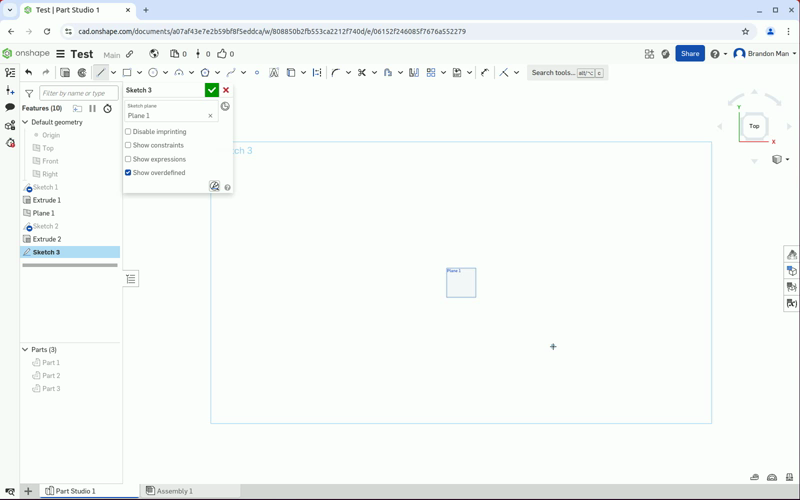
mouse_move(583, 346)
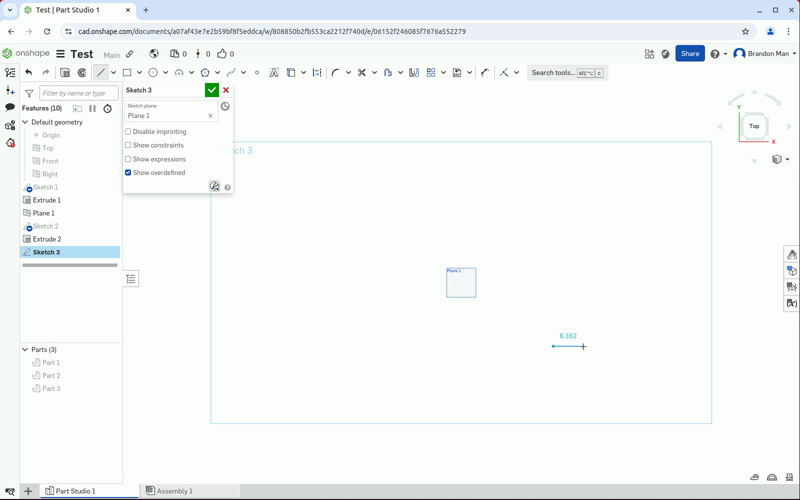
mouse_move(572, 346)
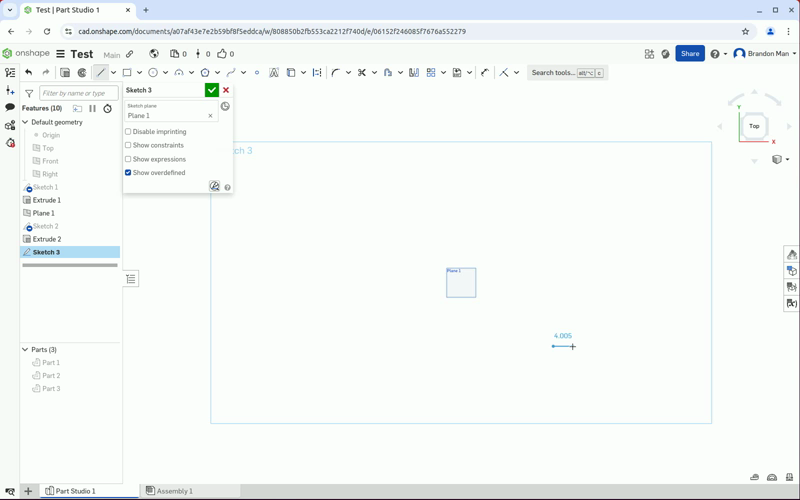
click(572, 346)
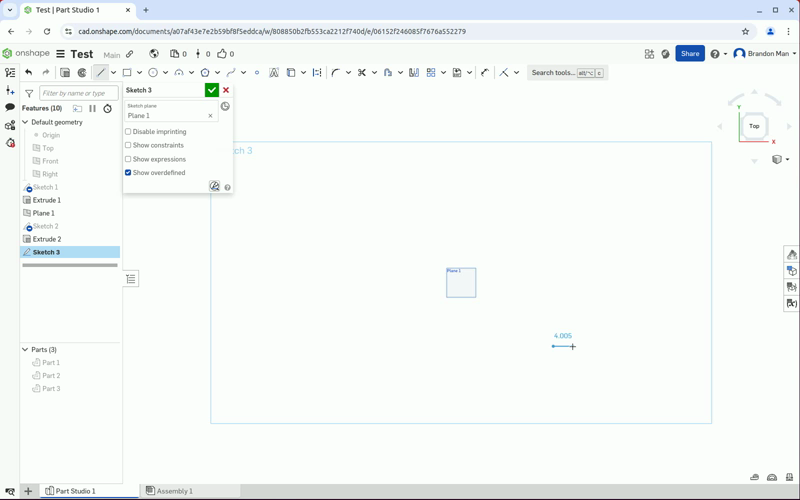
key_up(shift)
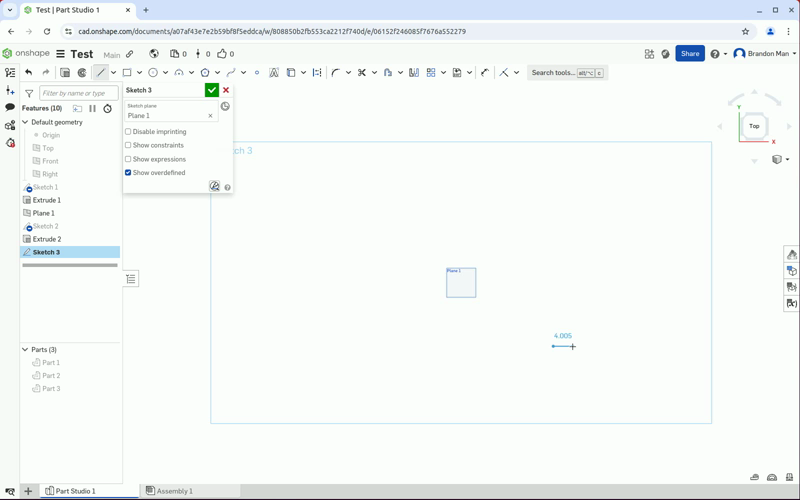
key_down(shift)
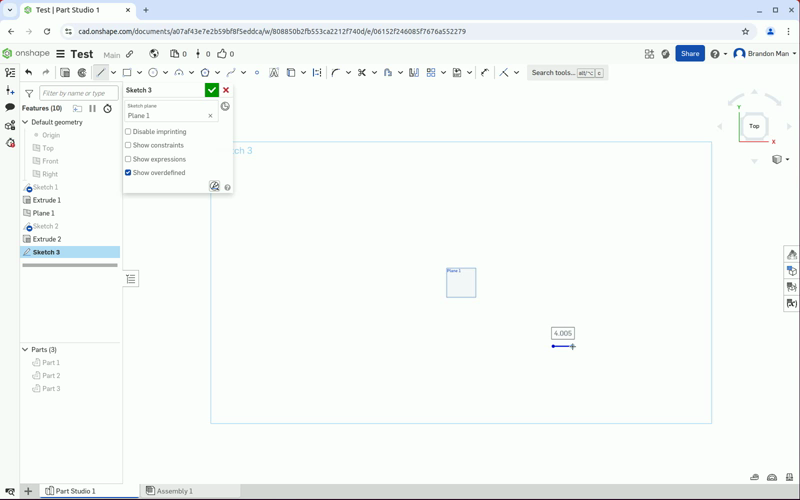
mouse_move(572, 282)
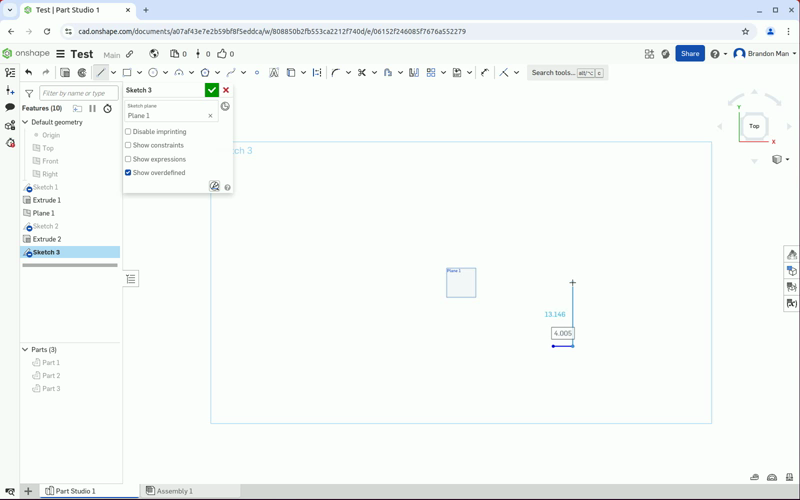
click(572, 282)
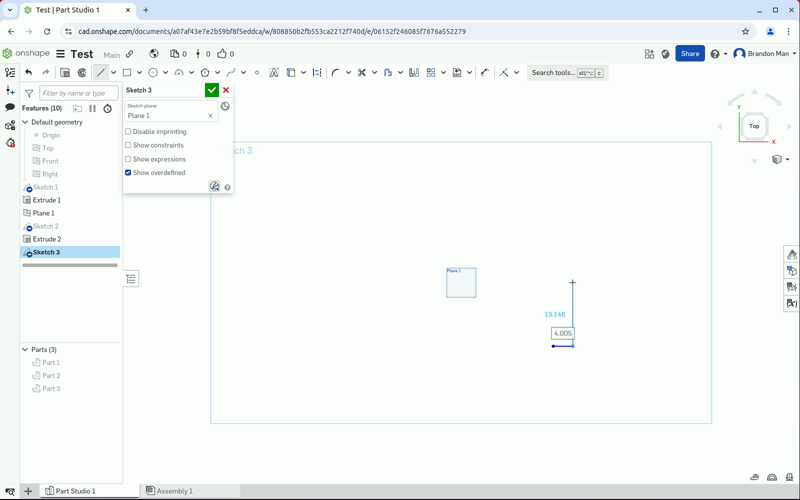
key_up(shift)
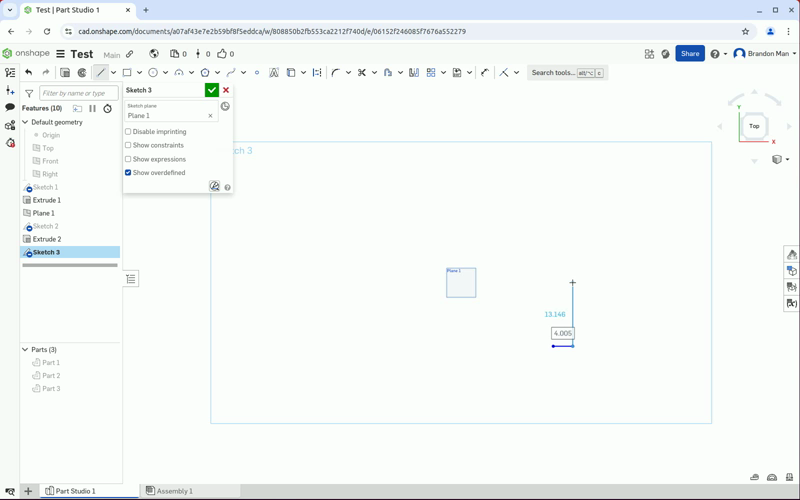
key(esc)
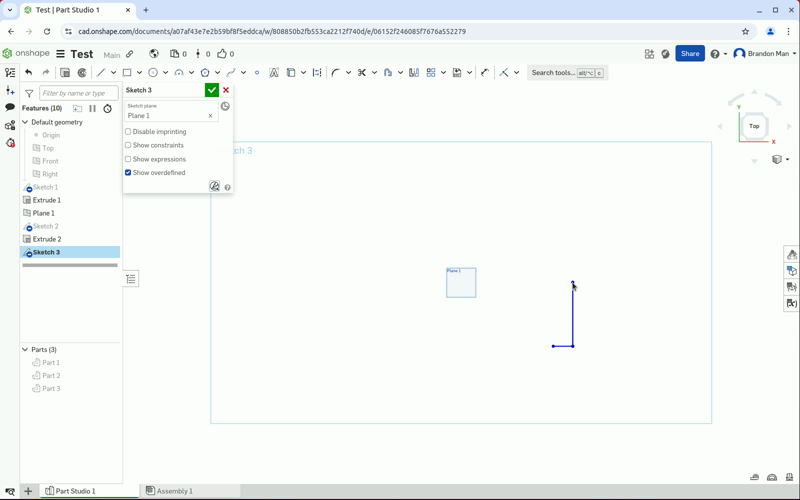
key(a)
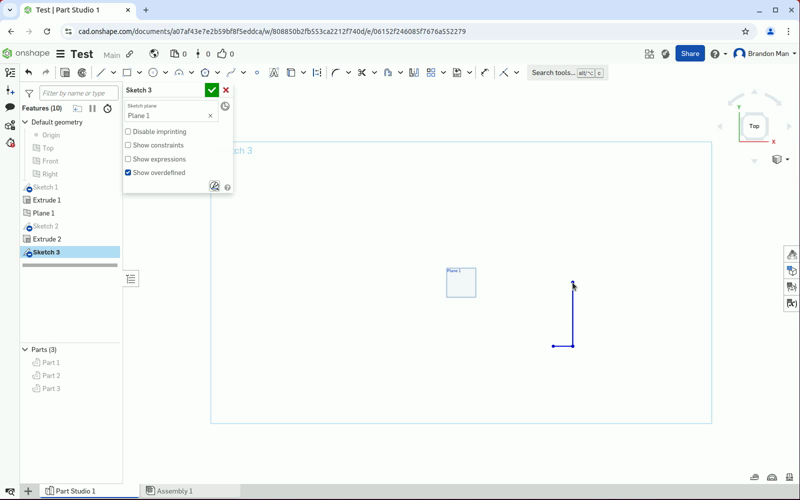
mouse_move(572, 282)
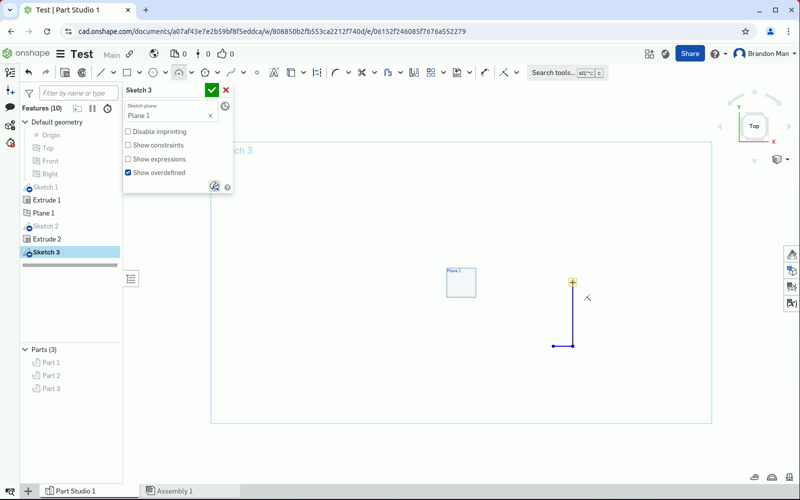
click(572, 282)
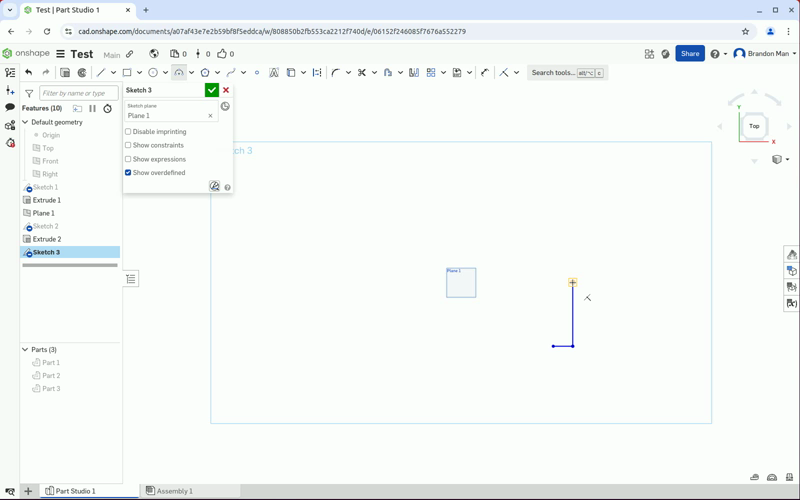
mouse_move(553, 346)
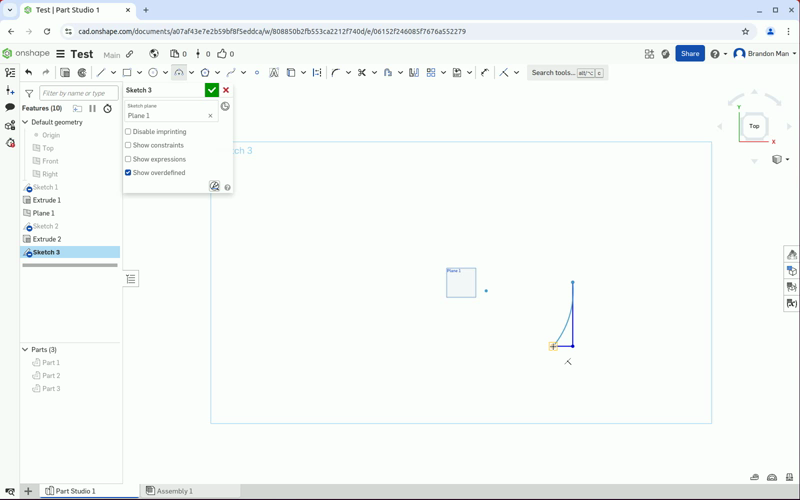
click(553, 346)
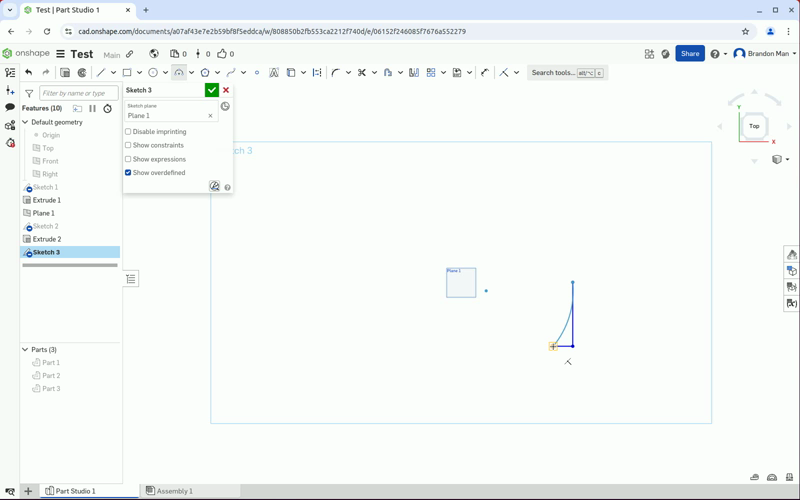
key_down(shift)
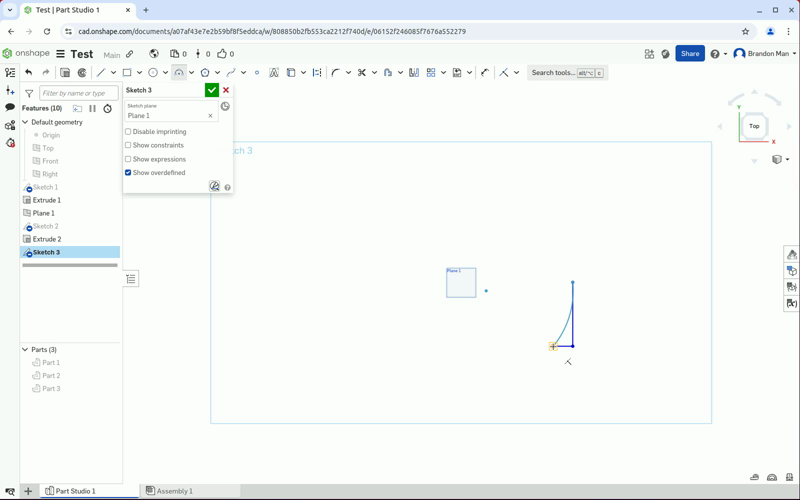
mouse_move(567, 315)
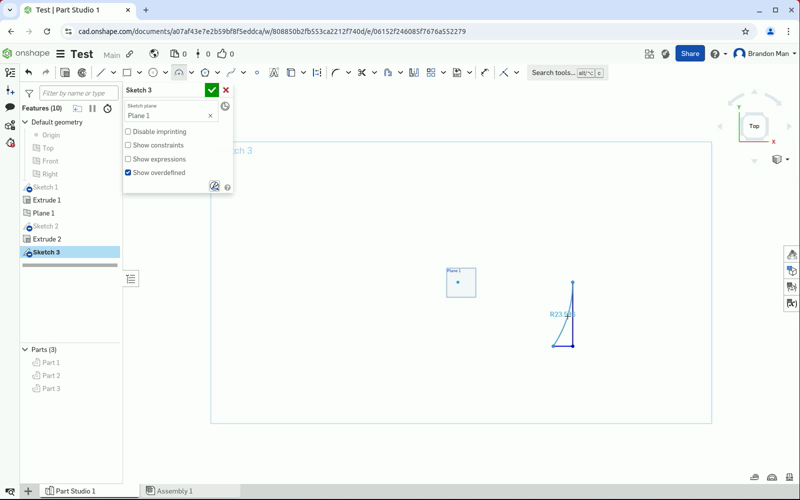
click(567, 315)
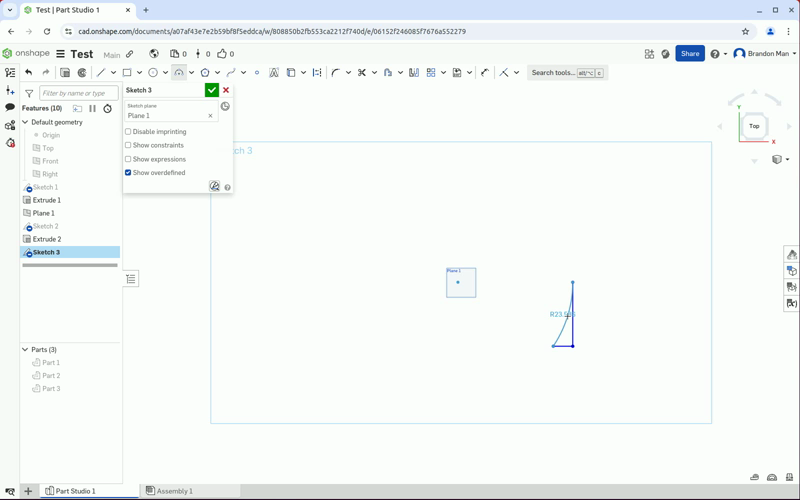
key_up(shift)
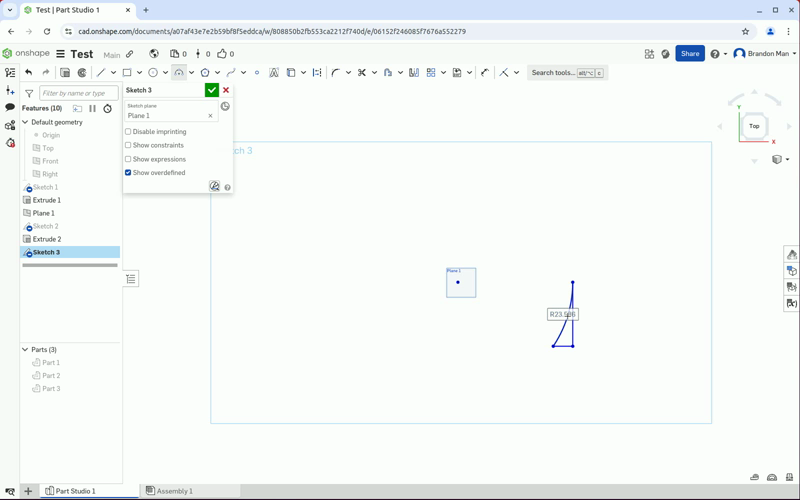
key(esc)
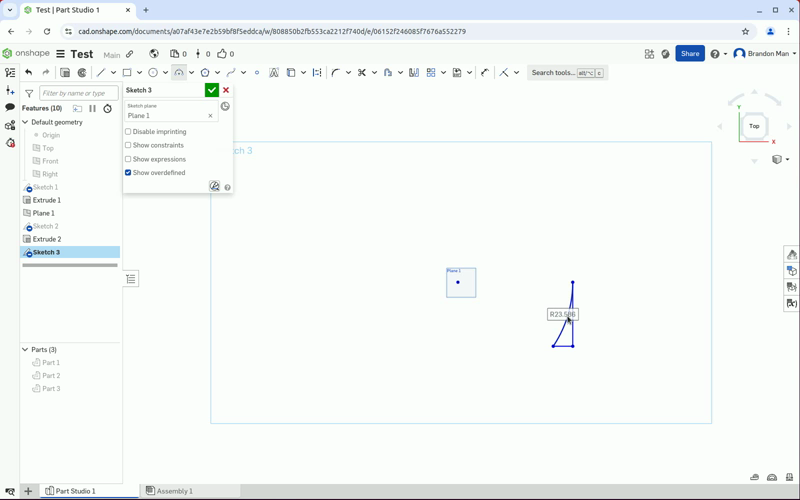
mouse_move(572, 303)
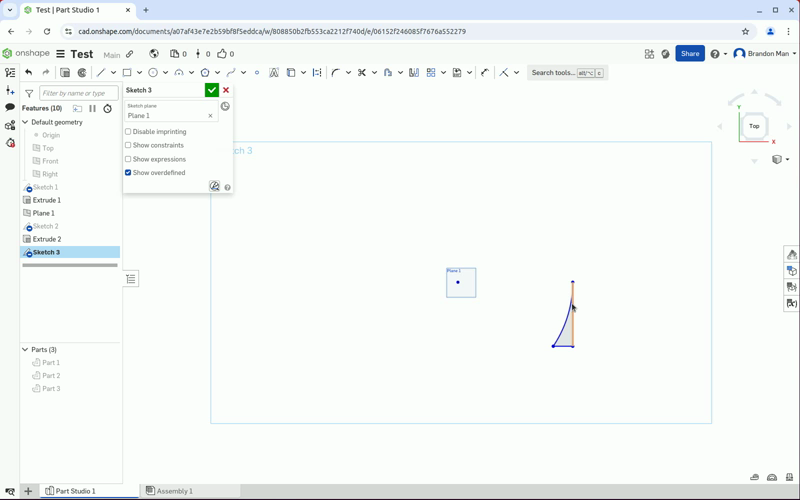
scroll(6)
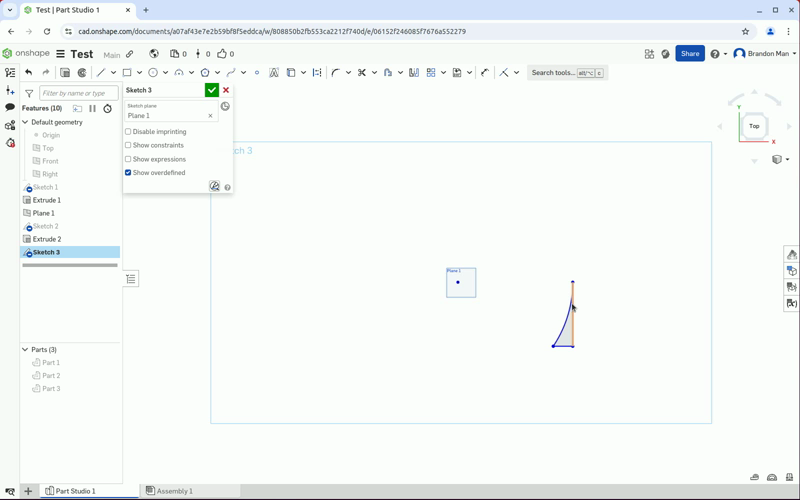
scroll(6)
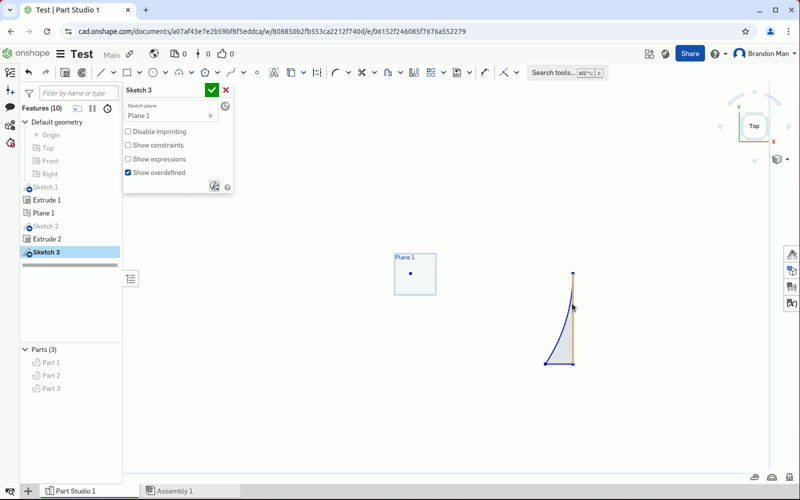
scroll(6)
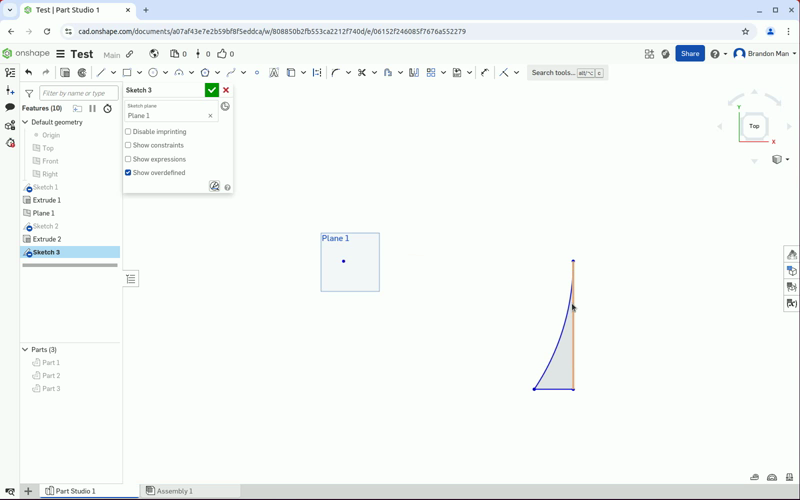
scroll(6)
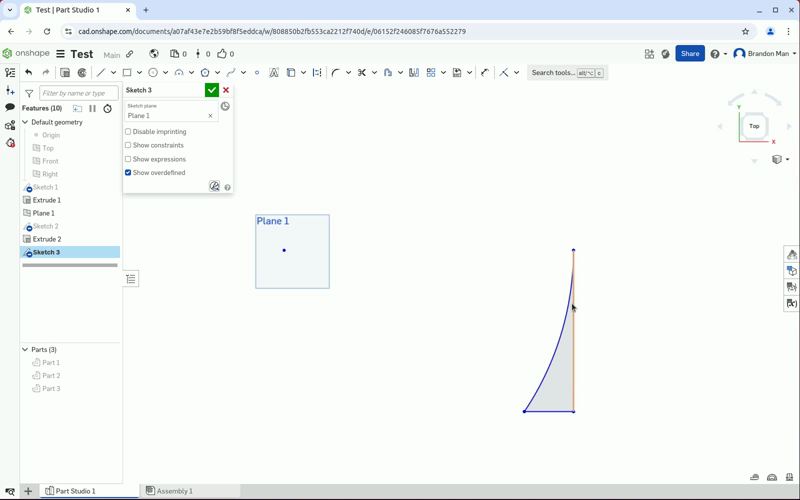
scroll(6)
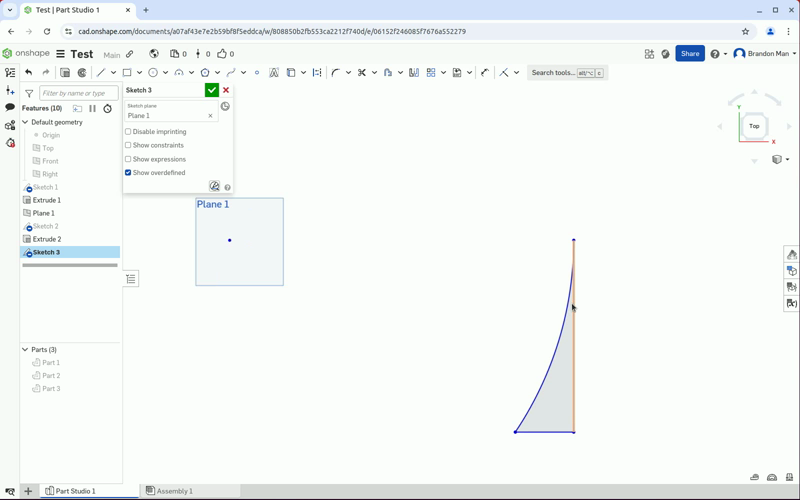
scroll(6)
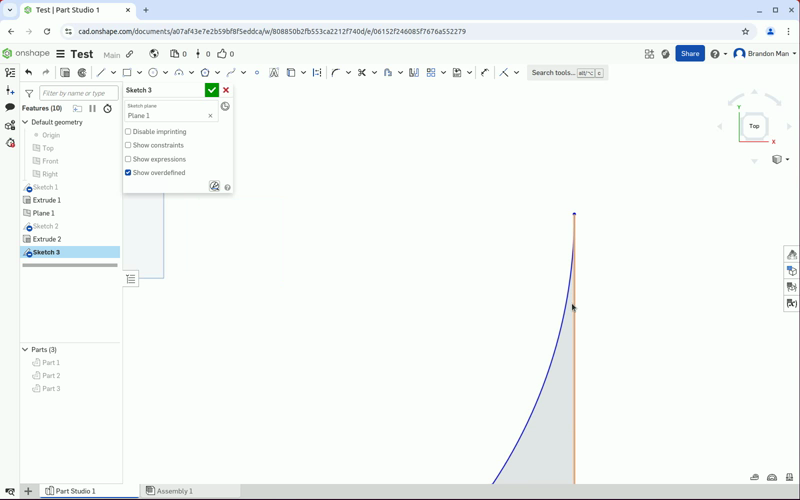
scroll(6)
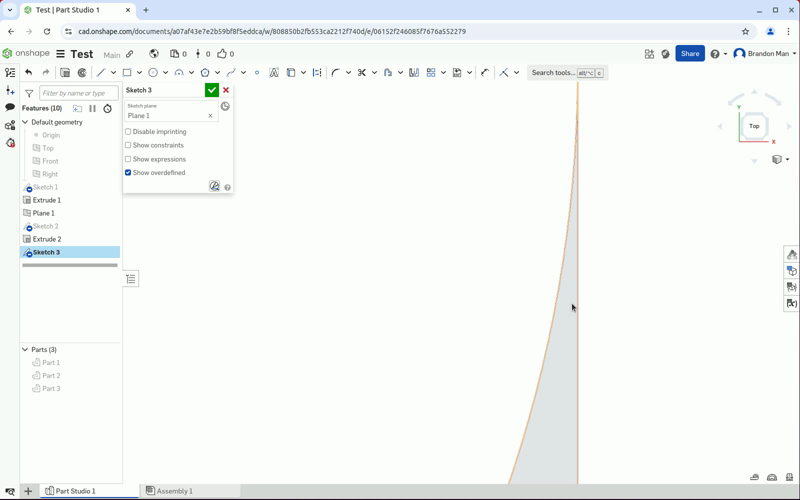
click(572, 303)
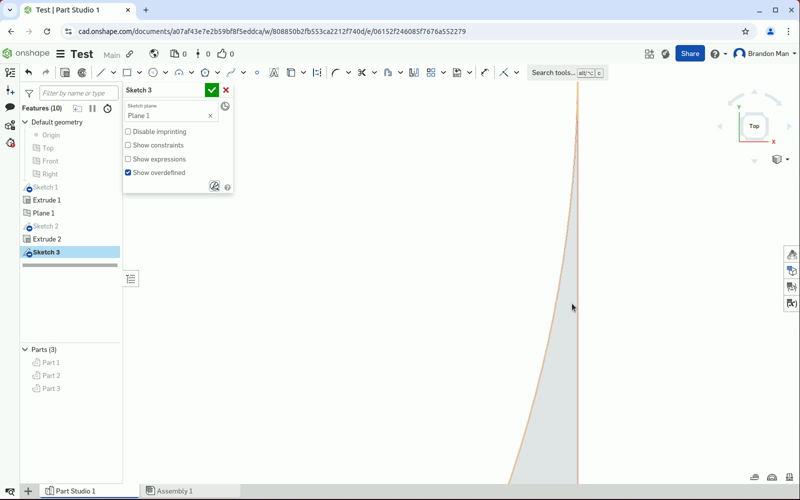
scroll(-6)
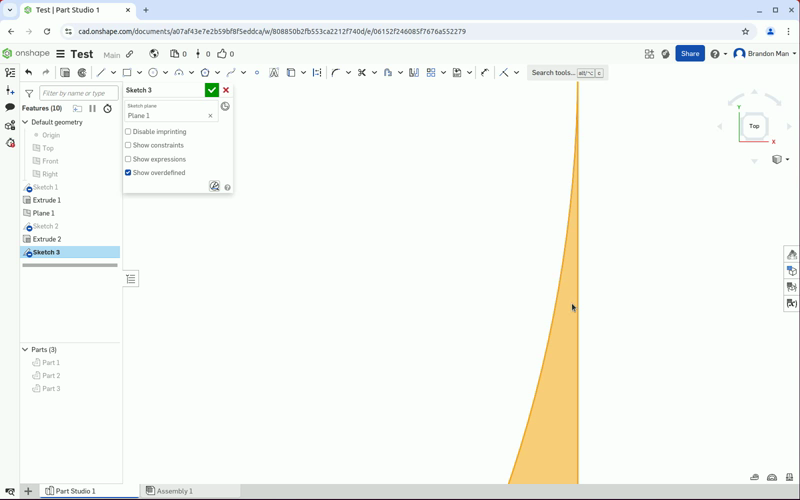
scroll(-6)
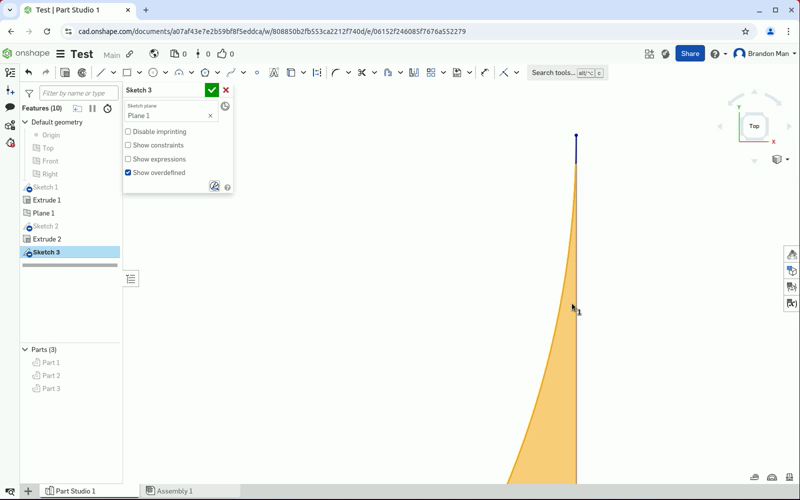
scroll(-6)
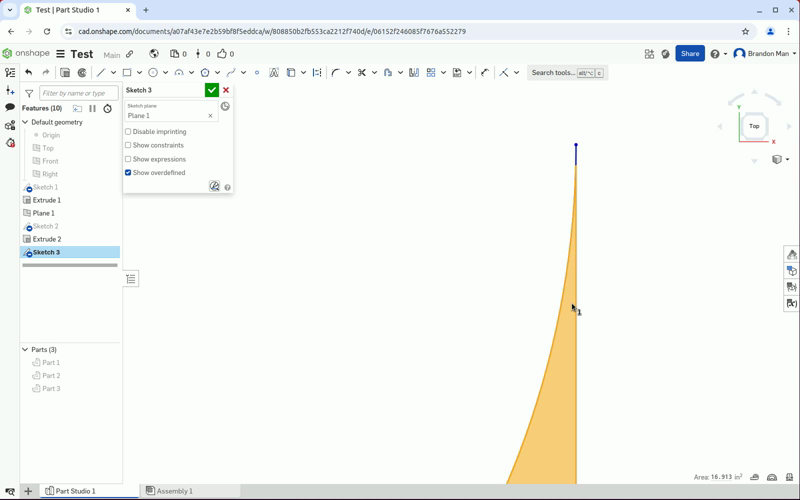
scroll(-6)
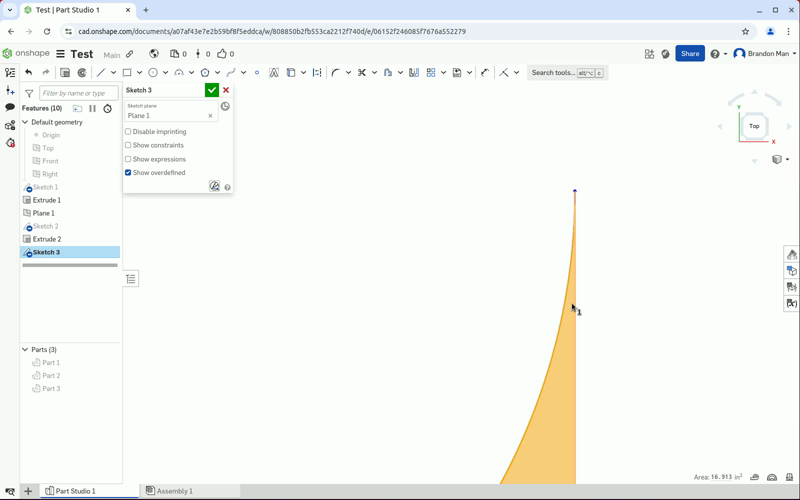
scroll(-6)
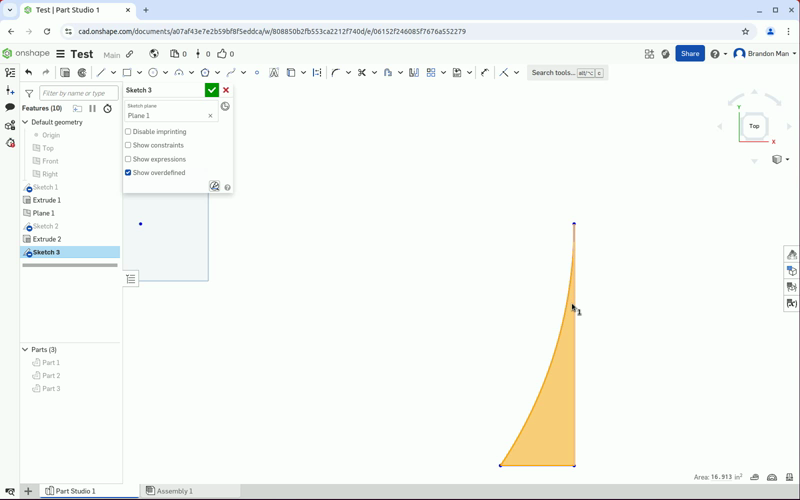
scroll(-6)
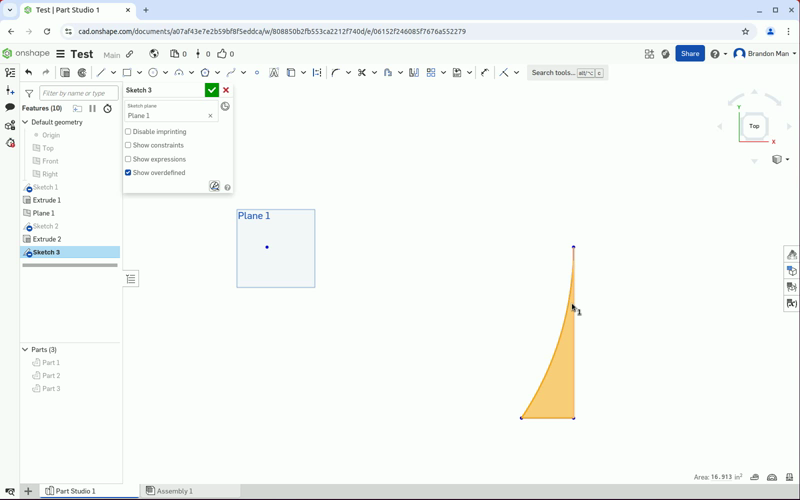
scroll(-6)
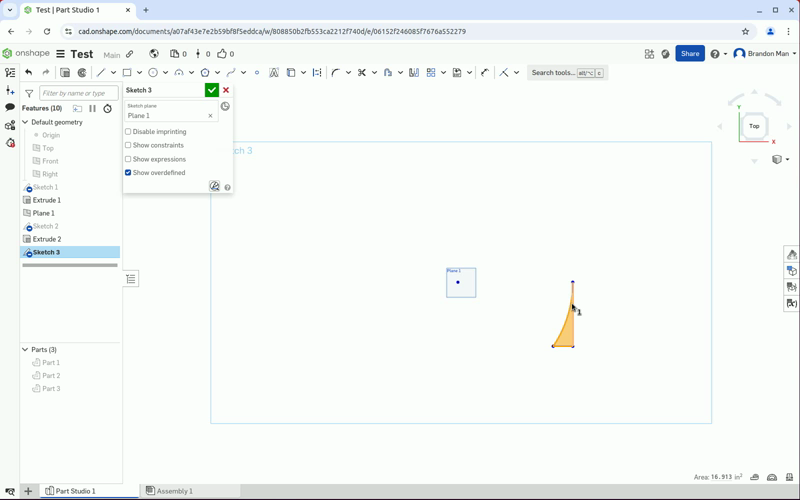
mouse_move(73, 352)
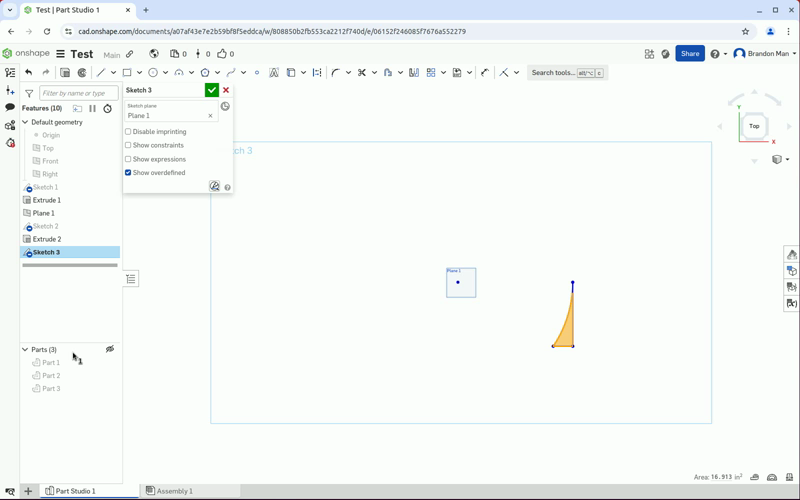
key(shift+y)
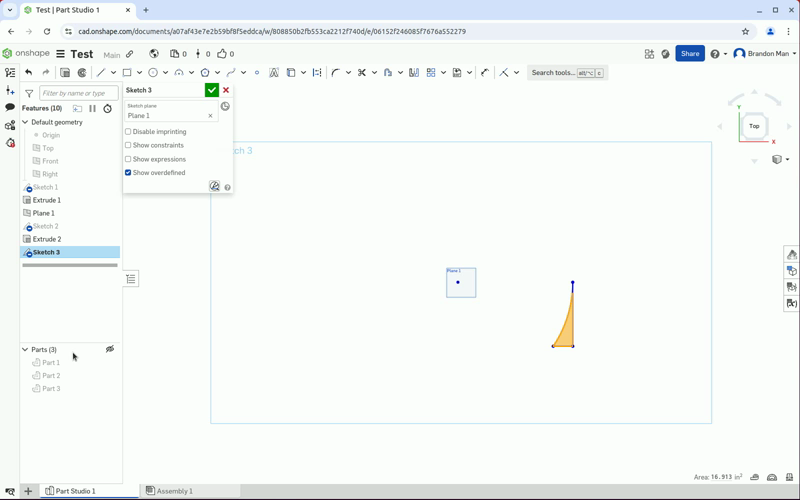
key(shift+e)
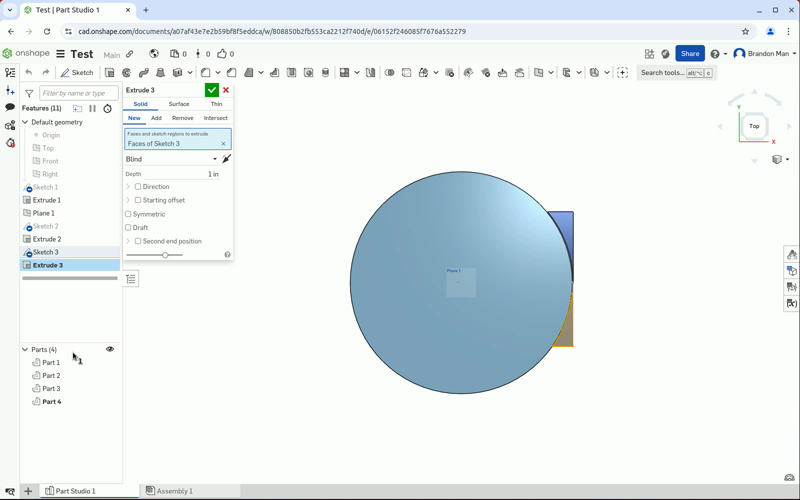
mouse_move(143, 106)
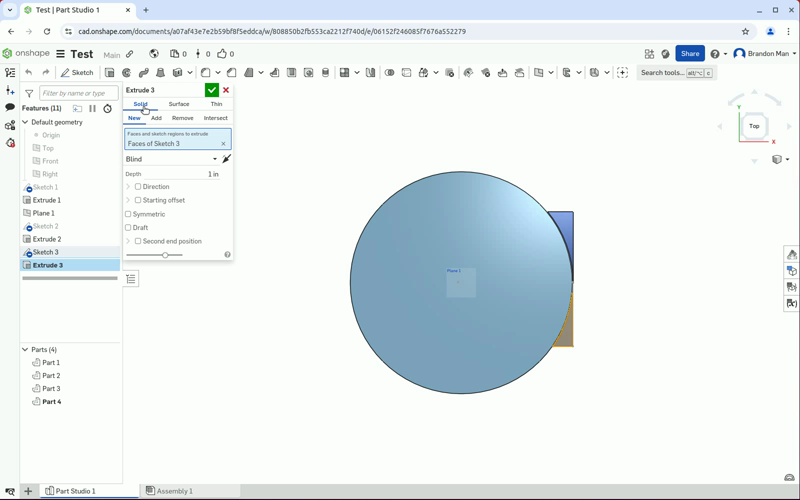
click(143, 106)
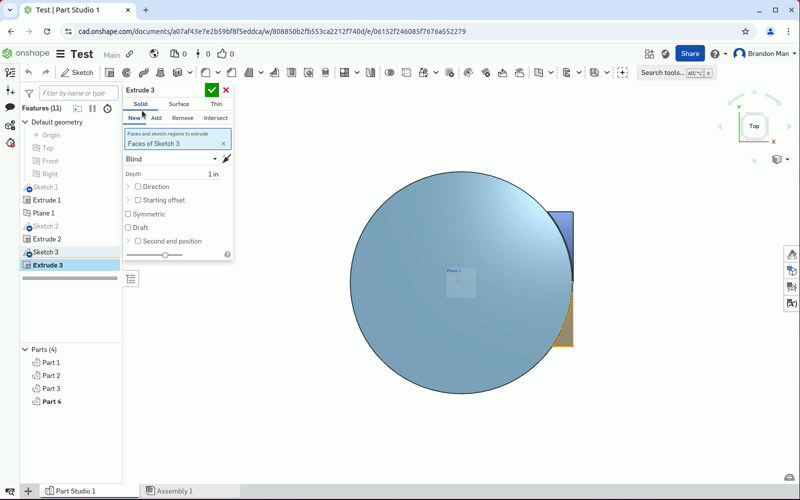
mouse_move(137, 120)
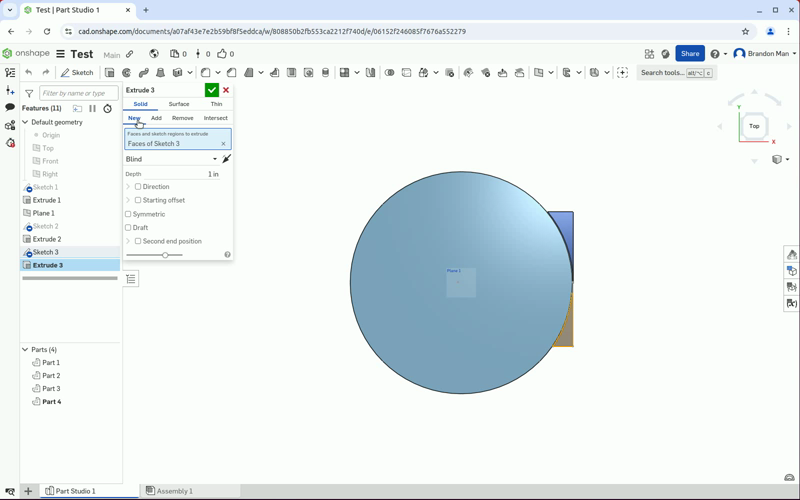
click(137, 120)
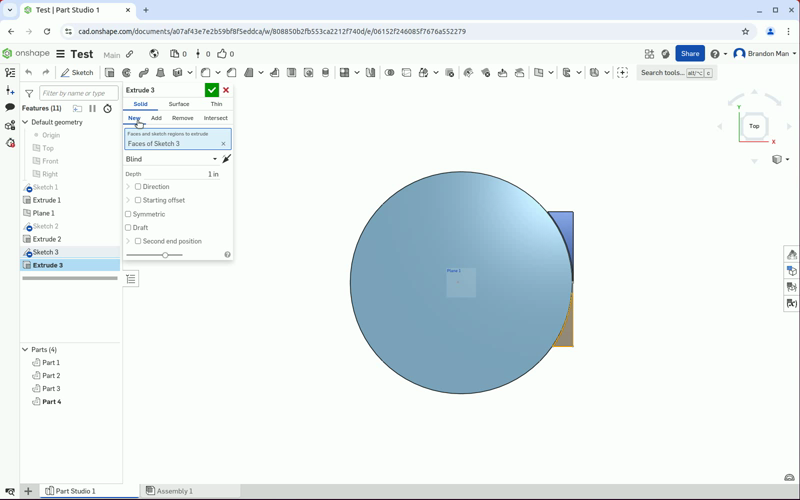
key(tab, 4)
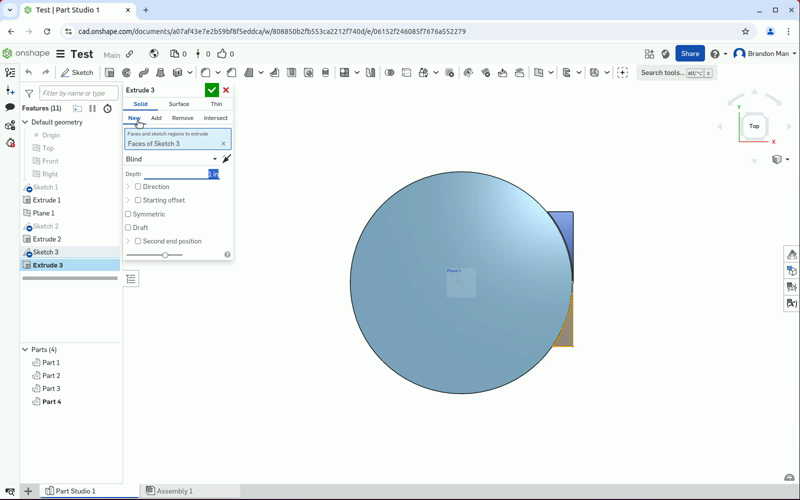
text(3.129)
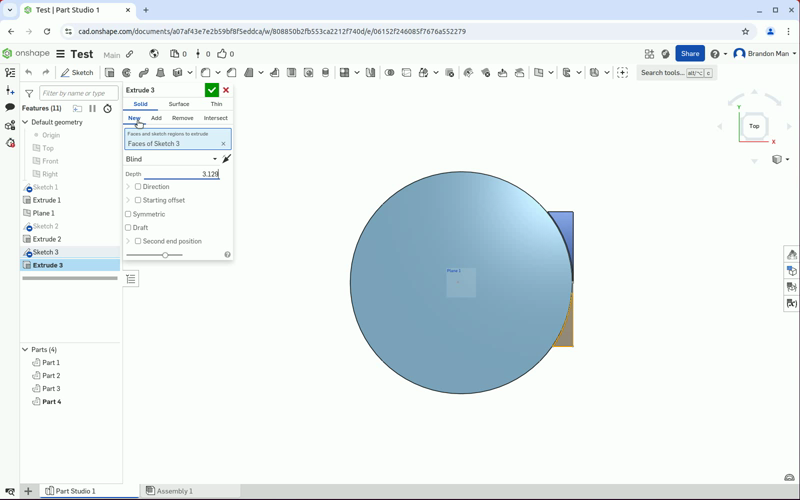
key(enter)
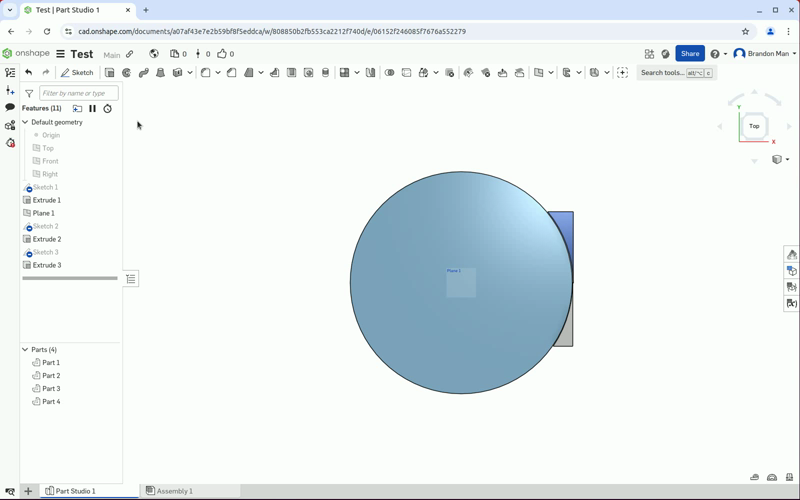
key(shift+h)
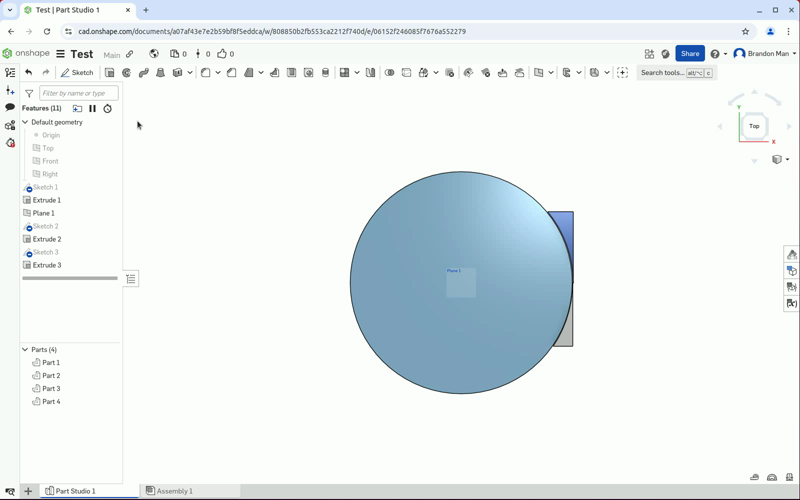
key(shift+h)
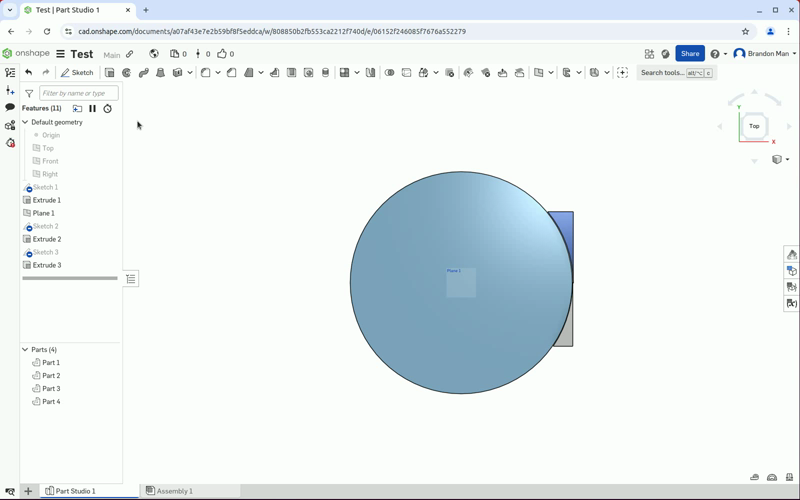
mouse_move(73, 189)
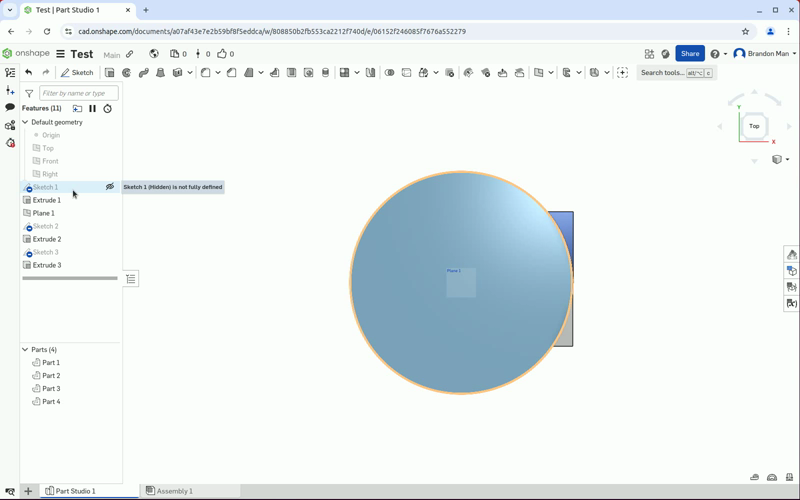
click(73, 189)
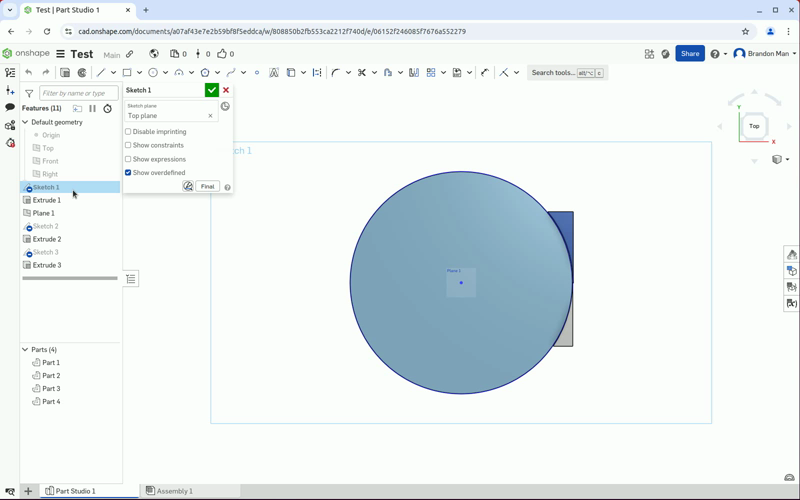
mouse_move(229, 92)
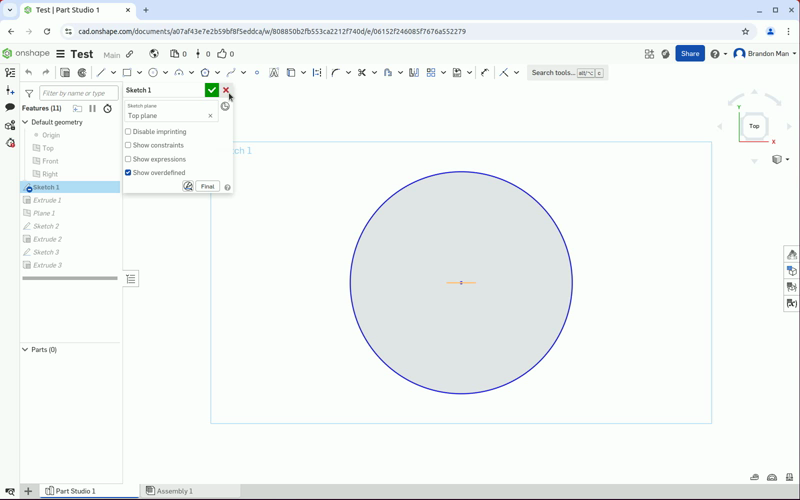
click(229, 92)
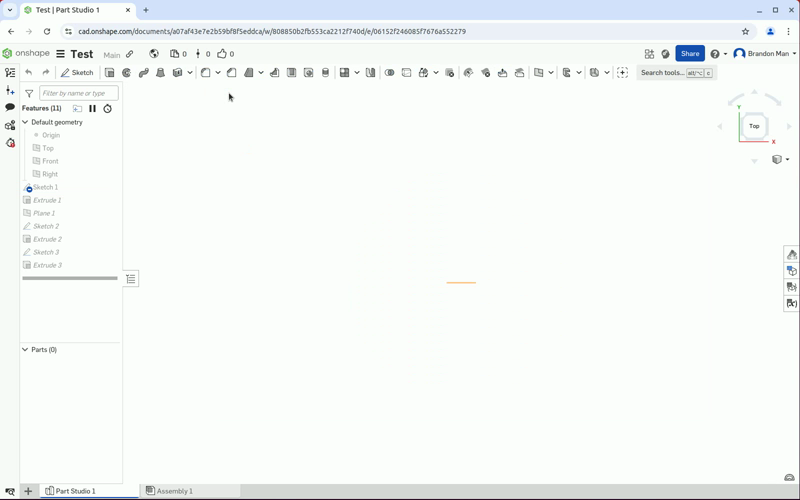
key(shift+s)
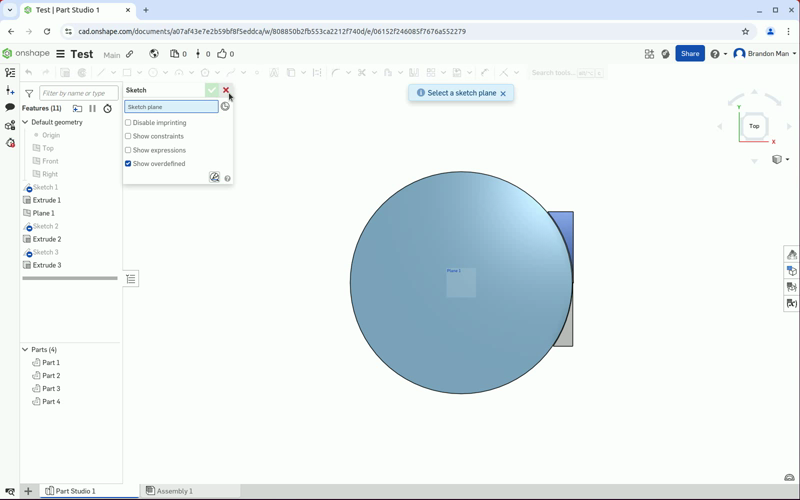
mouse_move(73, 215)
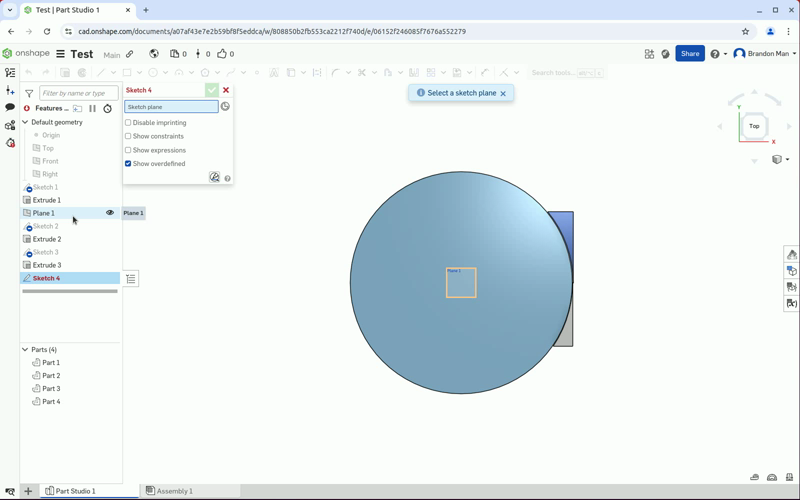
click(73, 215)
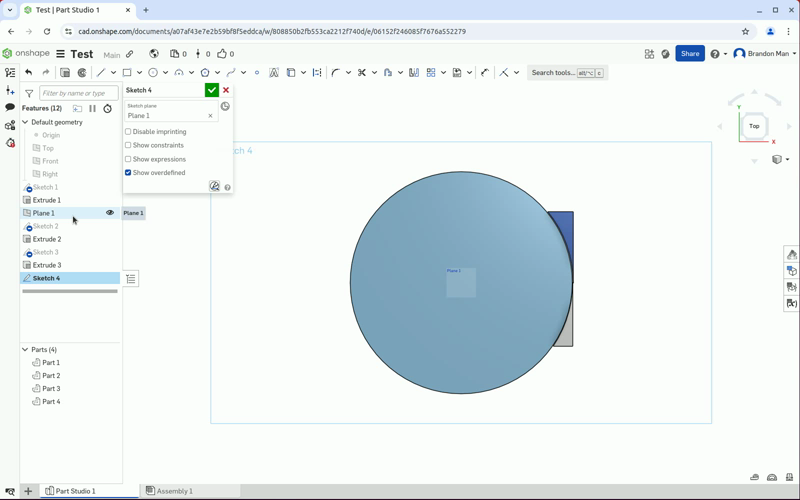
mouse_move(73, 352)
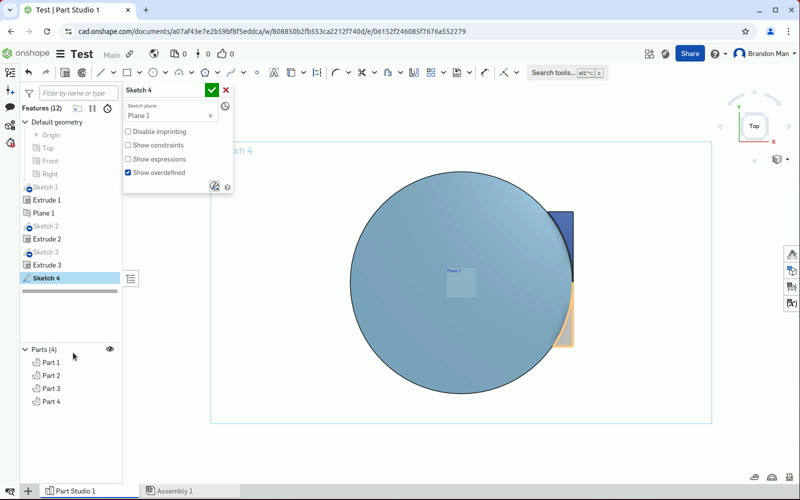
key(y)
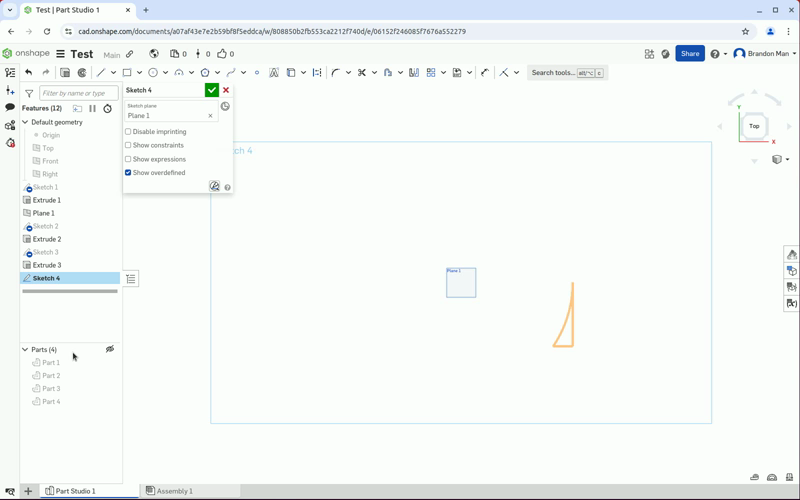
key(l)
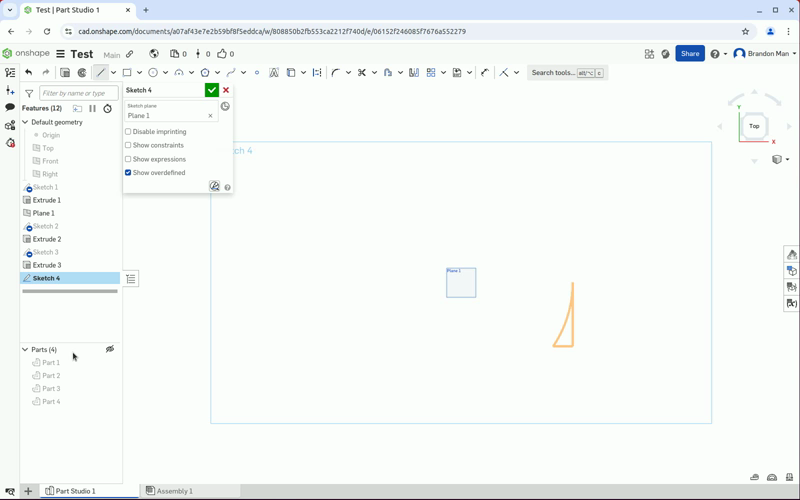
key_down(shift)
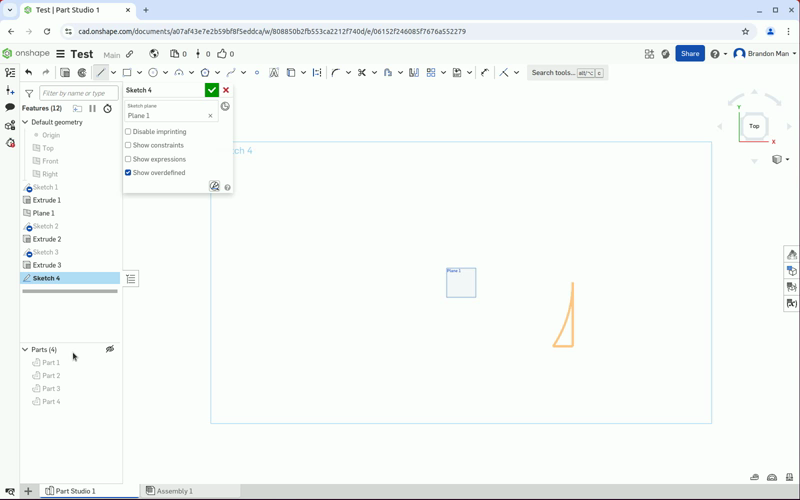
mouse_move(545, 346)
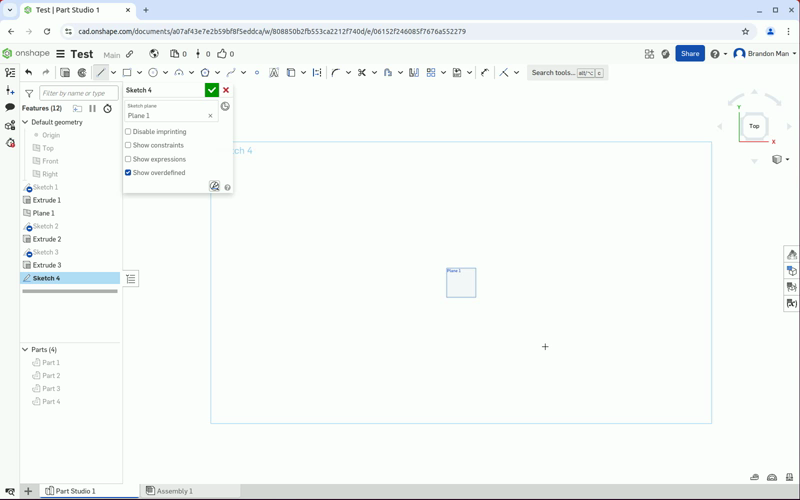
click(545, 346)
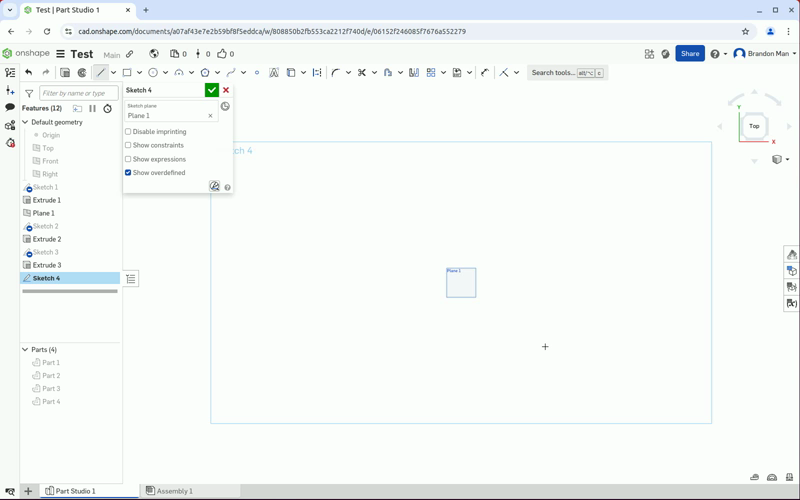
key_up(shift)
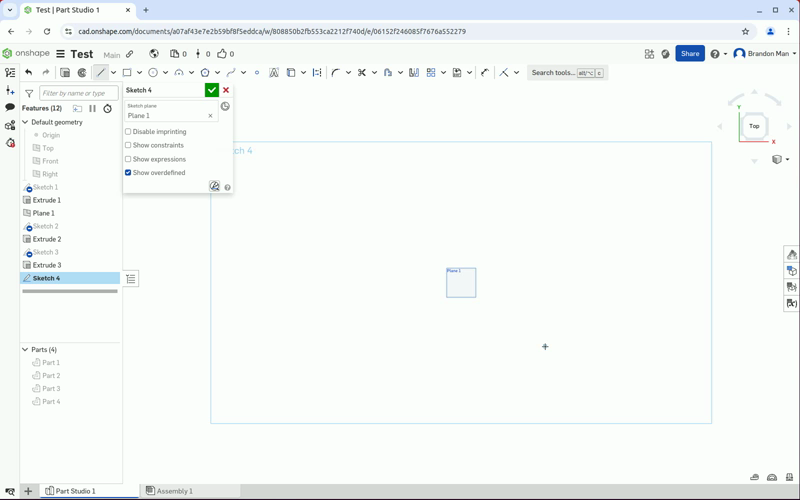
key_down(shift)
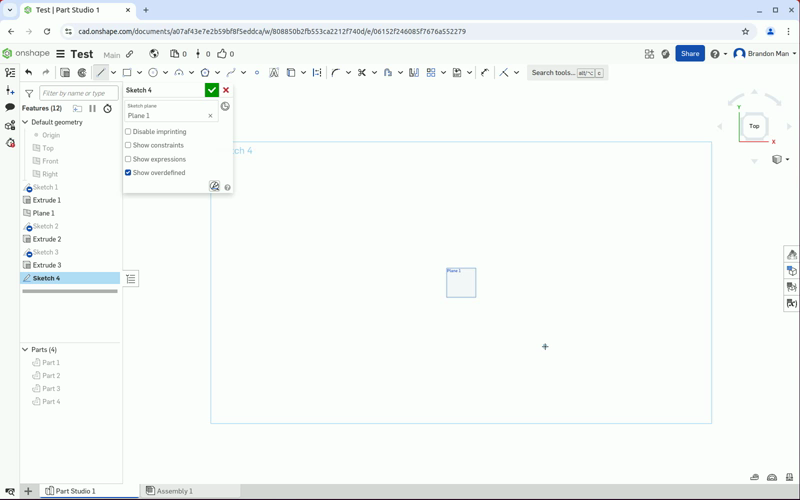
mouse_move(575, 346)
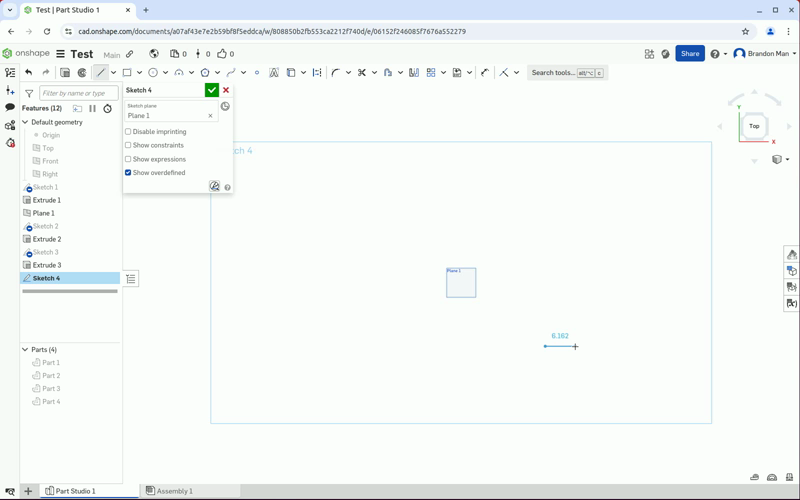
mouse_move(553, 346)
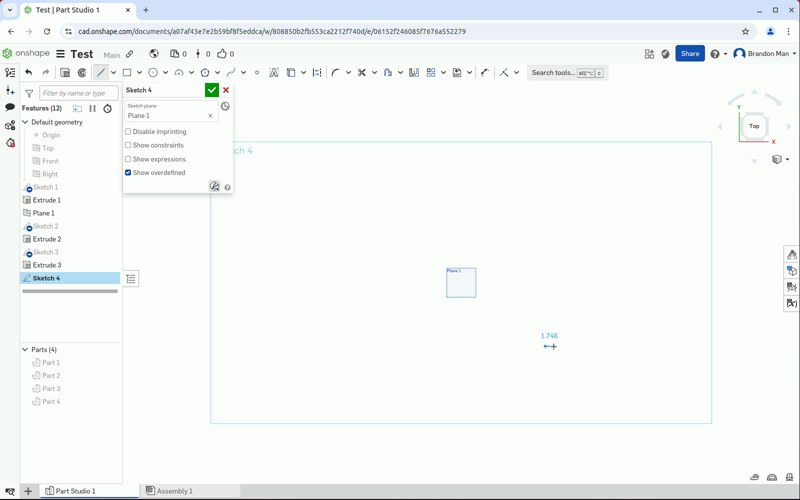
click(553, 346)
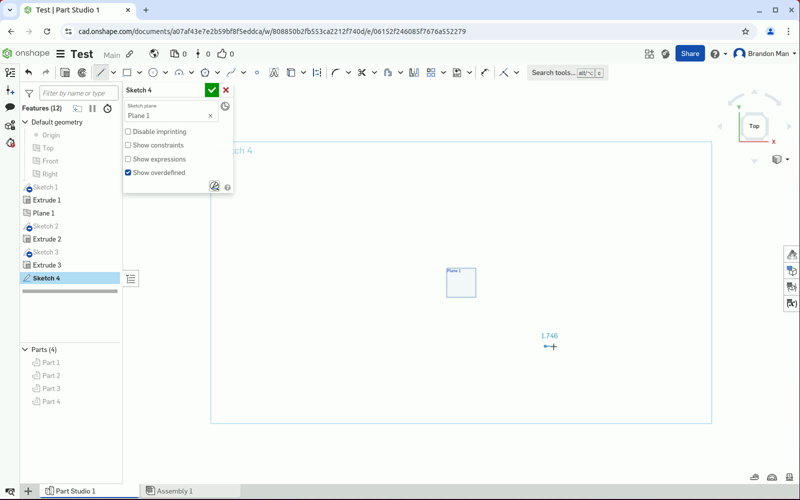
key_up(shift)
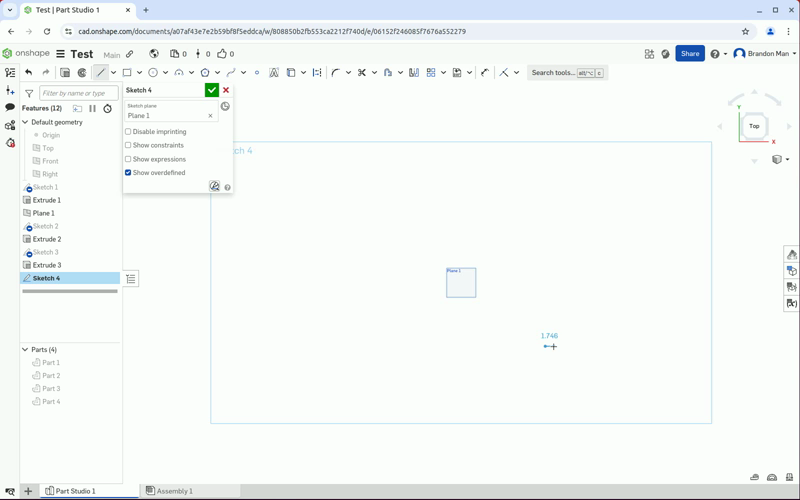
key(esc)
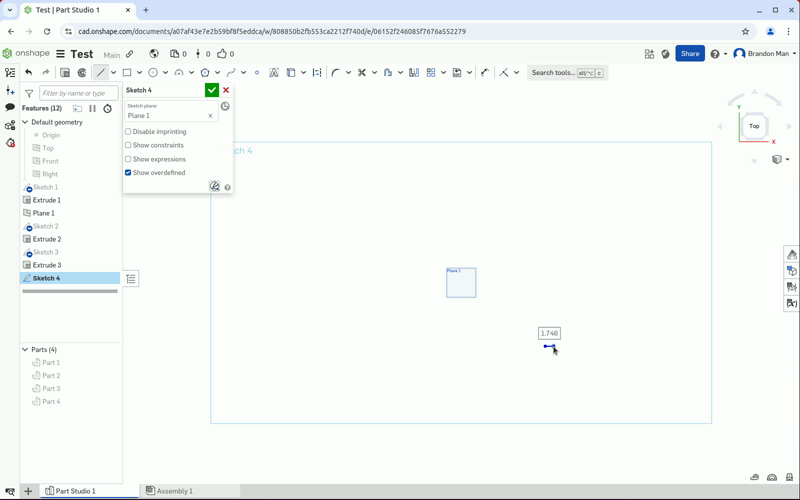
key(a)
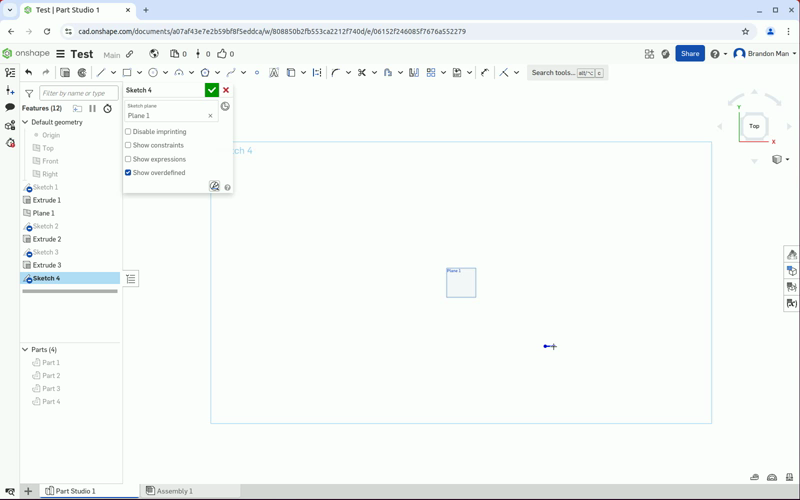
mouse_move(553, 346)
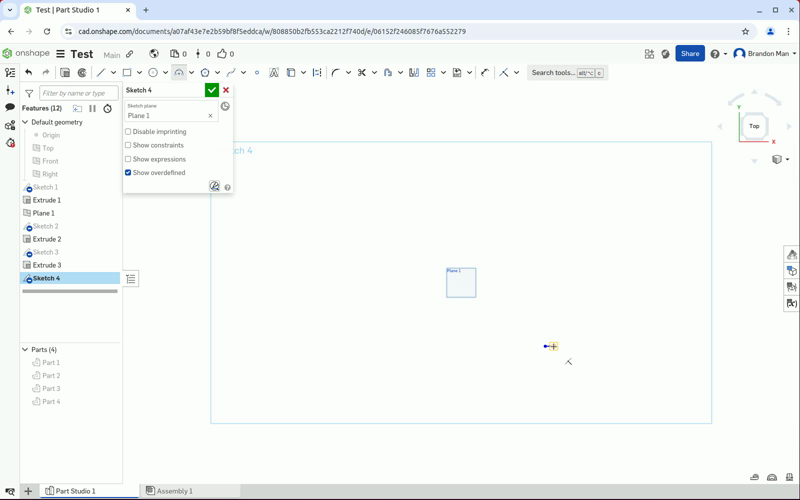
click(553, 346)
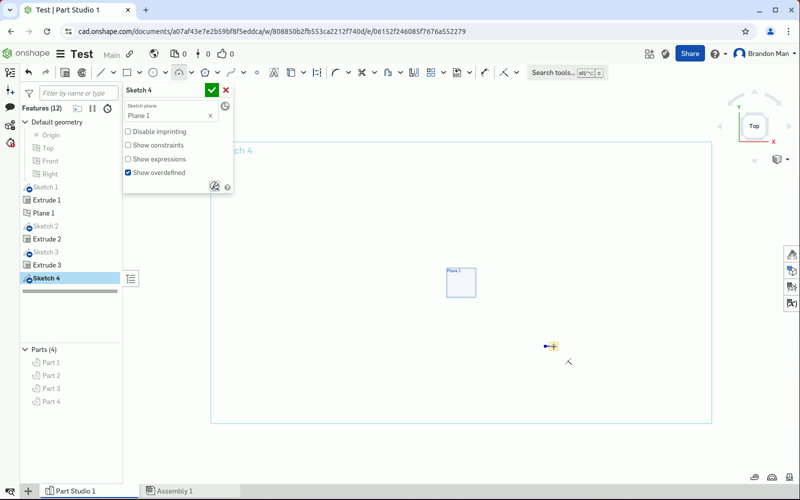
key_down(shift)
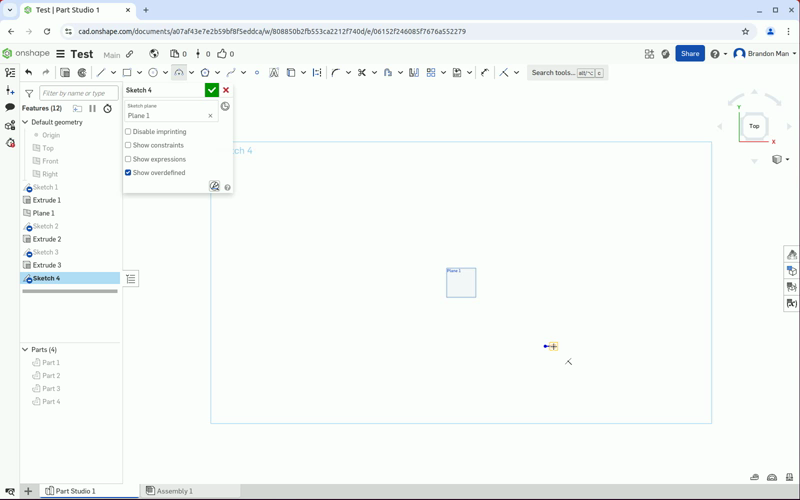
mouse_move(547, 211)
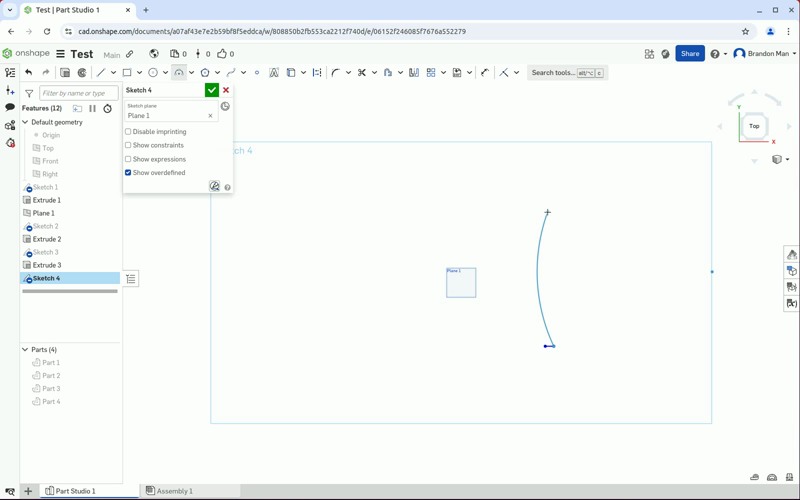
click(547, 211)
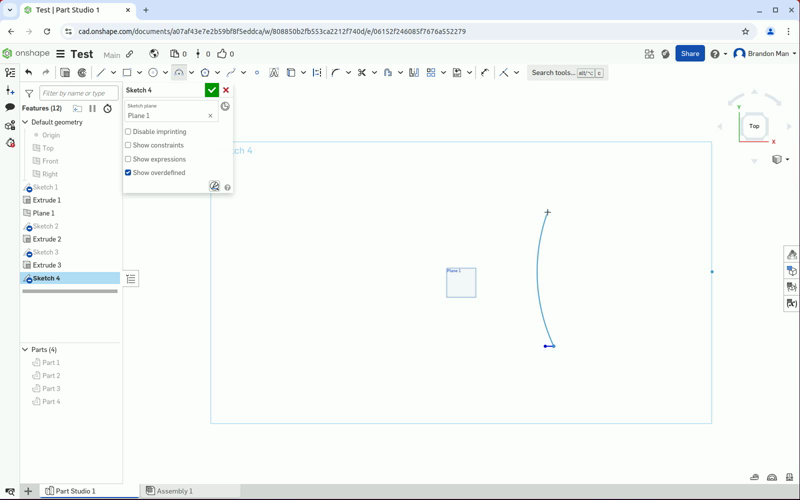
mouse_move(573, 278)
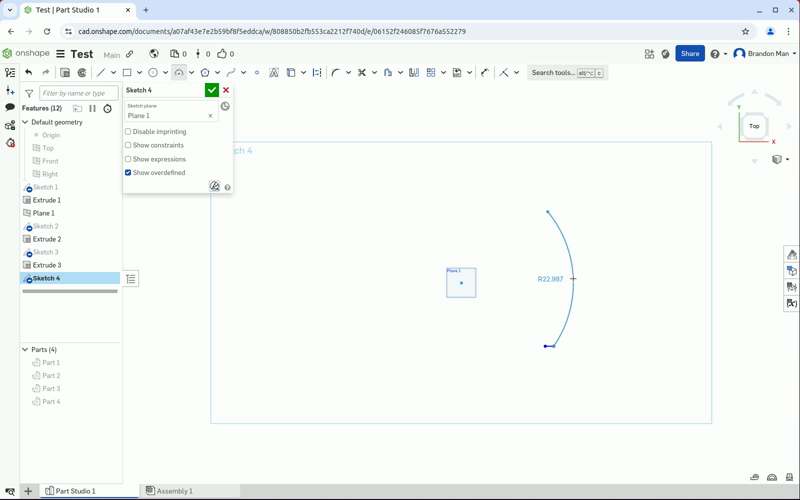
click(573, 278)
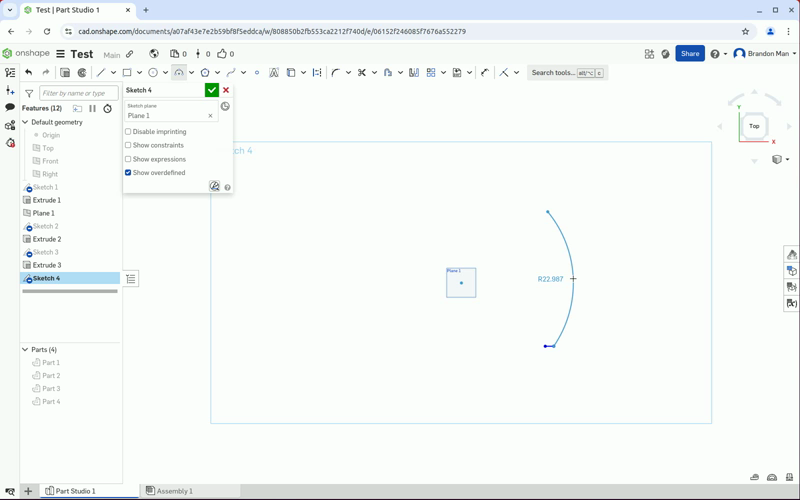
key_up(shift)
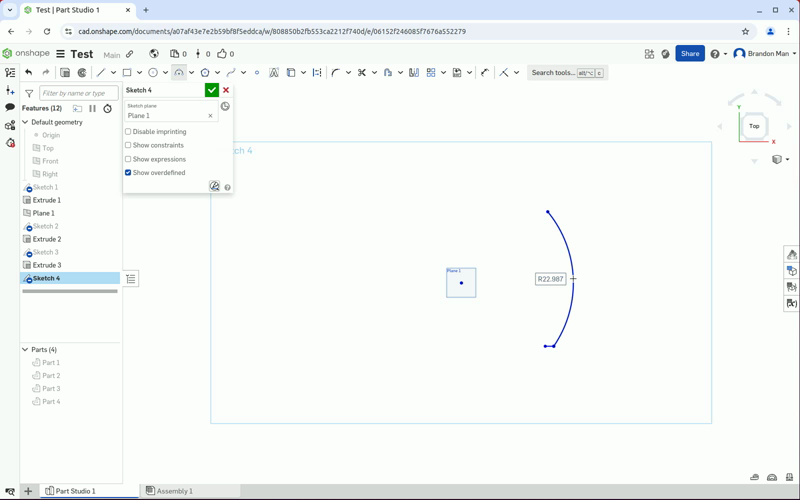
key(esc)
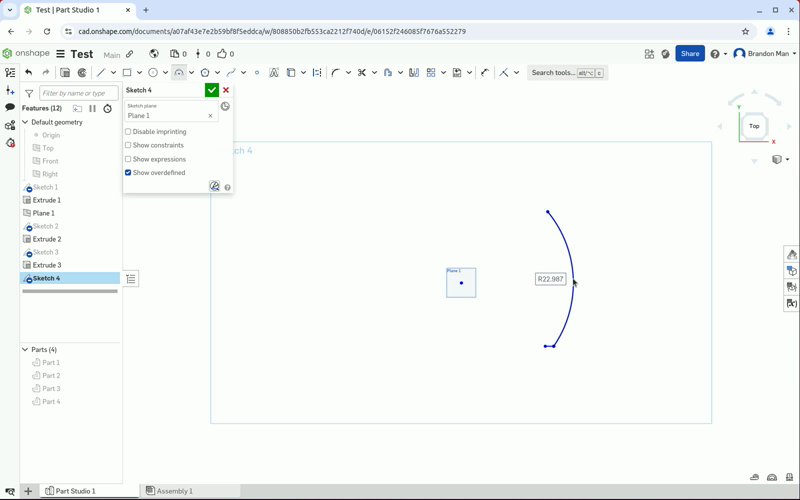
key(l)
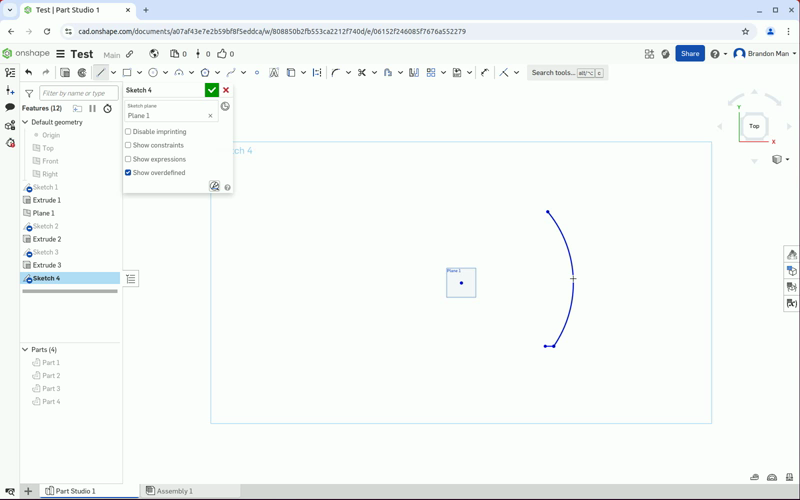
mouse_move(547, 211)
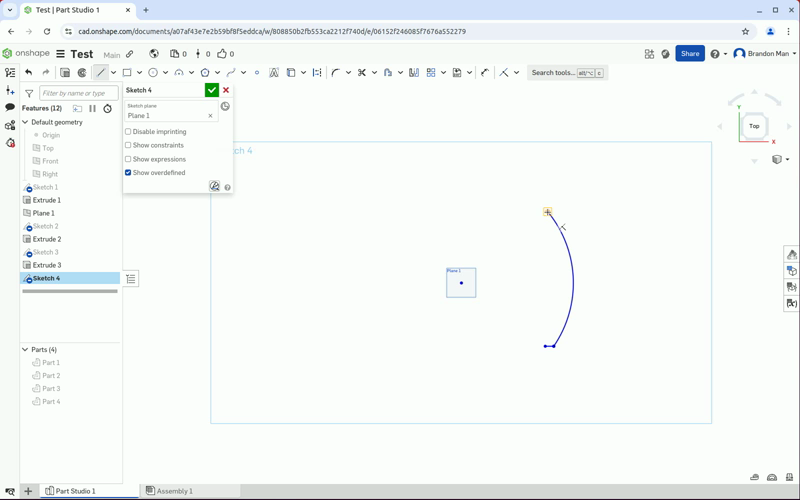
click(547, 211)
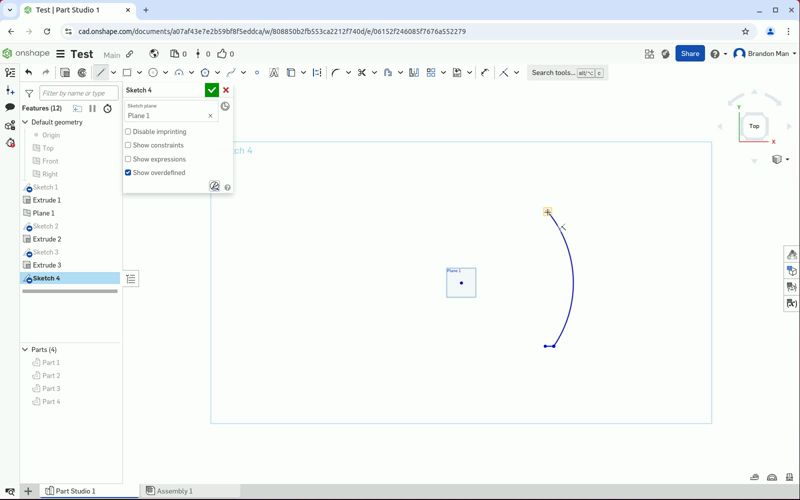
key_down(shift)
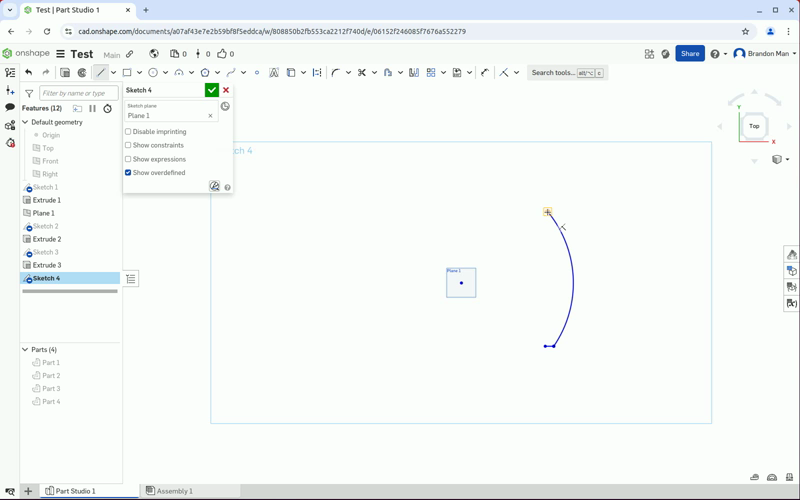
mouse_move(577, 211)
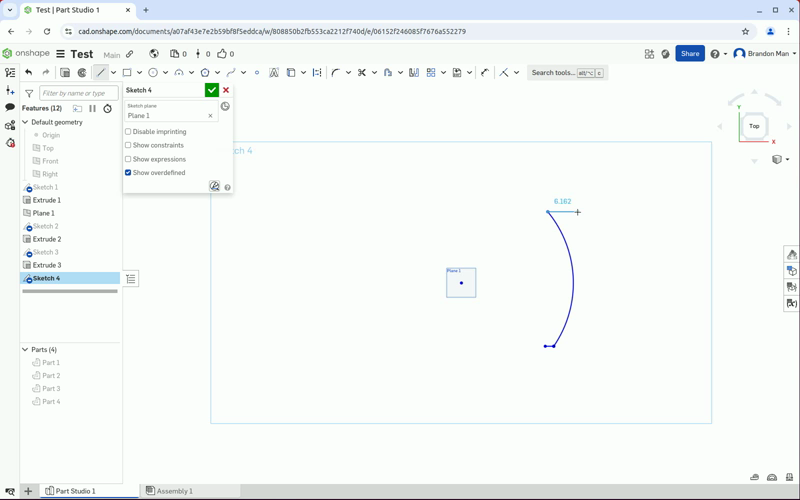
mouse_move(545, 211)
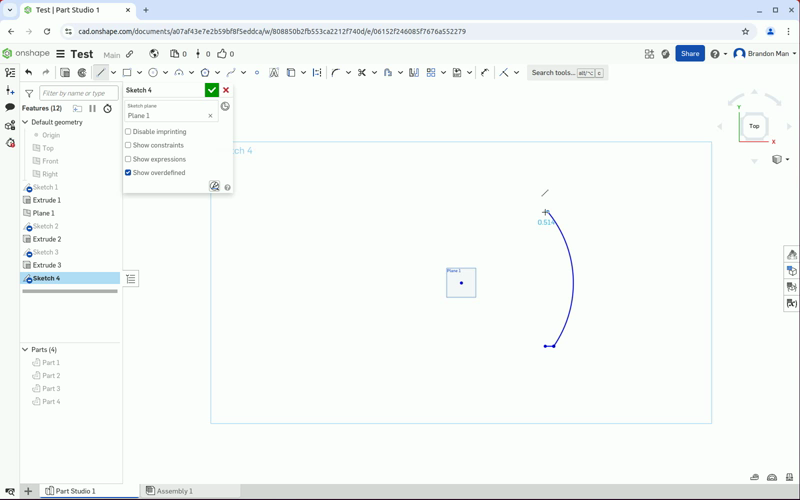
scroll(6)
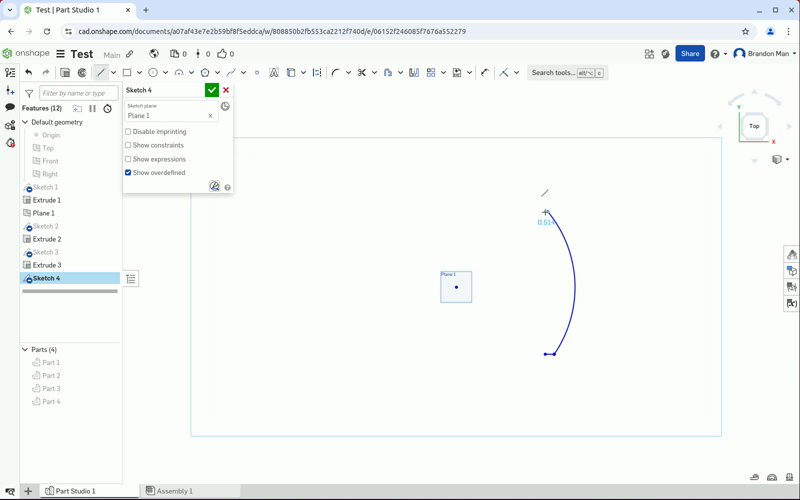
scroll(6)
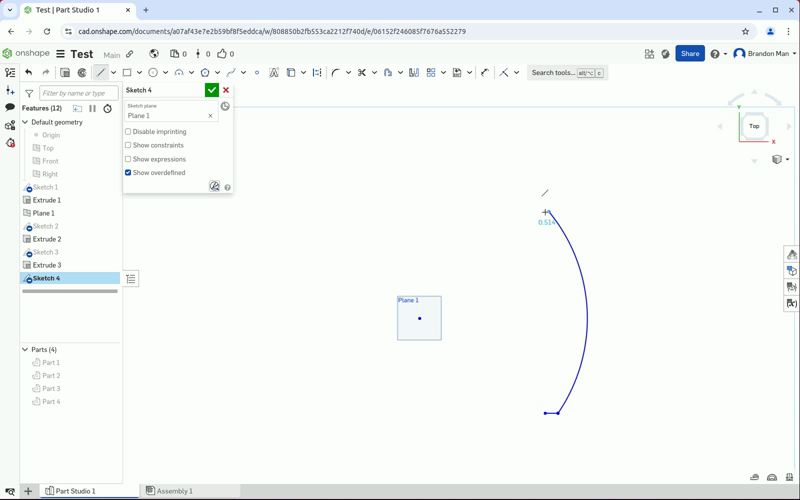
scroll(6)
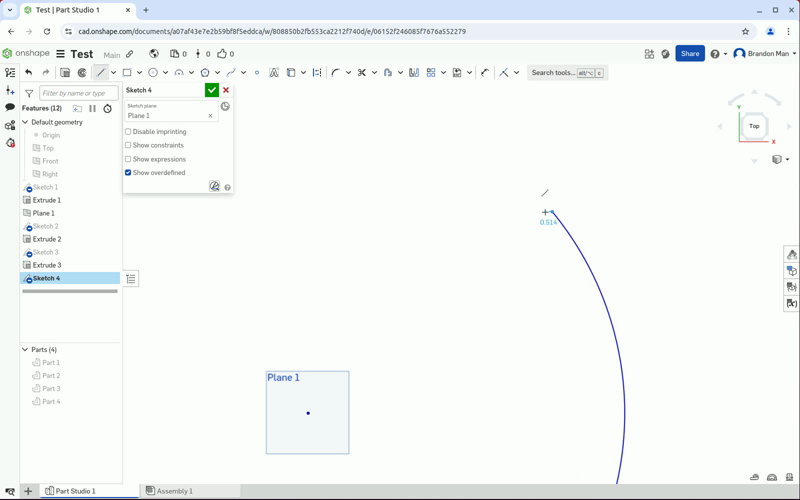
scroll(6)
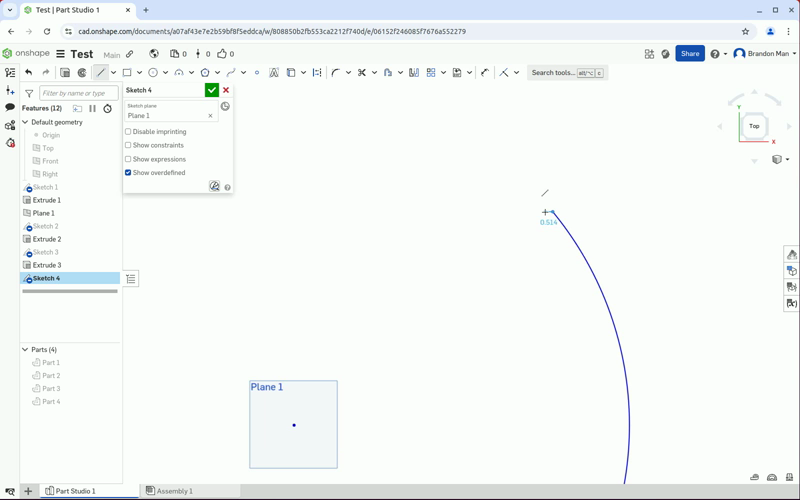
scroll(6)
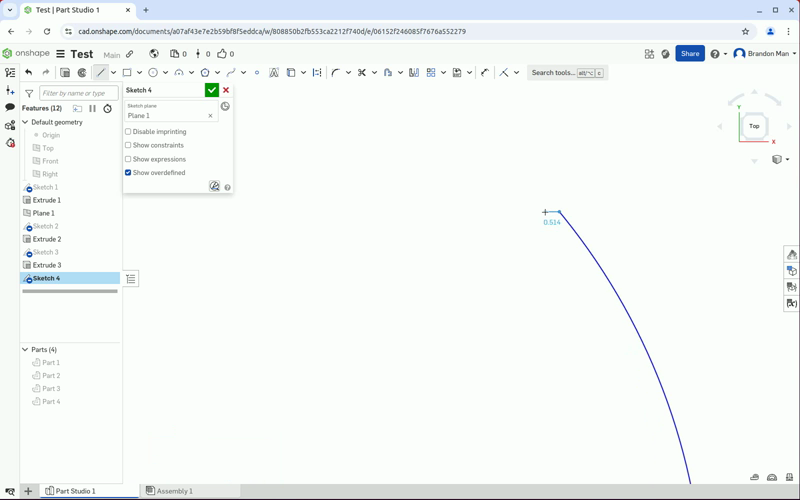
scroll(6)
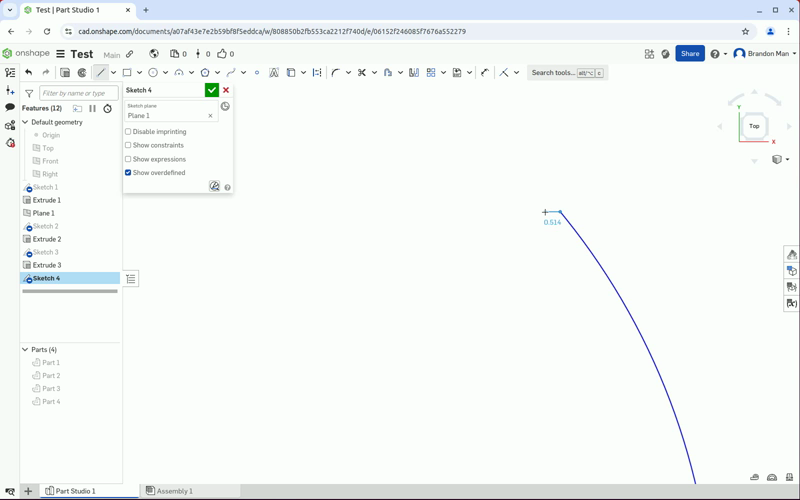
scroll(6)
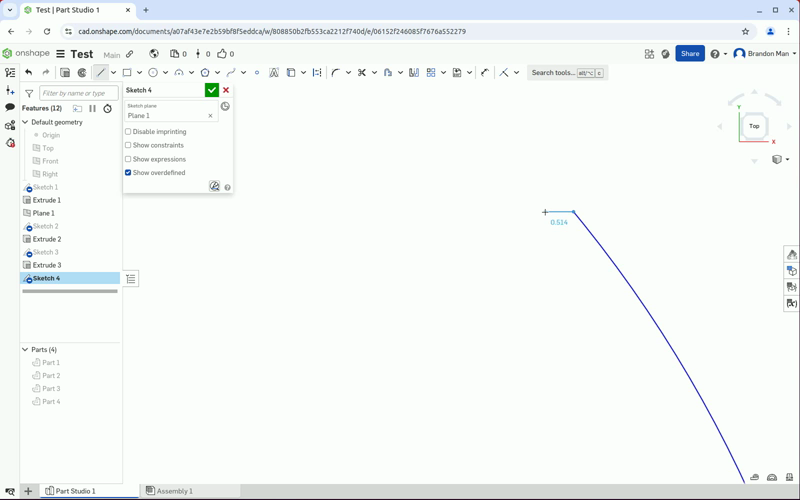
click(545, 211)
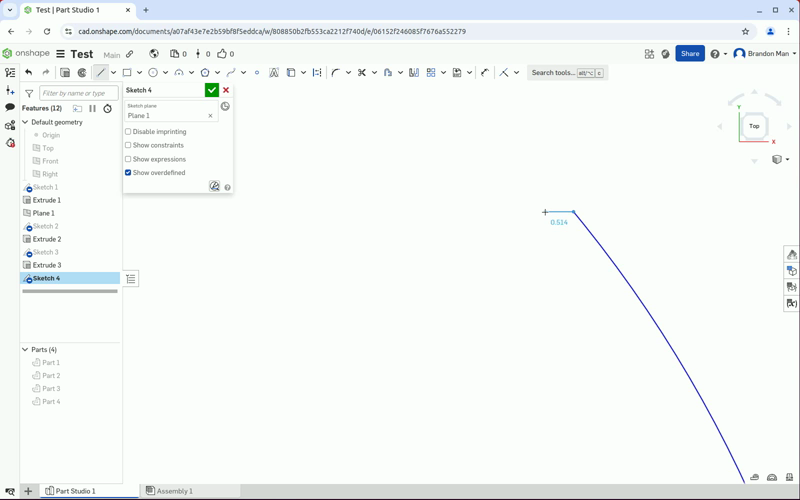
scroll(-6)
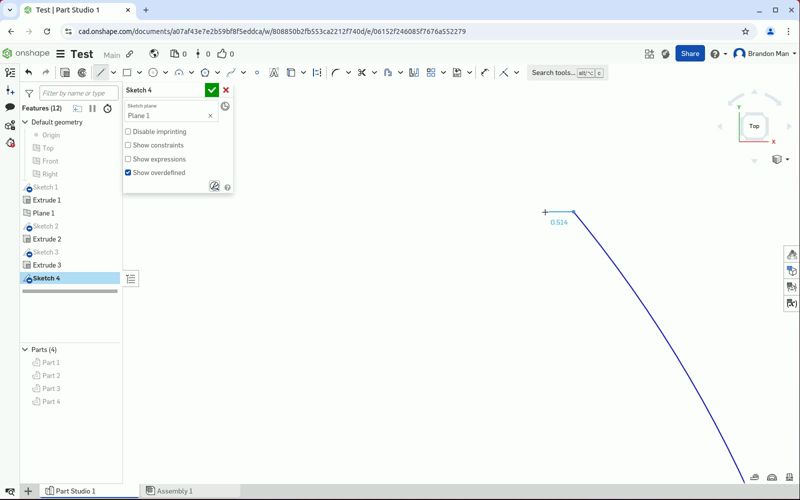
scroll(-6)
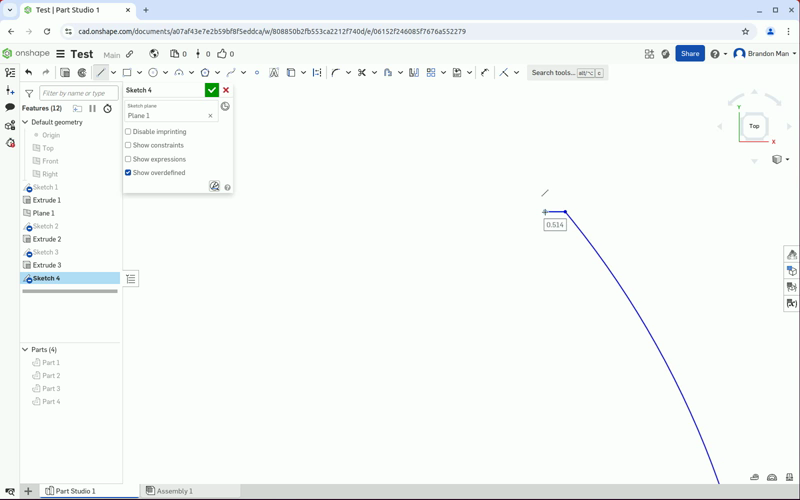
scroll(-6)
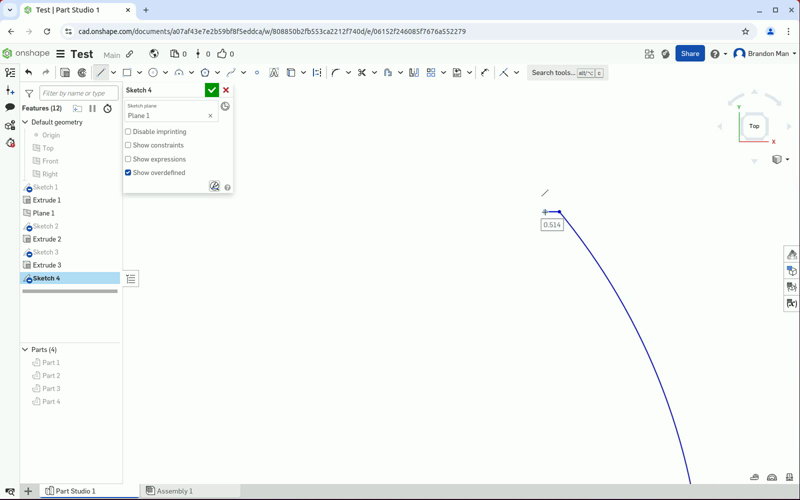
scroll(-6)
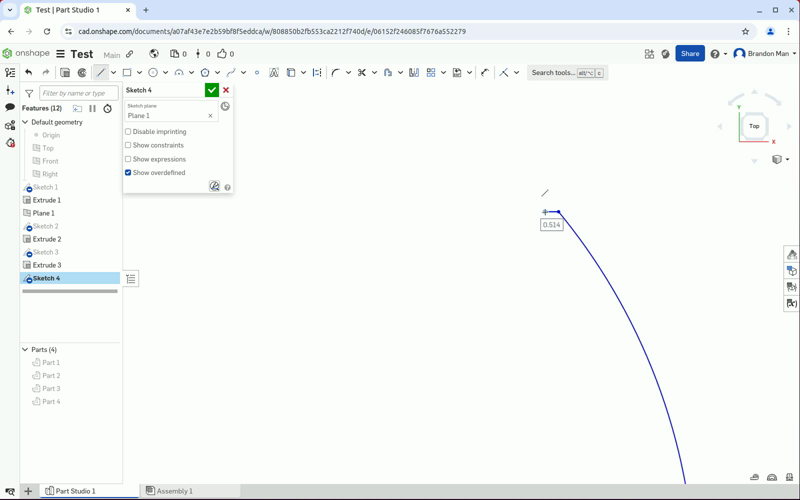
scroll(-6)
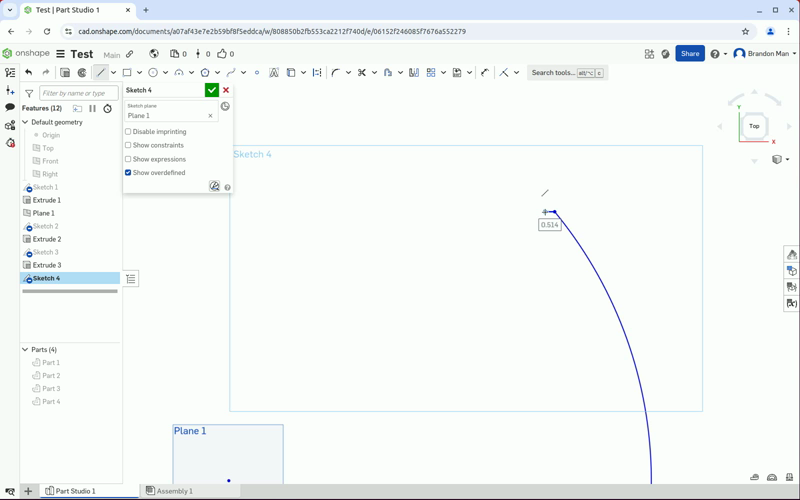
scroll(-6)
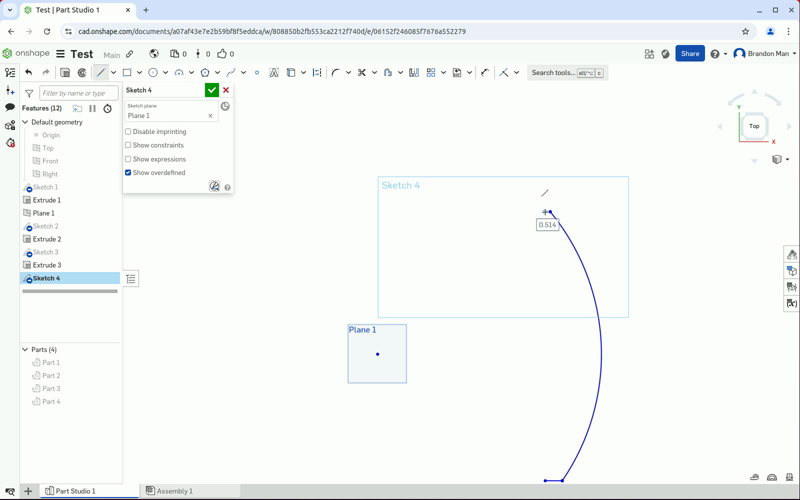
scroll(-6)
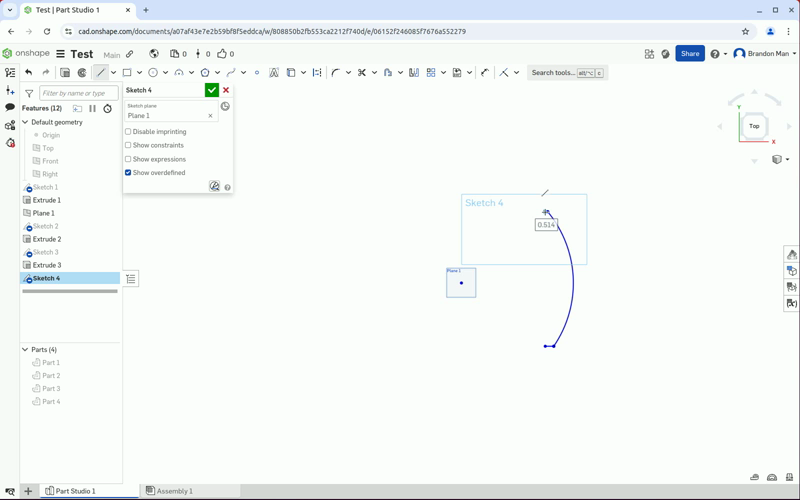
key_up(shift)
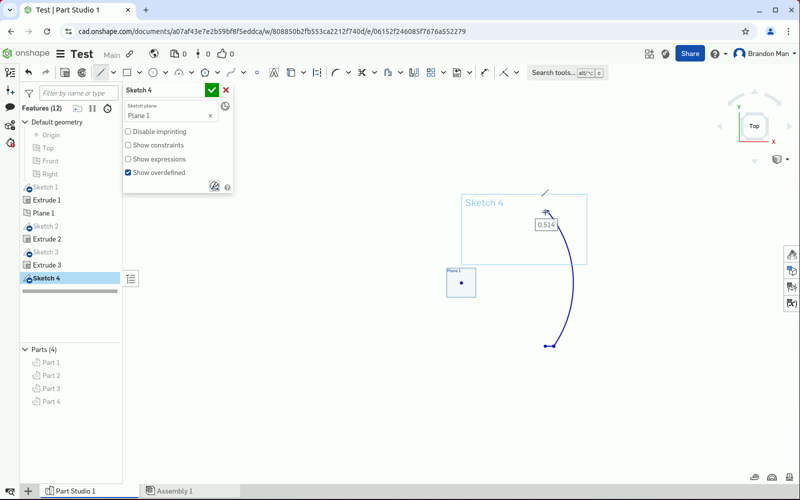
key_down(shift)
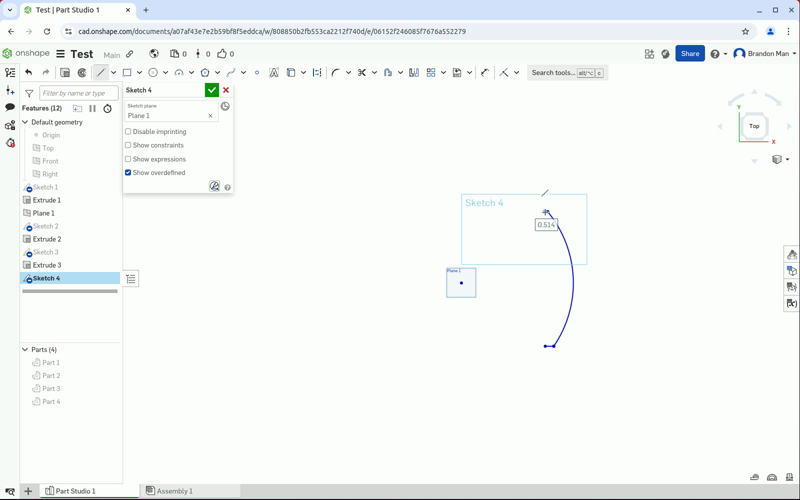
mouse_move(545, 346)
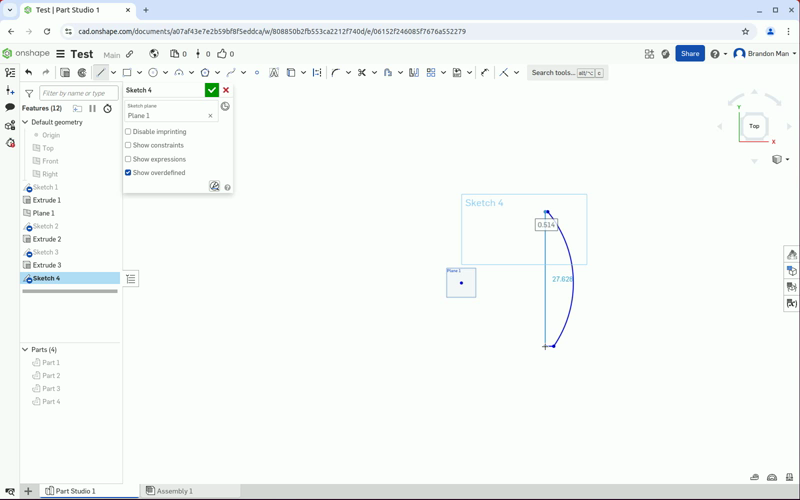
key_up(shift)
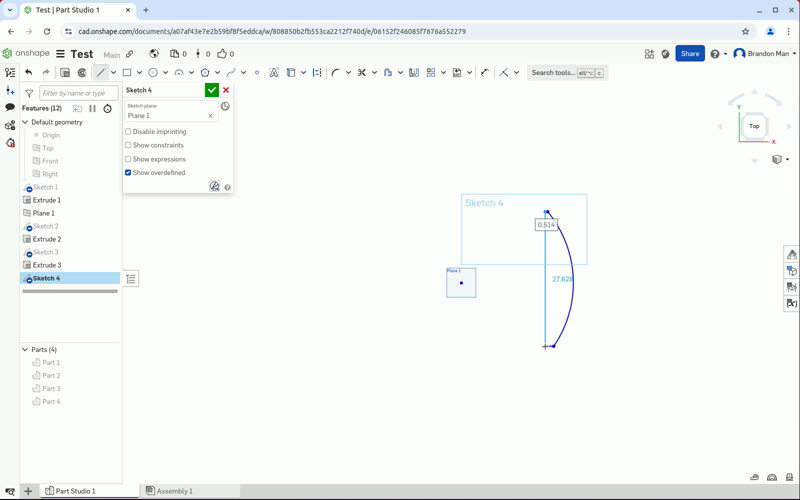
click(545, 346)
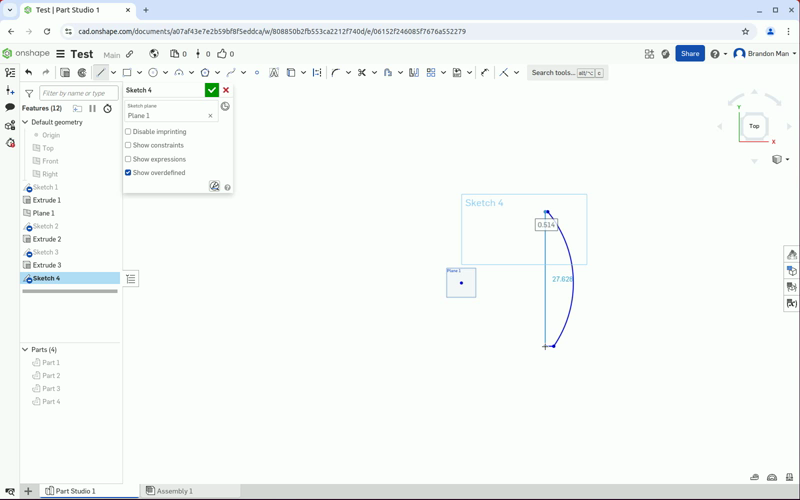
key(esc)
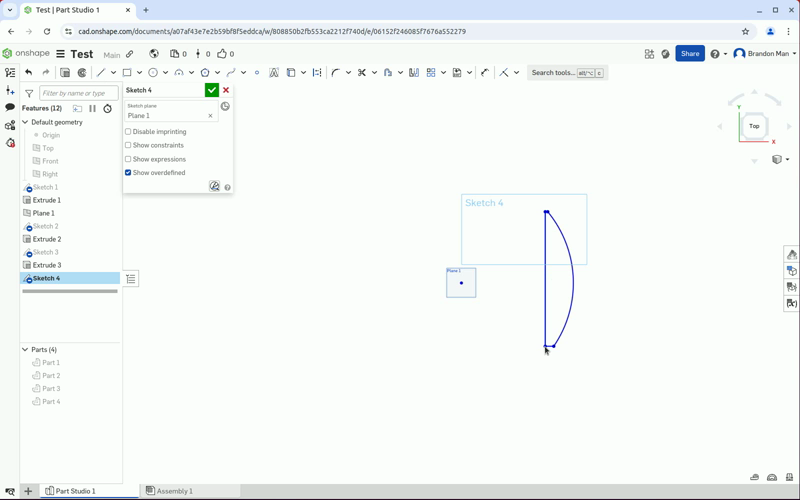
mouse_move(554, 331)
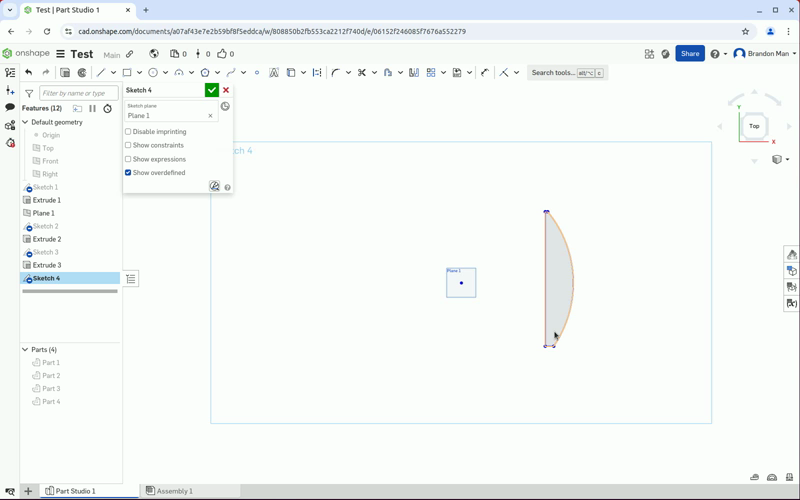
click(554, 331)
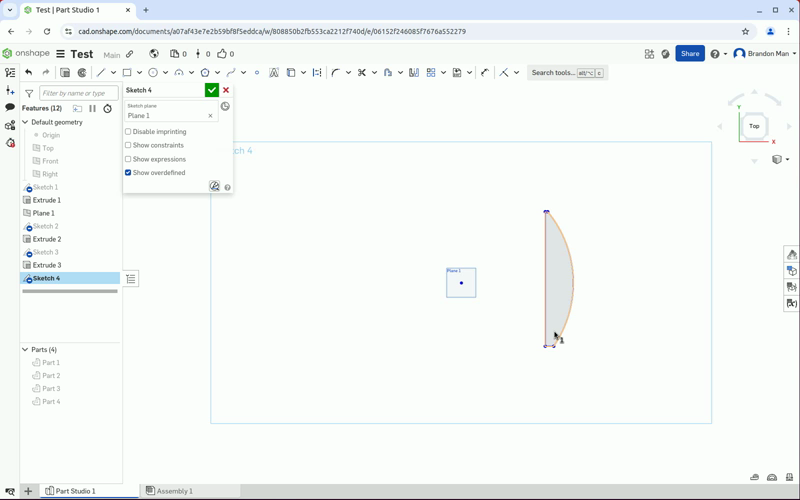
mouse_move(73, 352)
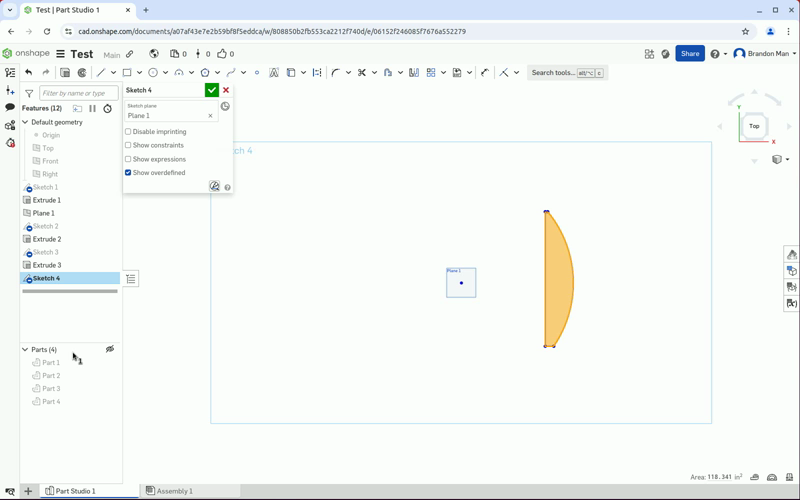
key(shift+y)
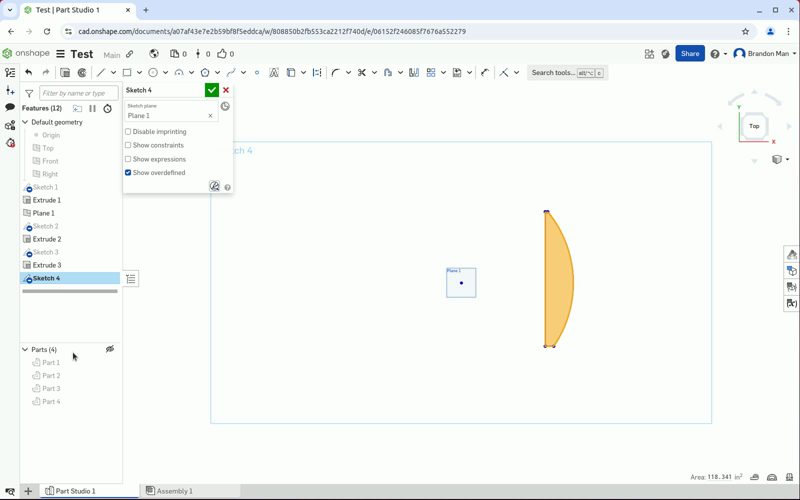
key(shift+e)
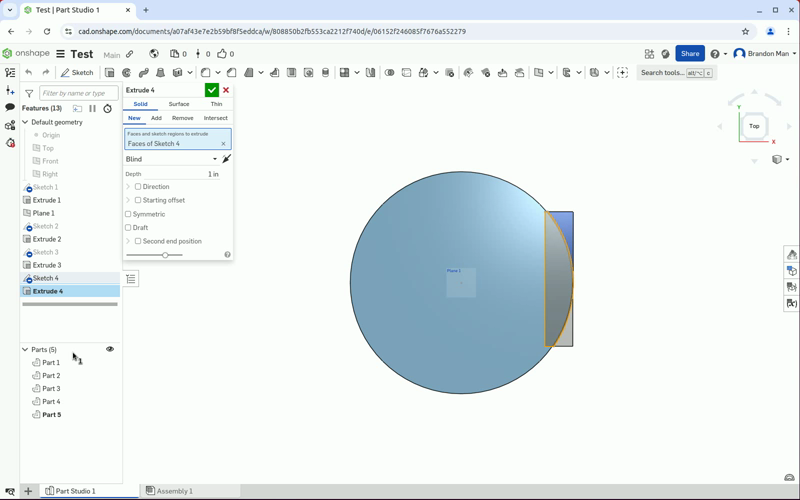
mouse_move(143, 106)
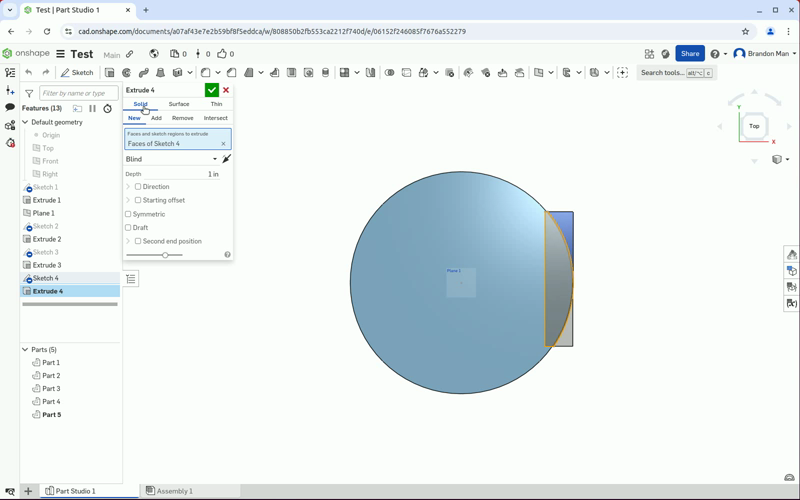
click(143, 106)
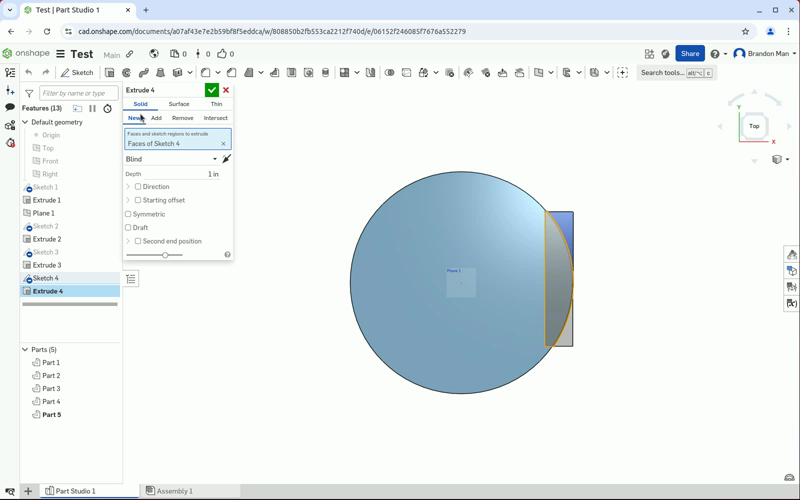
mouse_move(137, 120)
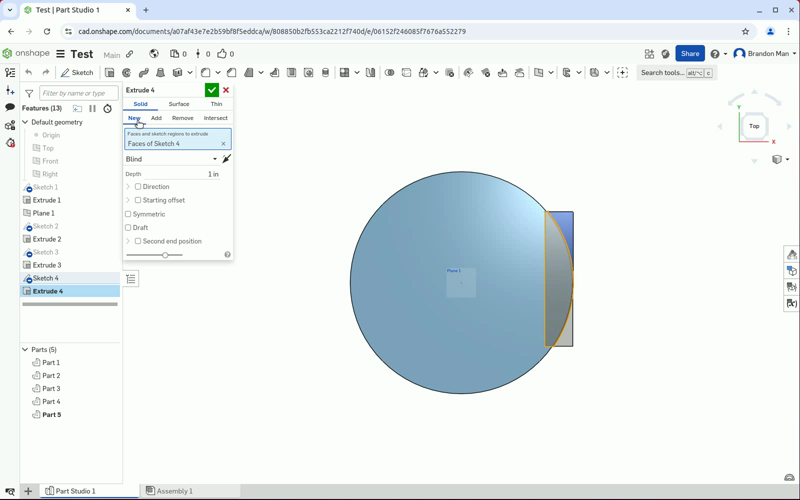
click(137, 120)
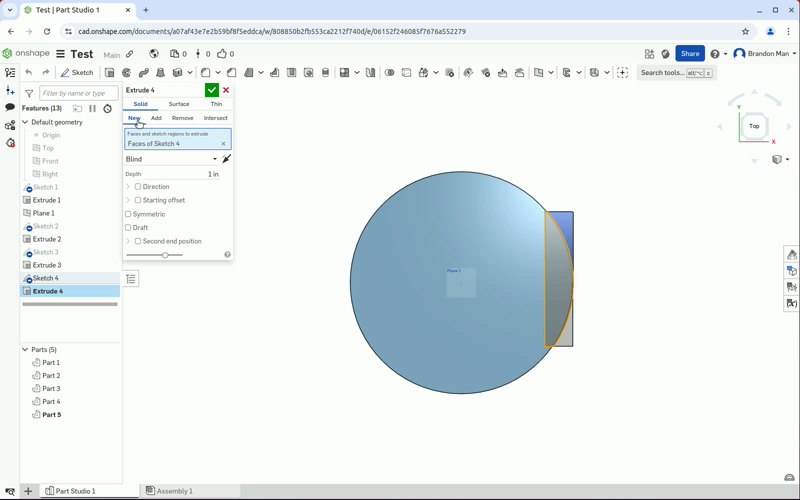
key(tab, 4)
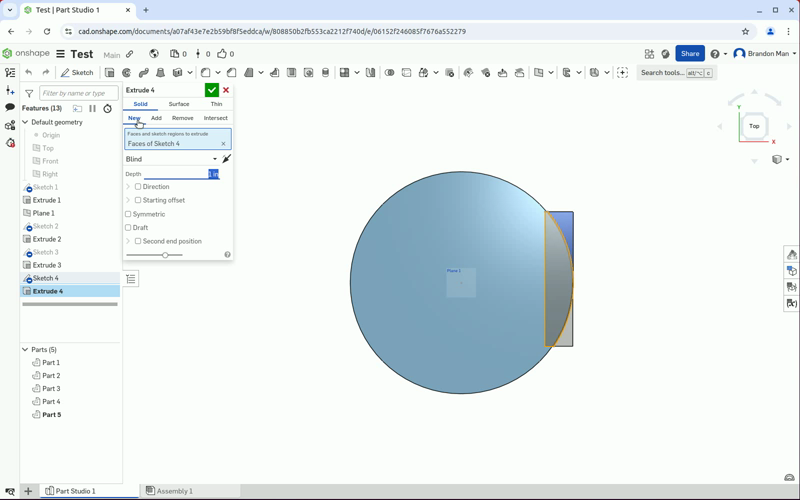
text(3.129)
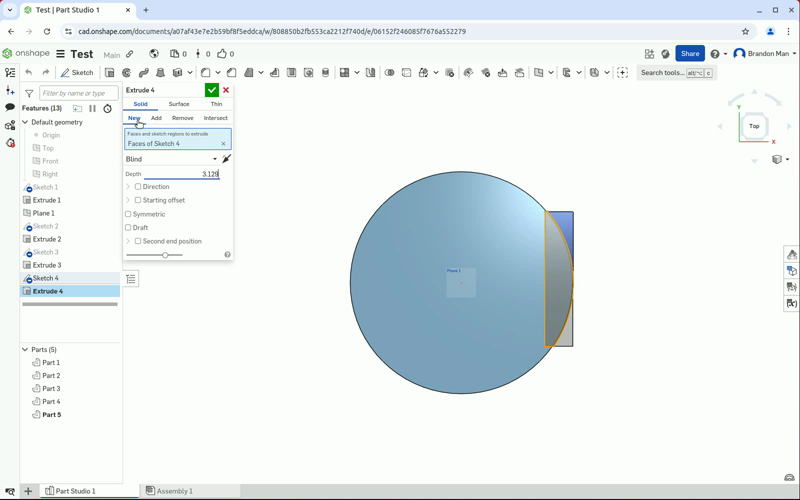
key(enter)
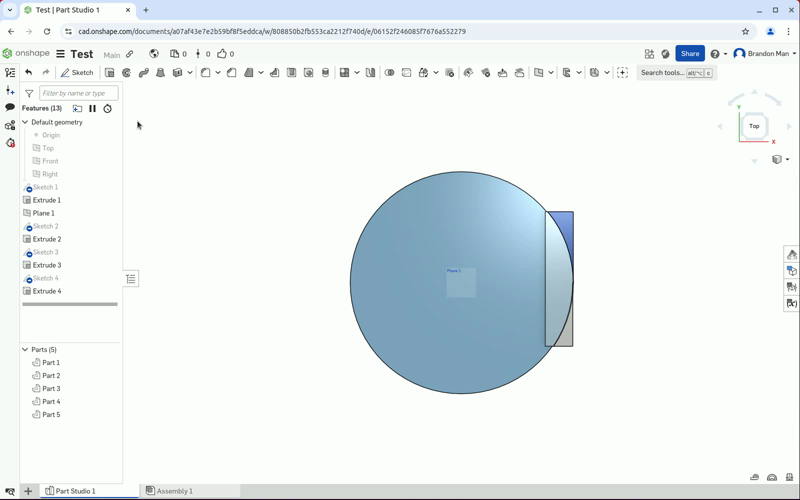
key(shift+h)
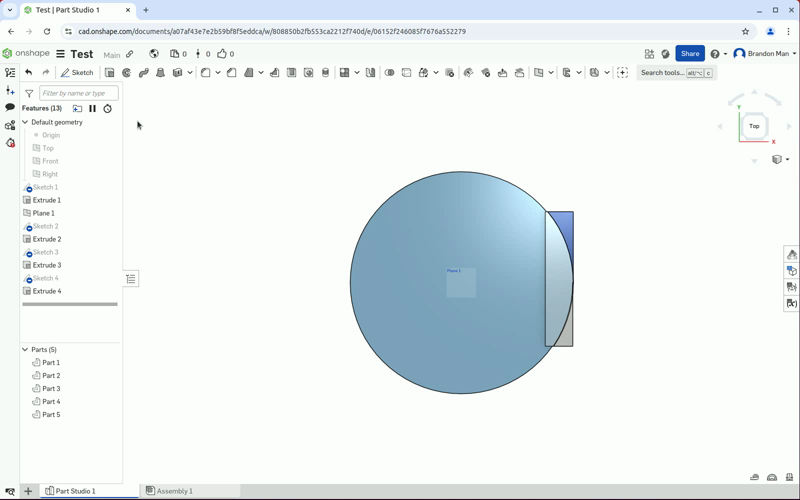
key(shift+h)
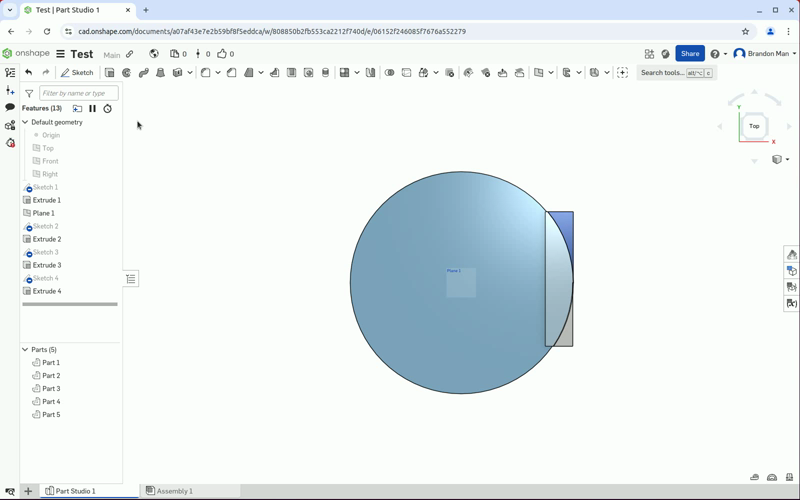
key(shift+7)
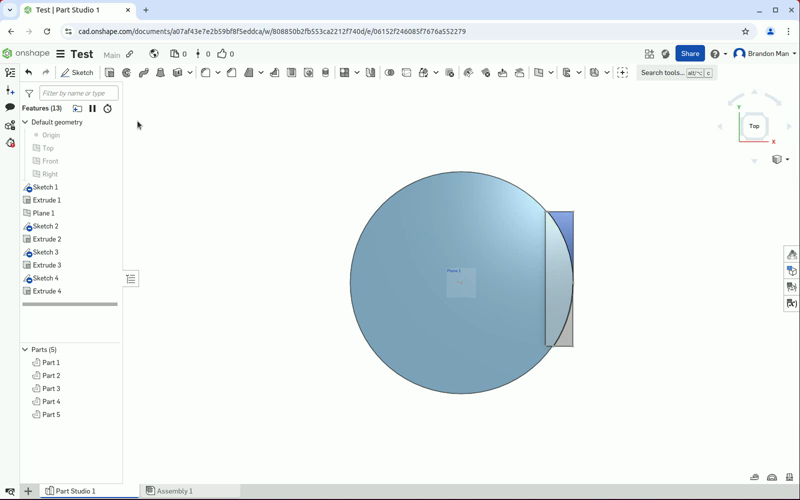
key(up, 3)
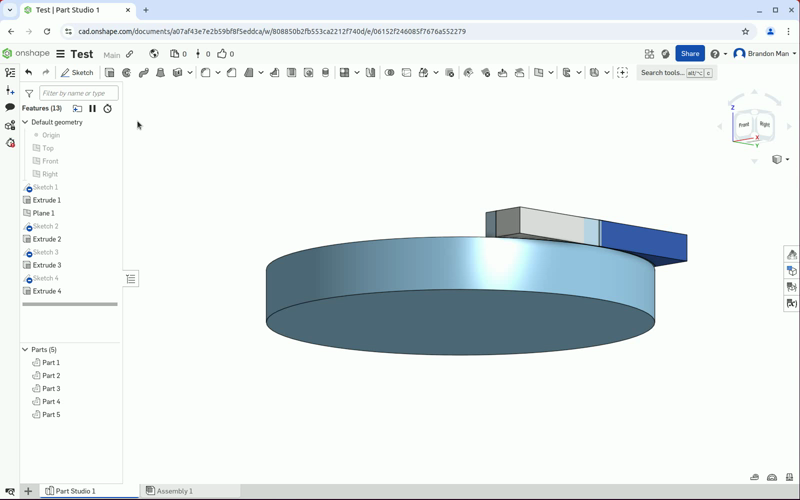
key(left, 3)
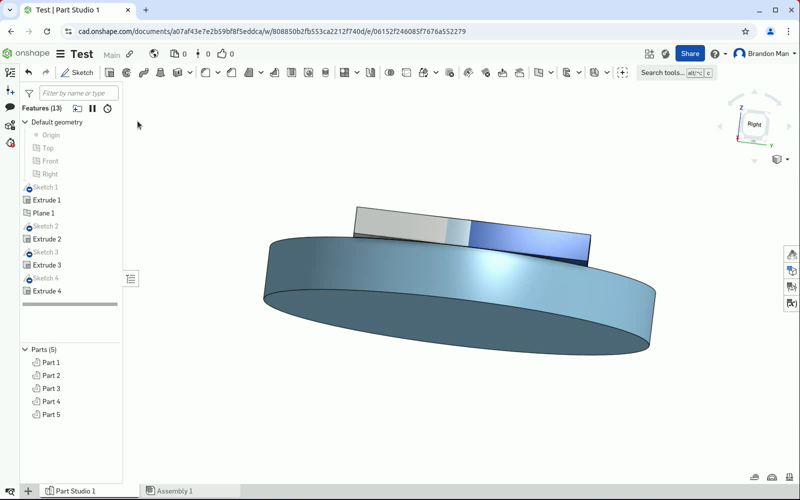
key(right, 3)
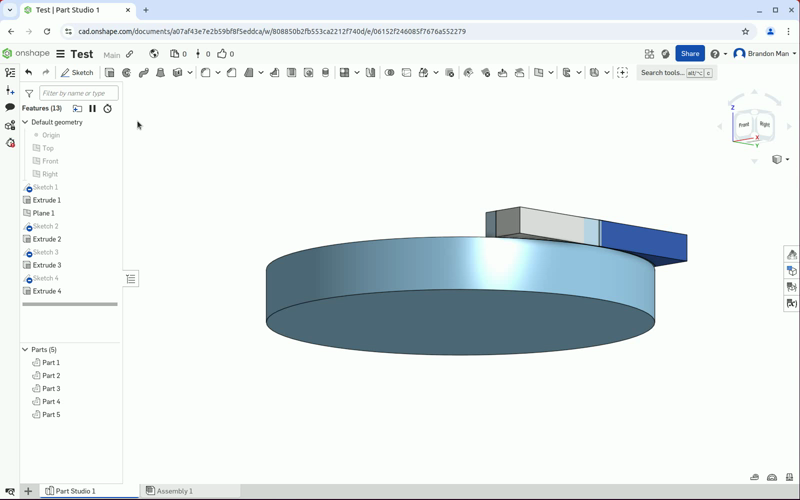
key(down, 3)
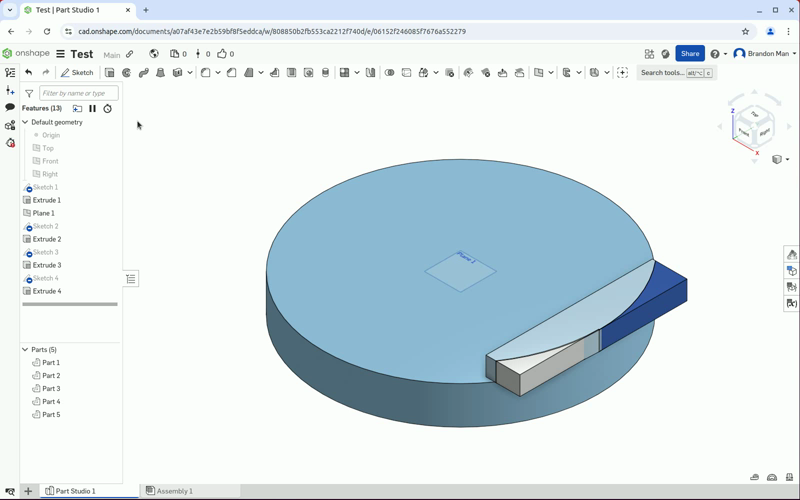
mouse_move(73, 189)
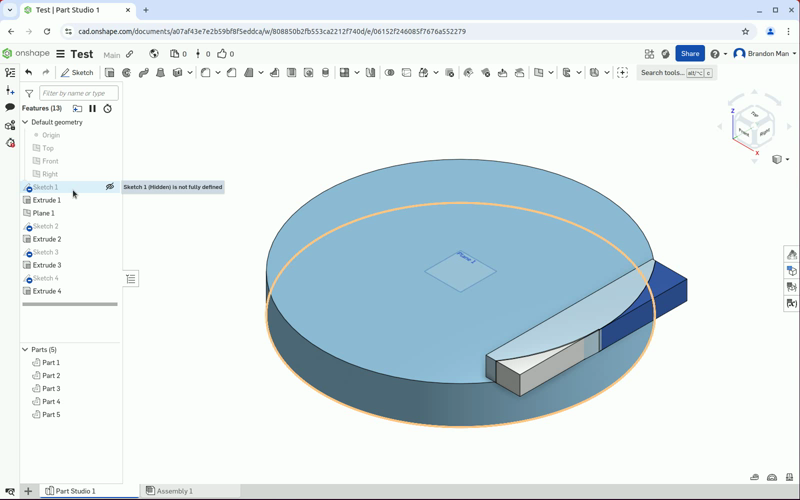
click(73, 189)